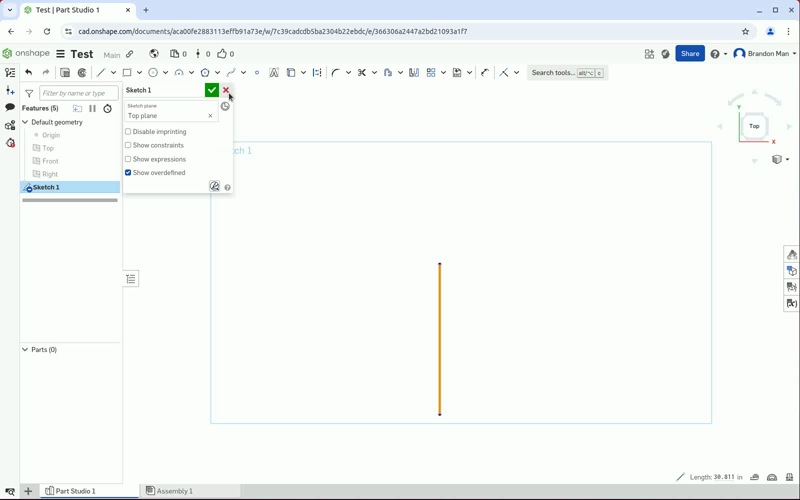
key(shift+h)
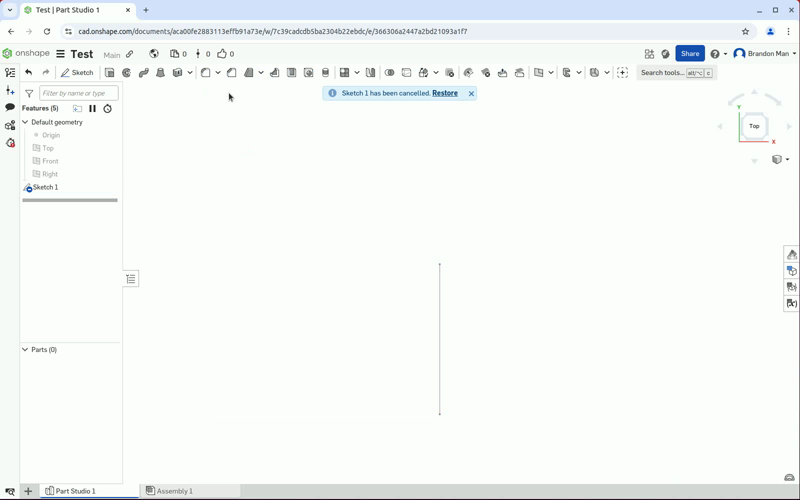
key(shift+s)
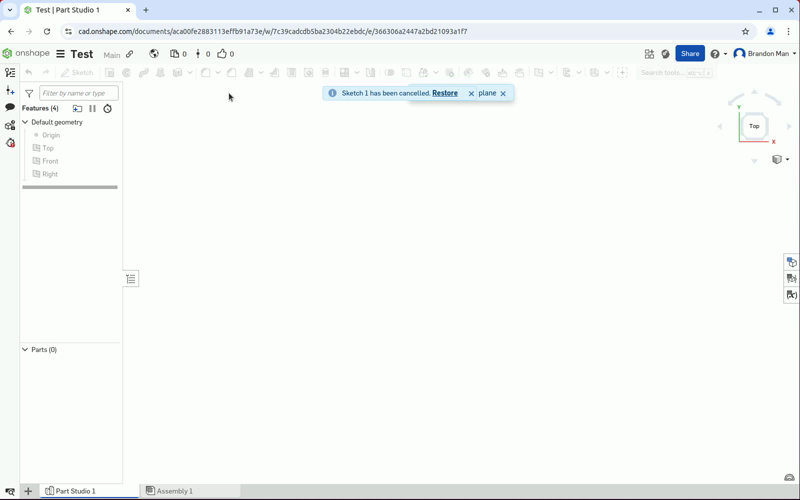
mouse_move(73, 150)
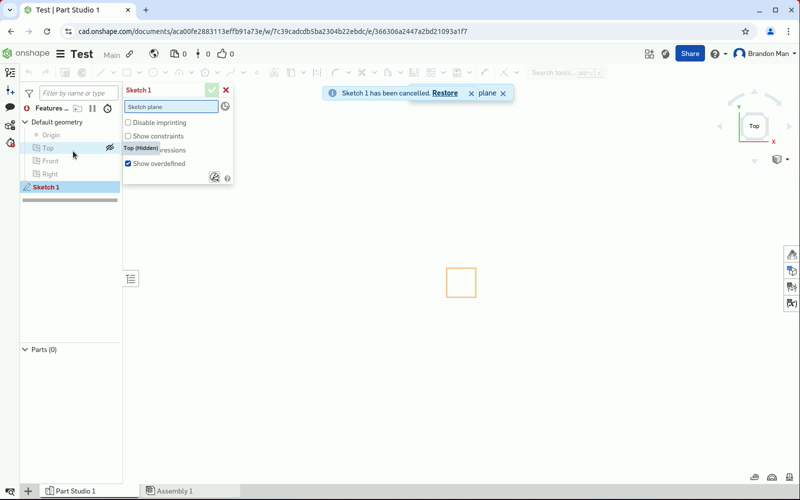
click(73, 150)
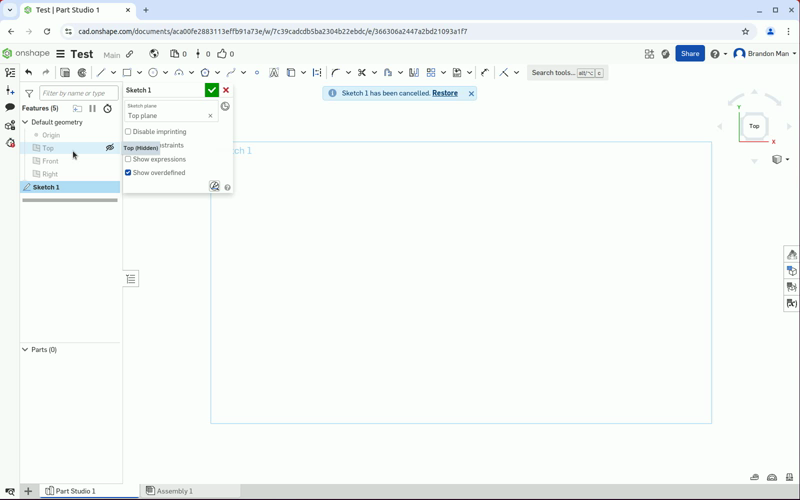
mouse_move(73, 352)
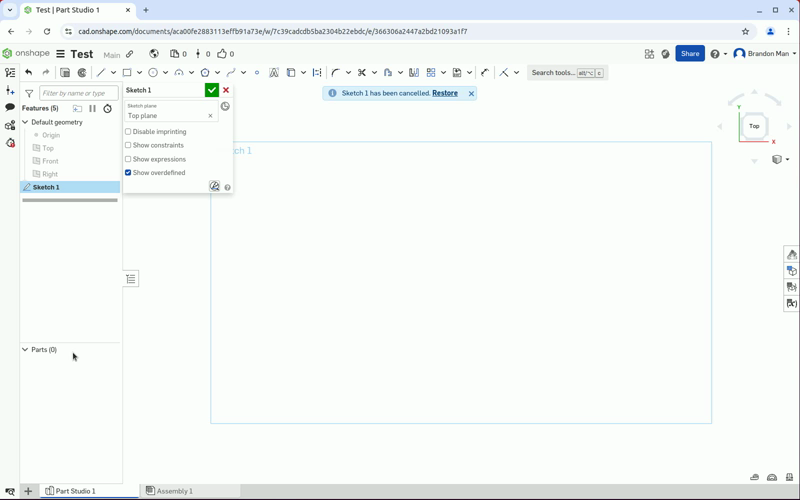
key(y)
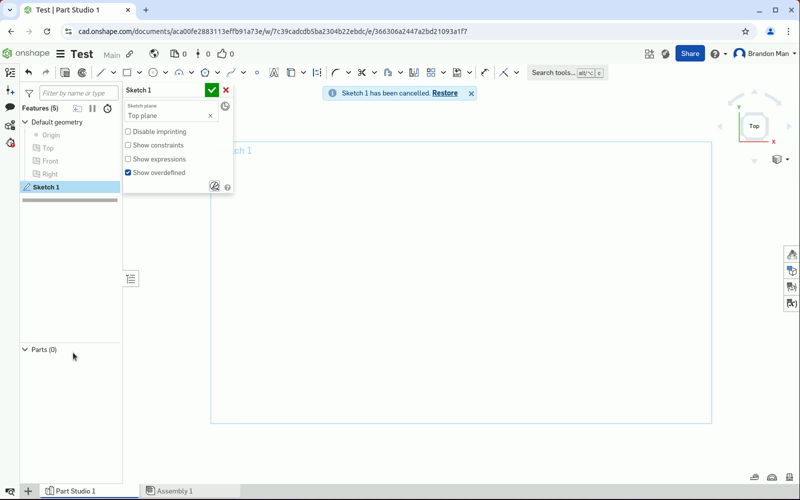
key(l)
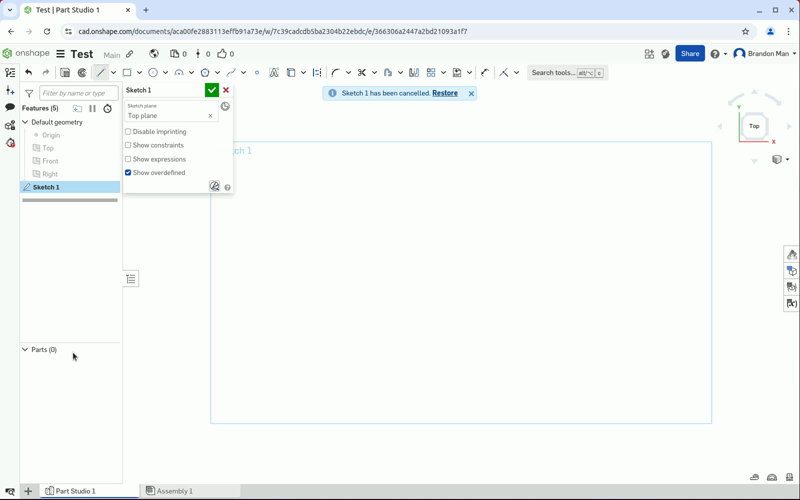
key_down(shift)
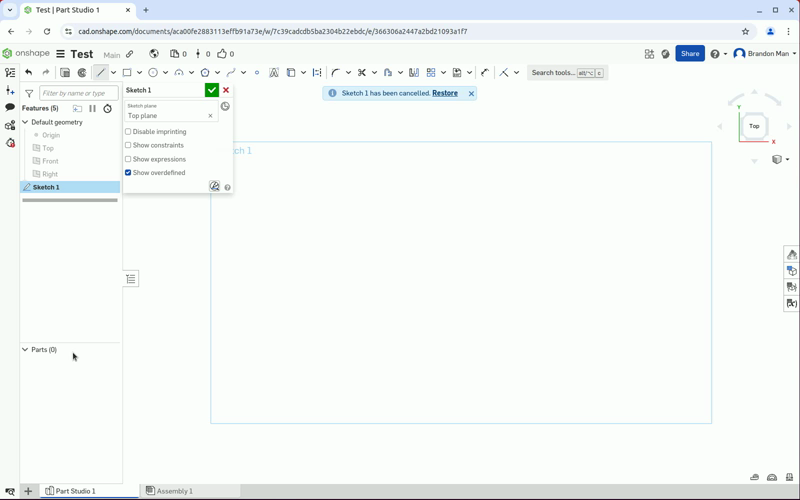
mouse_move(449, 294)
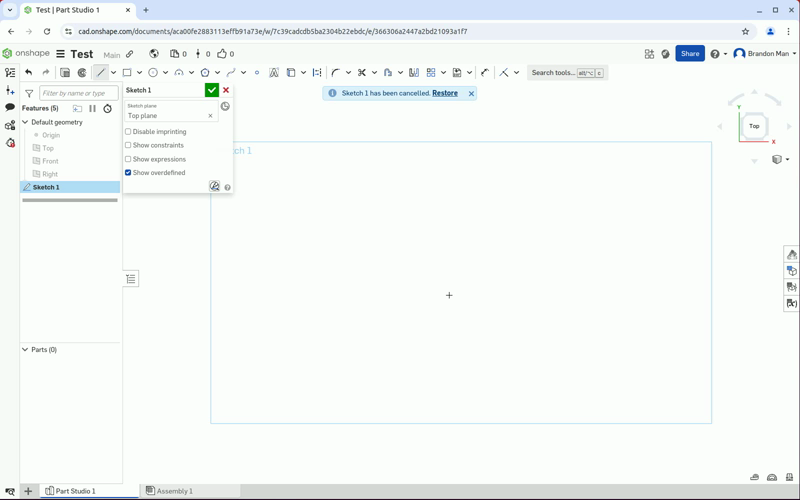
click(449, 294)
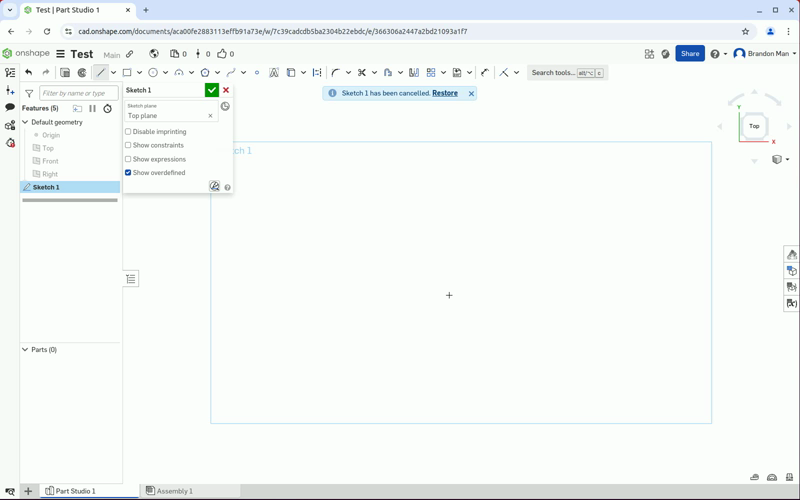
key_up(shift)
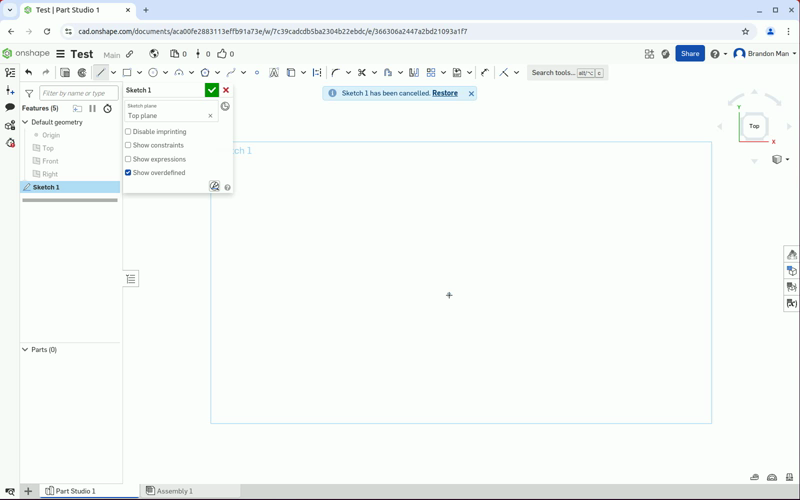
key_down(shift)
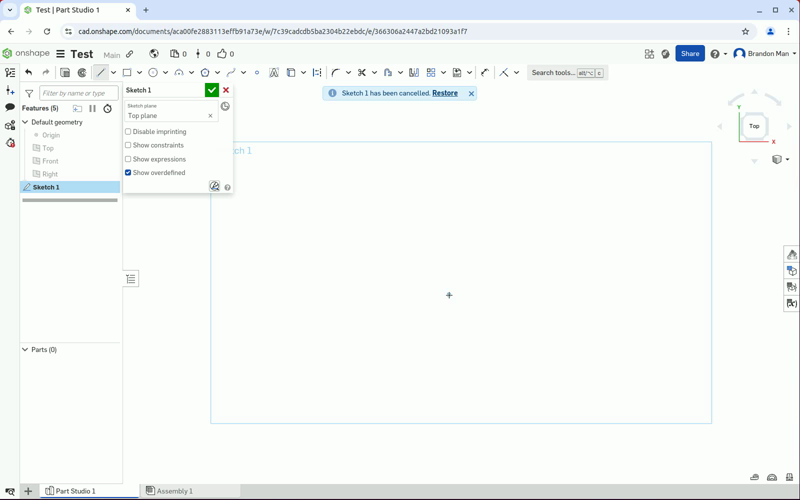
mouse_move(479, 294)
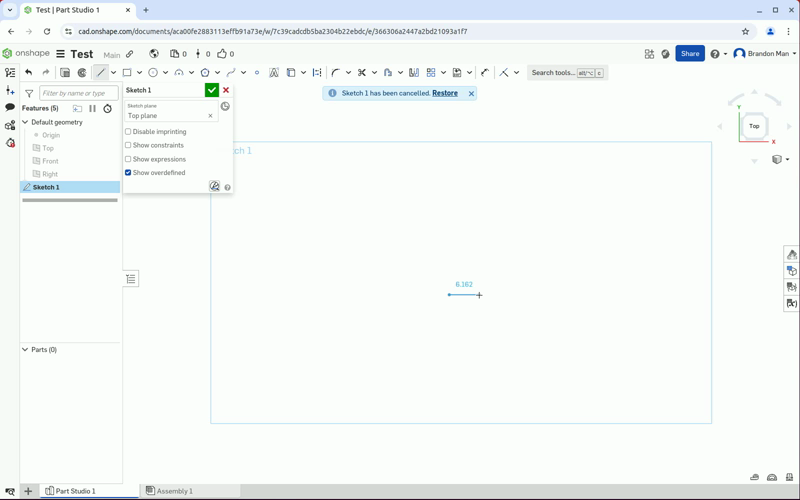
mouse_move(473, 294)
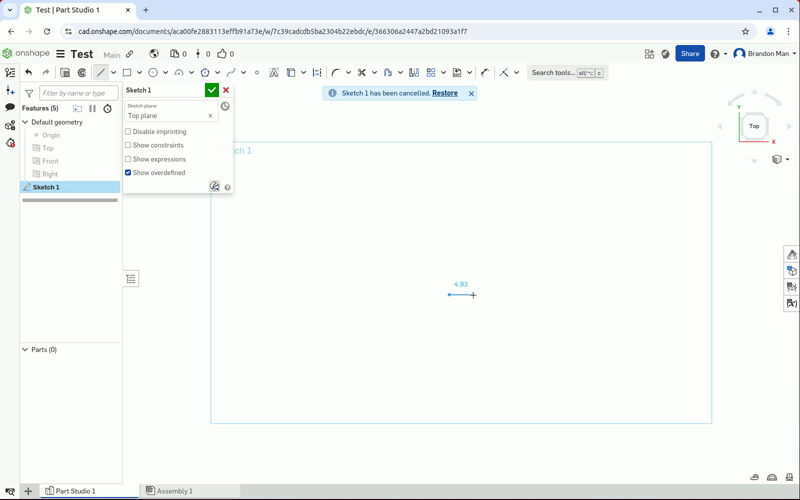
click(473, 294)
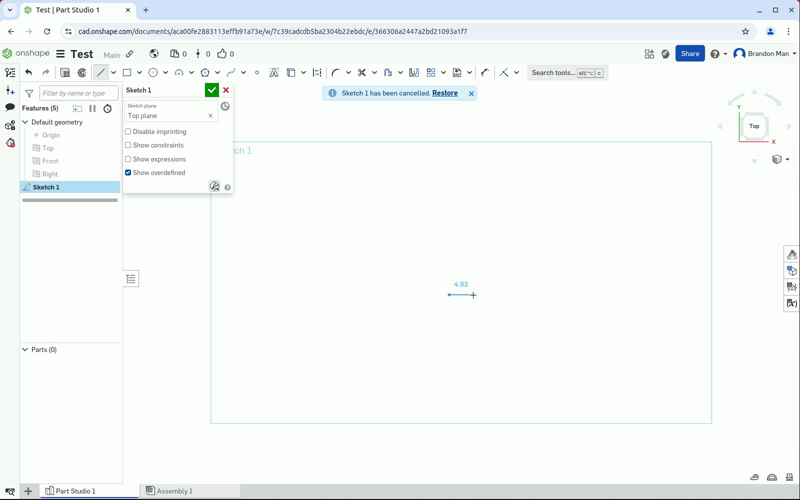
key_up(shift)
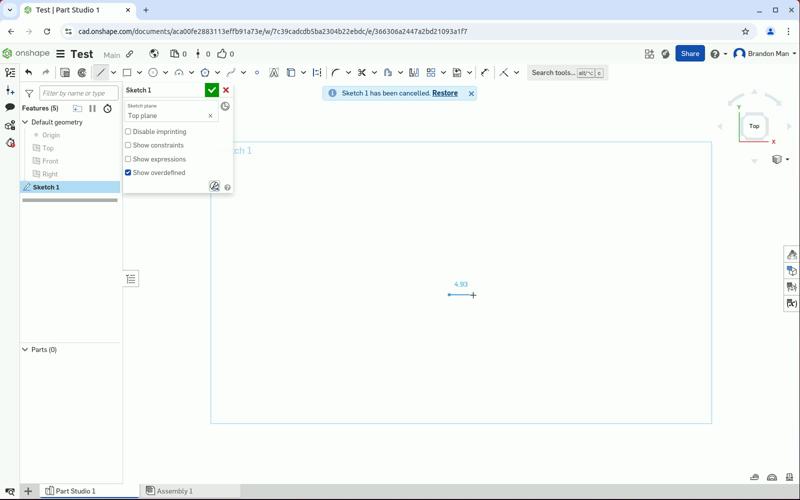
key_down(shift)
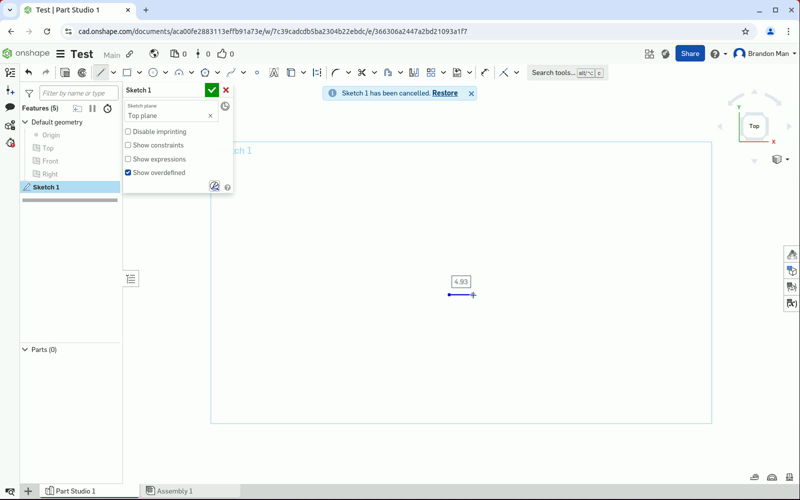
mouse_move(503, 294)
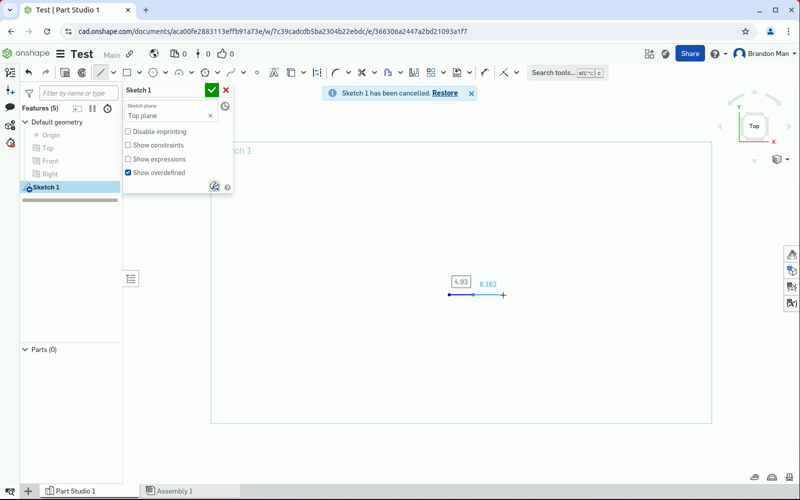
mouse_move(473, 270)
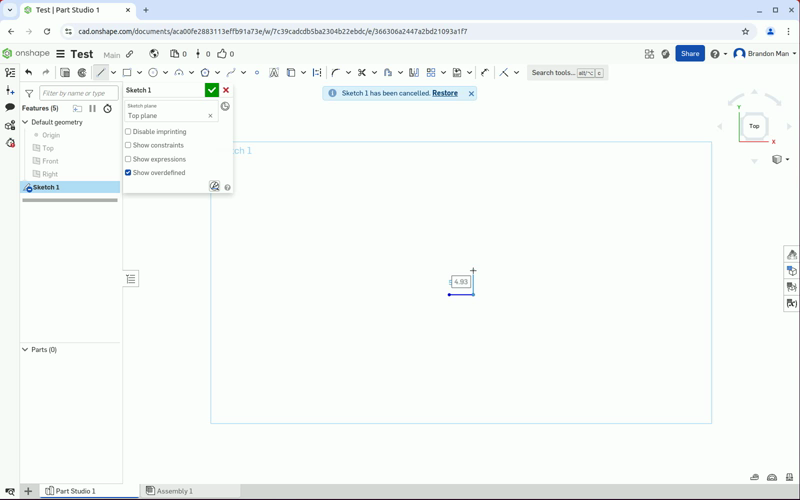
click(473, 270)
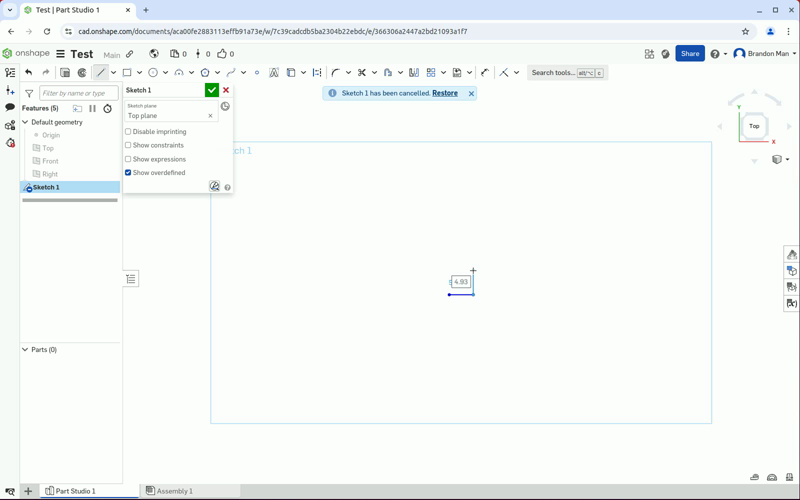
key_up(shift)
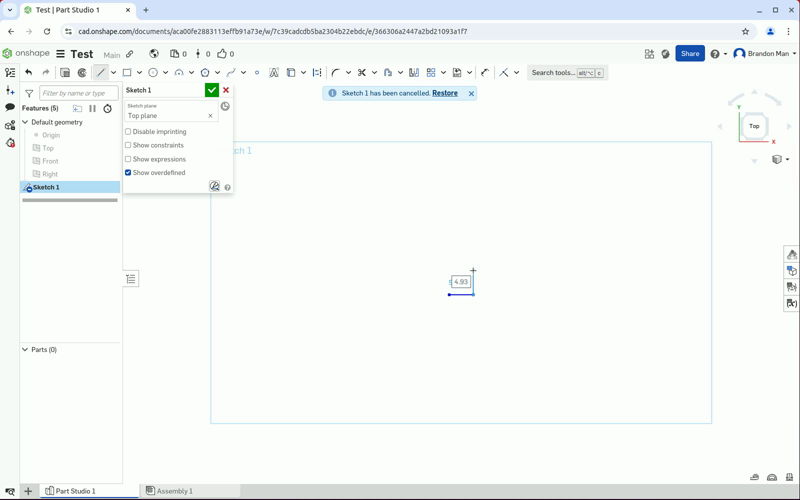
key_down(shift)
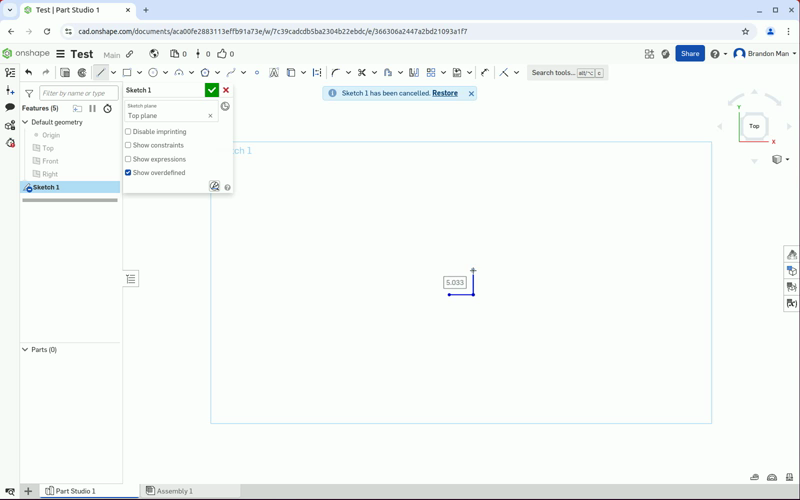
mouse_move(503, 270)
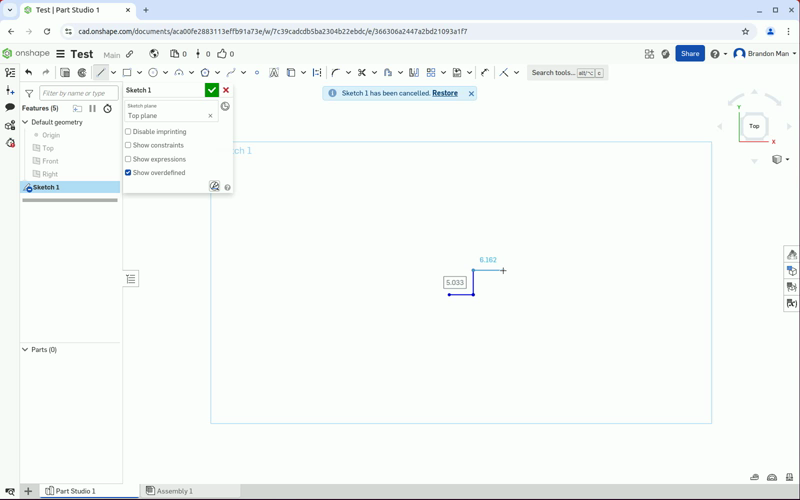
mouse_move(449, 270)
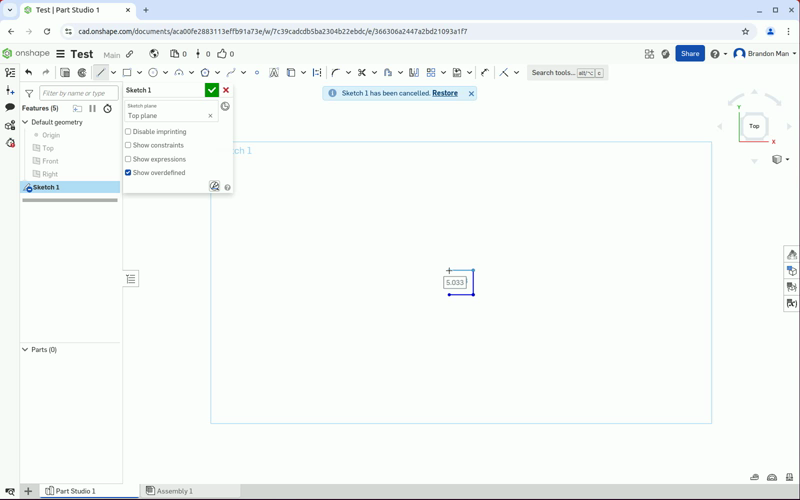
click(449, 270)
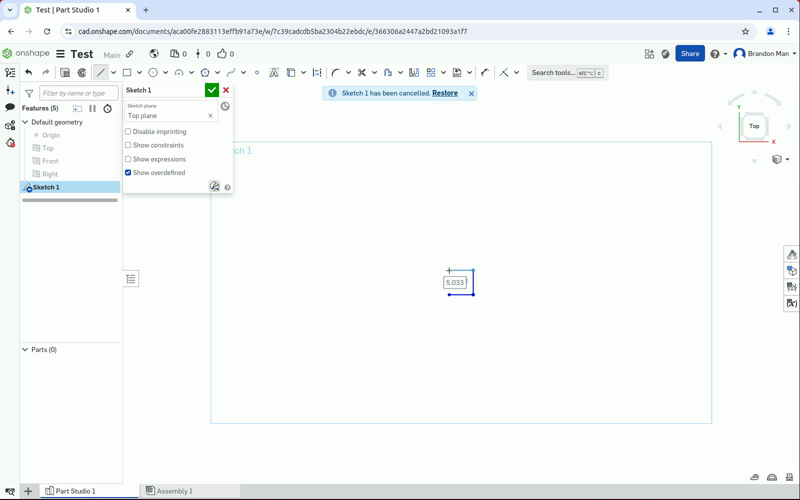
key_up(shift)
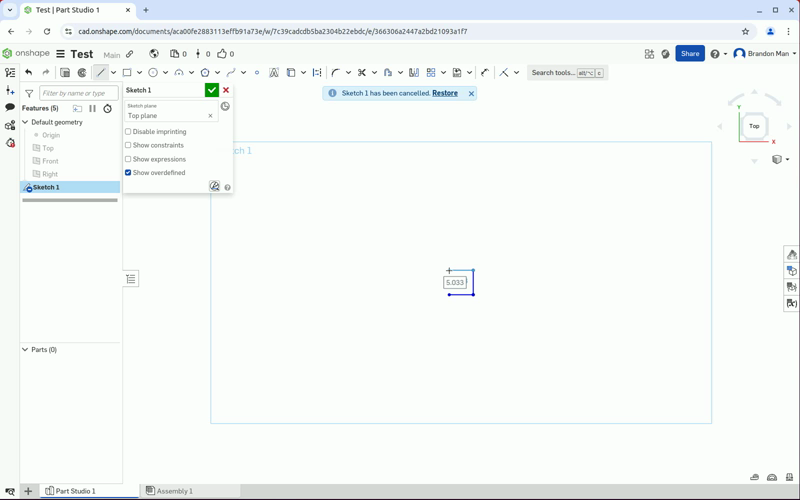
mouse_move(479, 270)
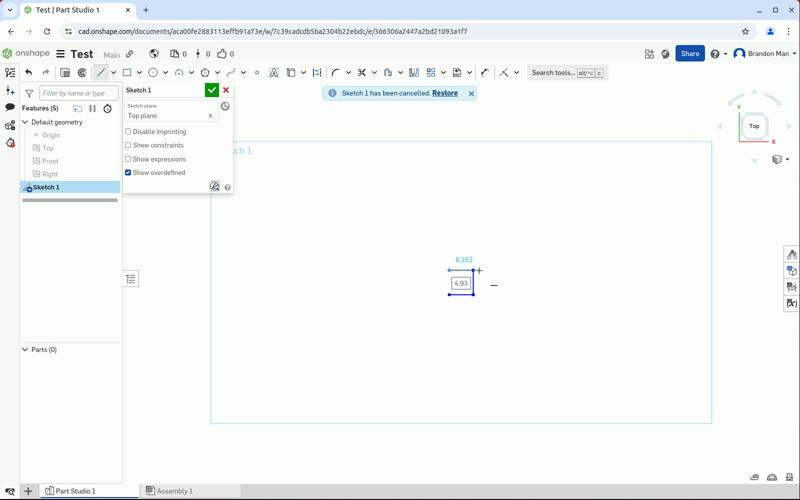
key_down(shift)
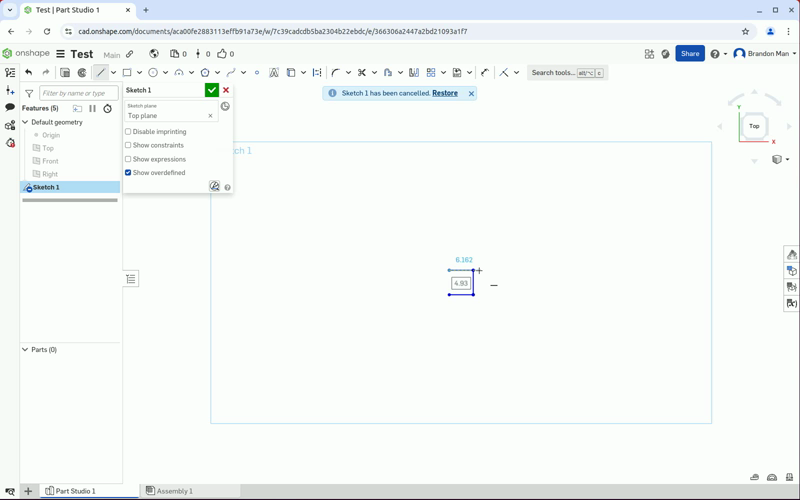
mouse_move(449, 294)
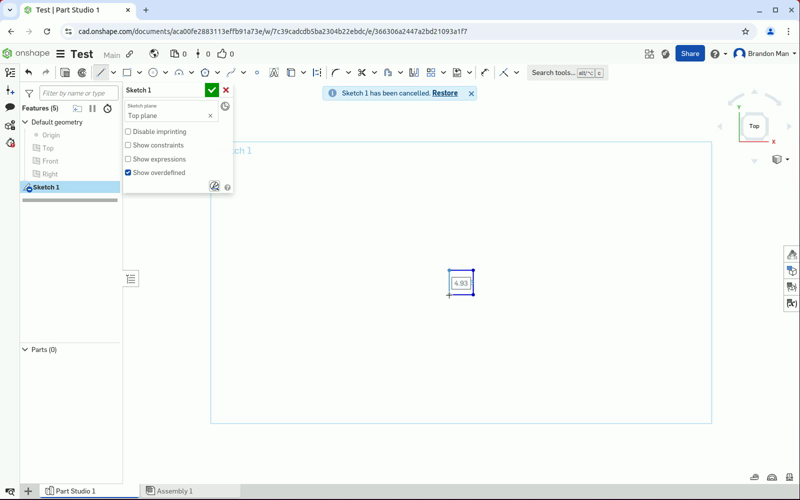
key_up(shift)
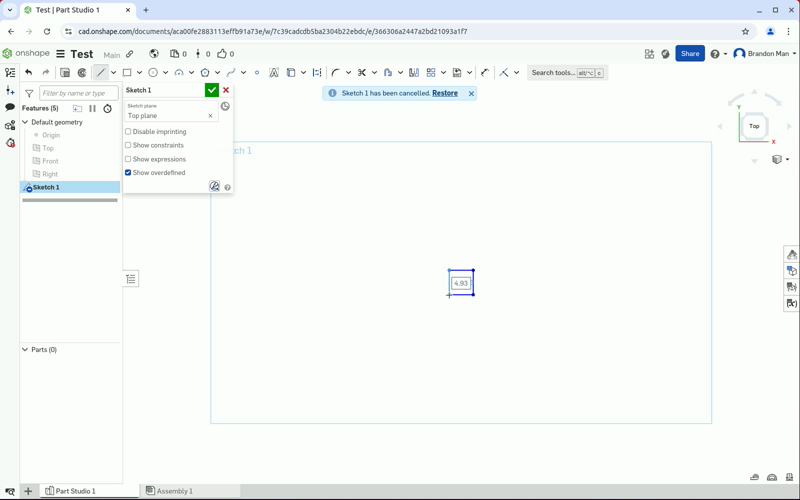
click(449, 294)
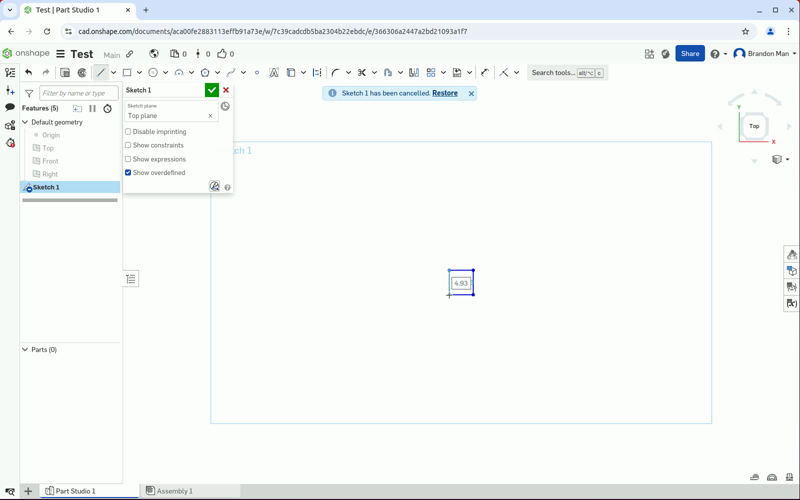
key(esc)
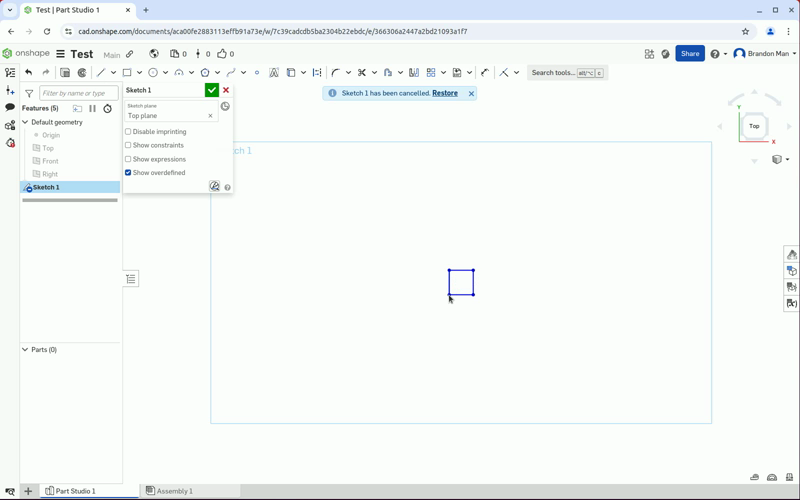
key(l)
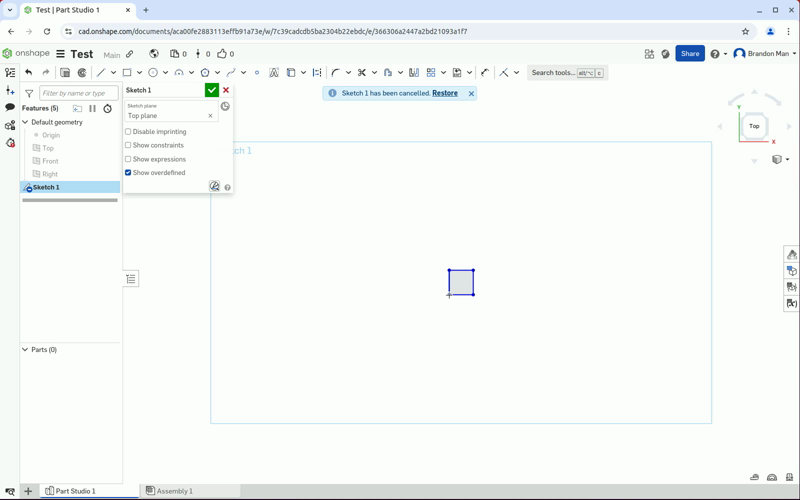
key_down(shift)
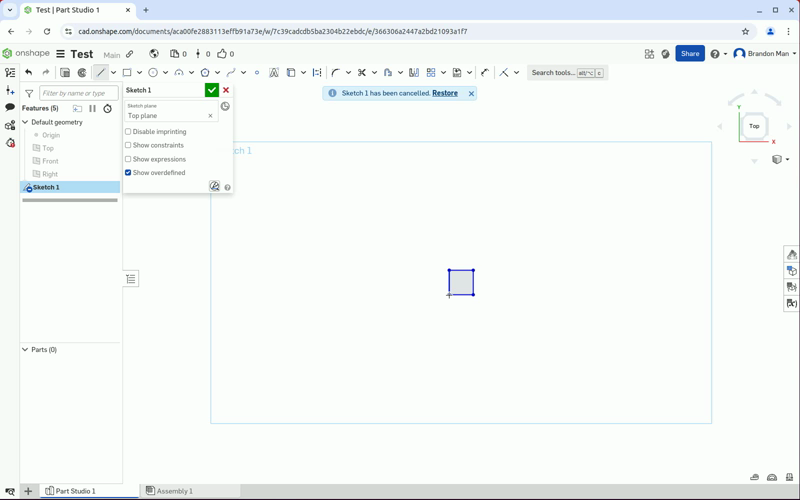
mouse_move(450, 293)
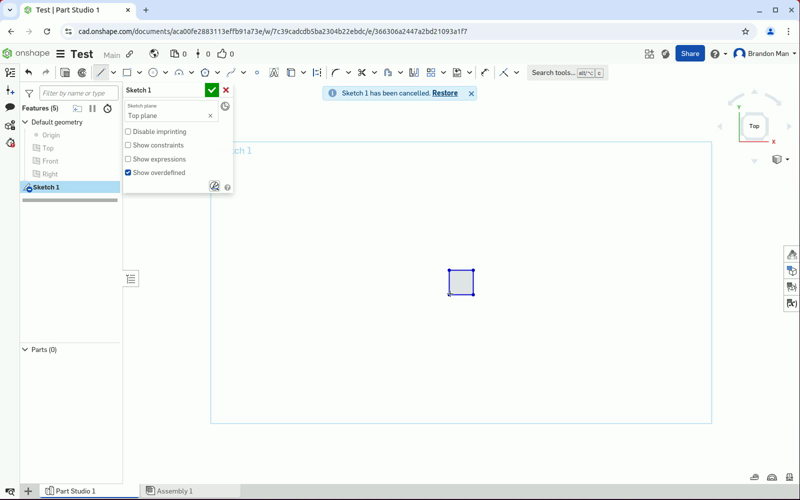
scroll(6)
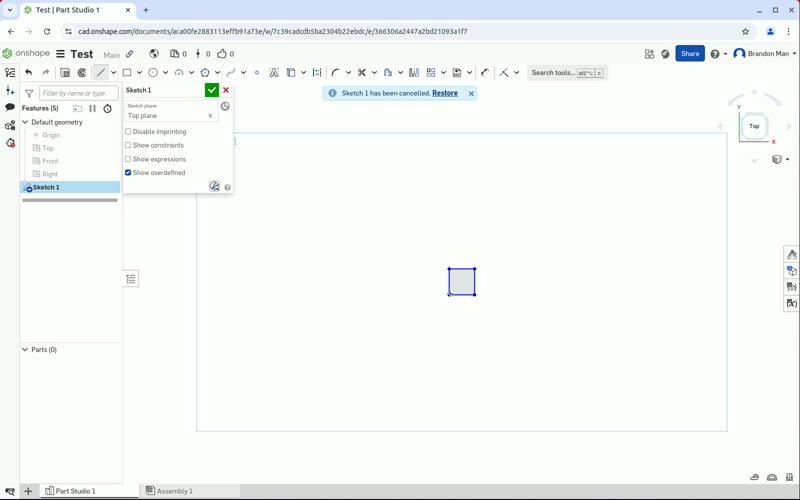
scroll(6)
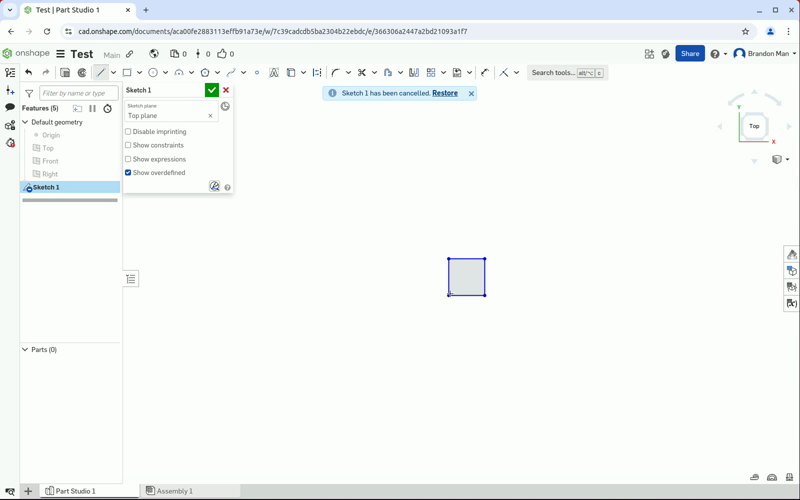
scroll(6)
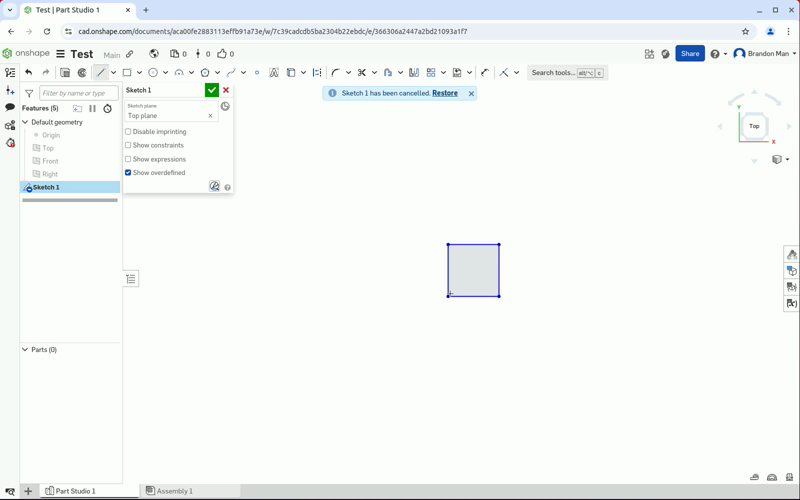
scroll(6)
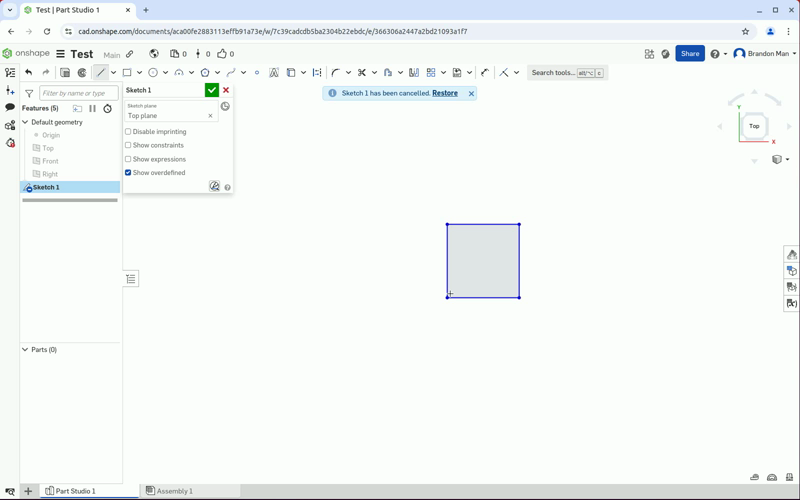
scroll(6)
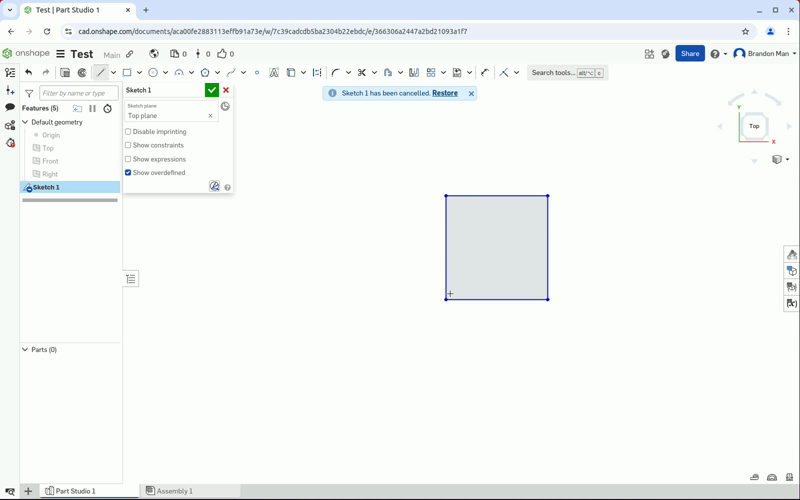
scroll(6)
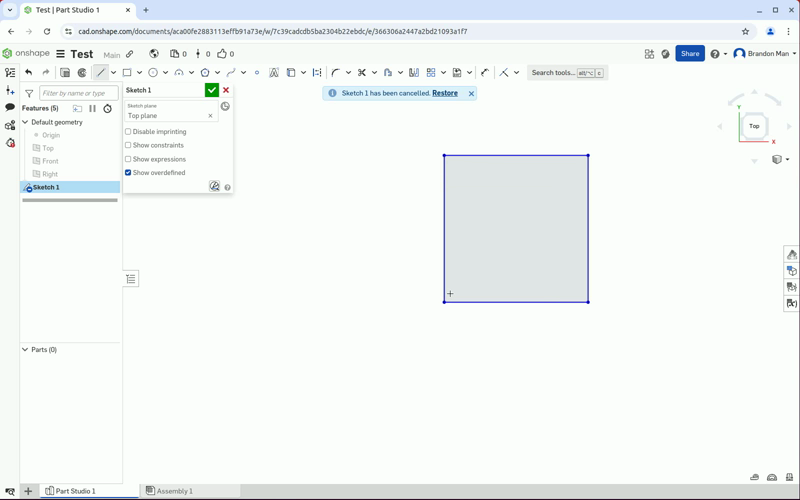
scroll(6)
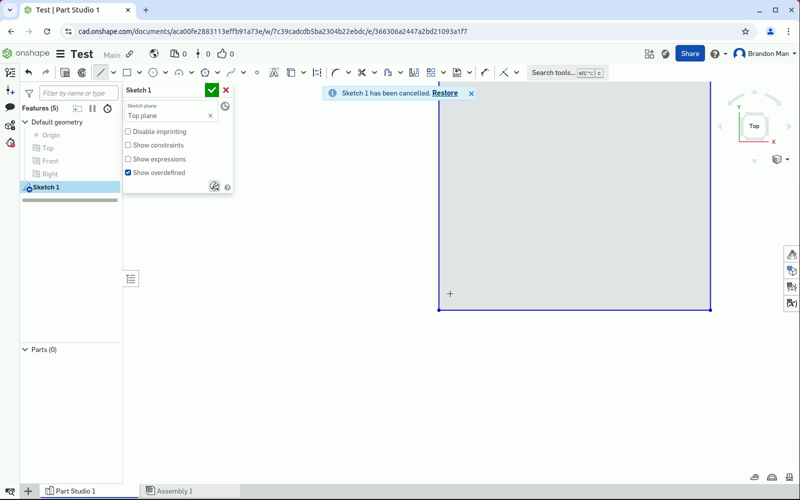
click(450, 293)
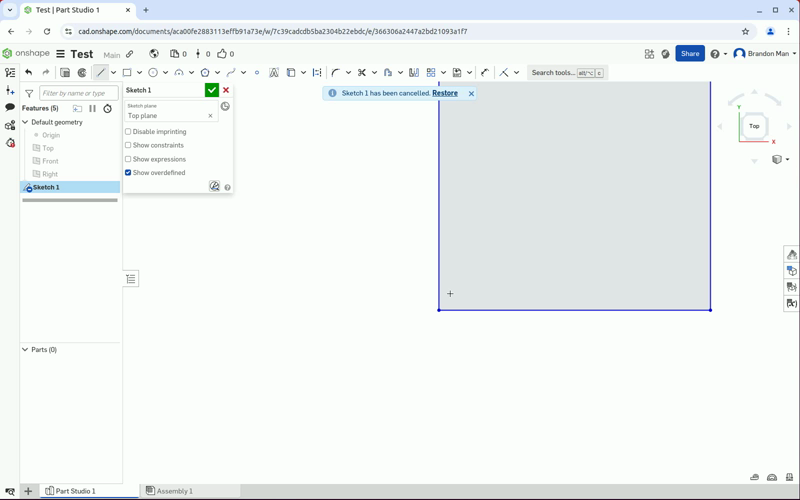
scroll(-6)
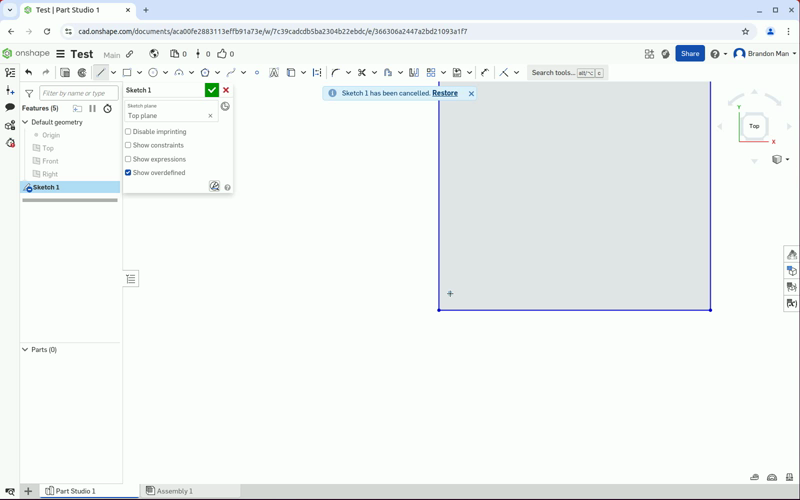
scroll(-6)
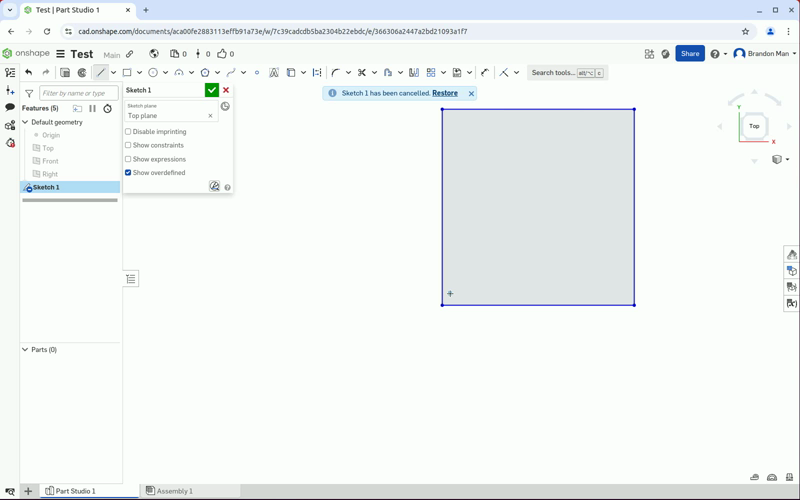
scroll(-6)
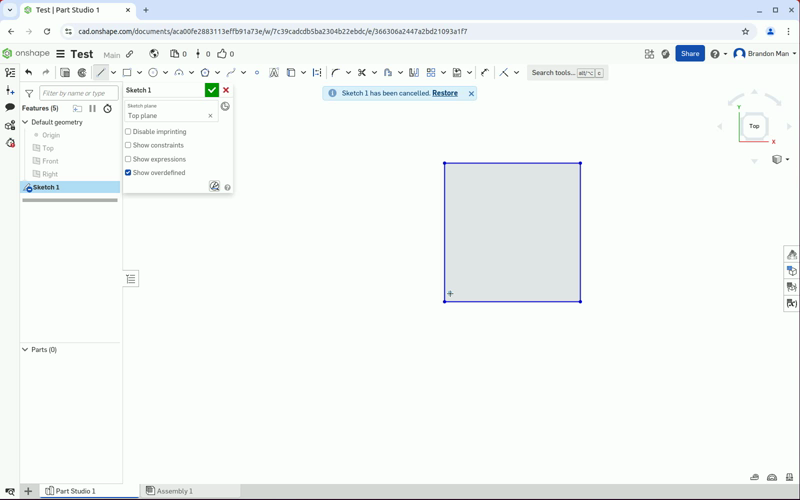
scroll(-6)
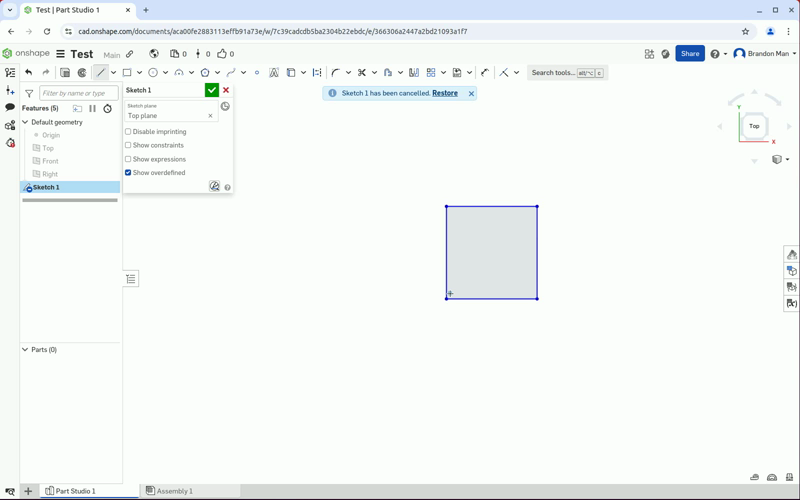
scroll(-6)
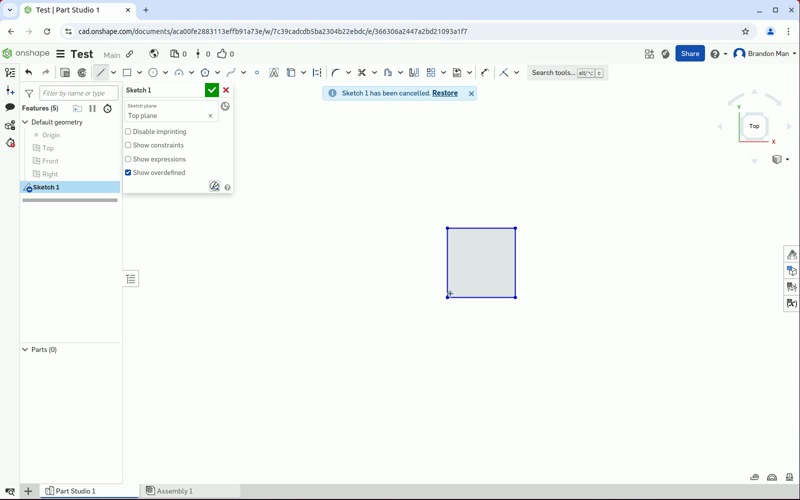
scroll(-6)
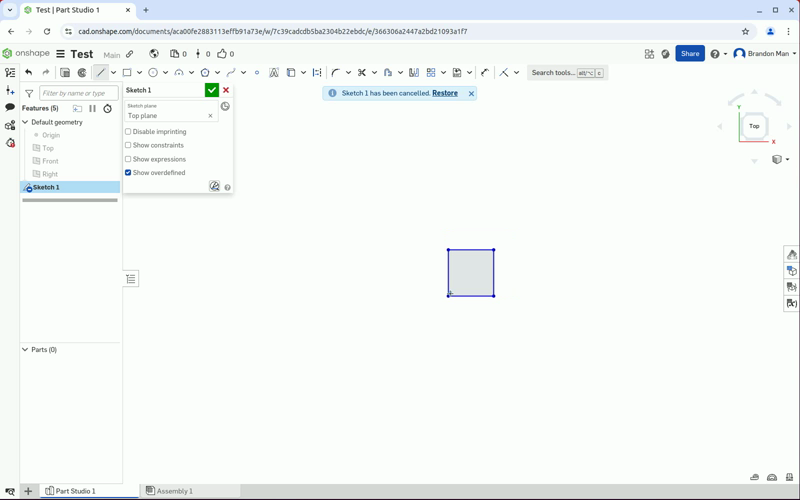
scroll(-6)
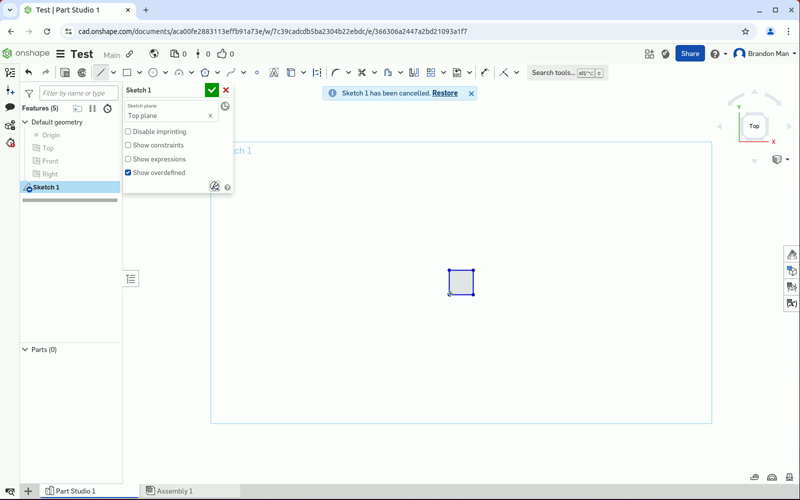
key_up(shift)
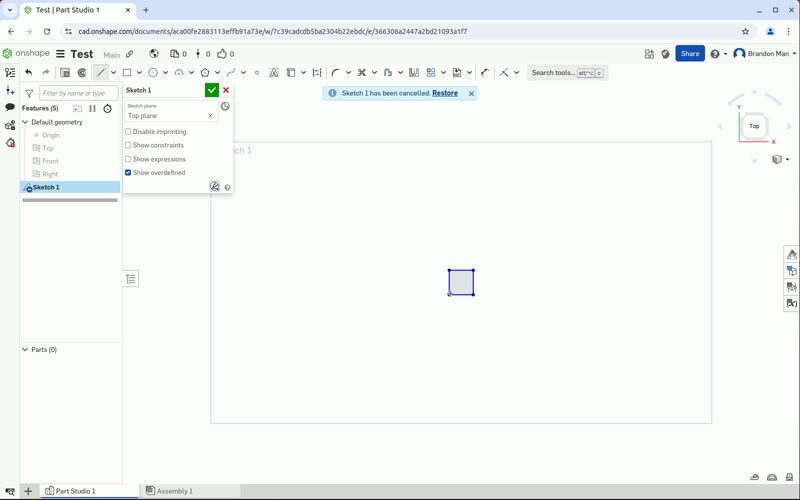
key_down(shift)
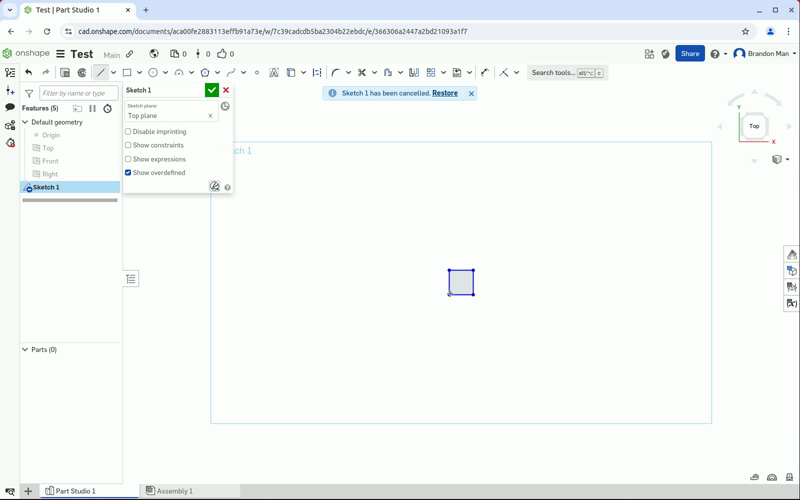
mouse_move(480, 293)
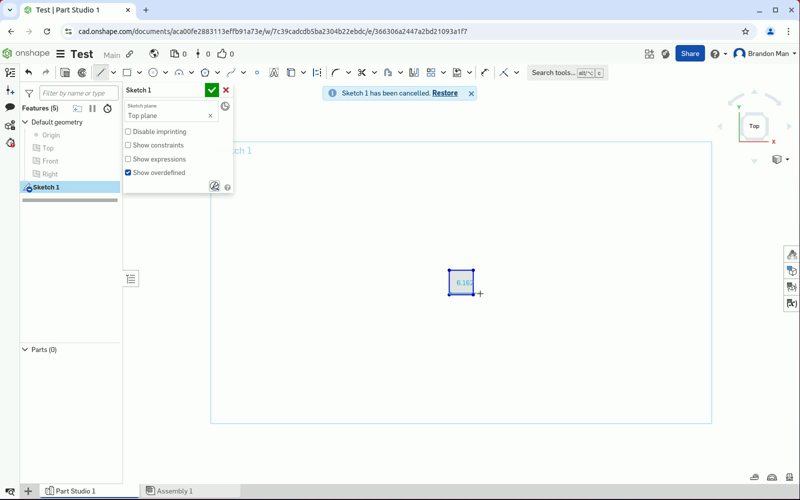
mouse_move(472, 293)
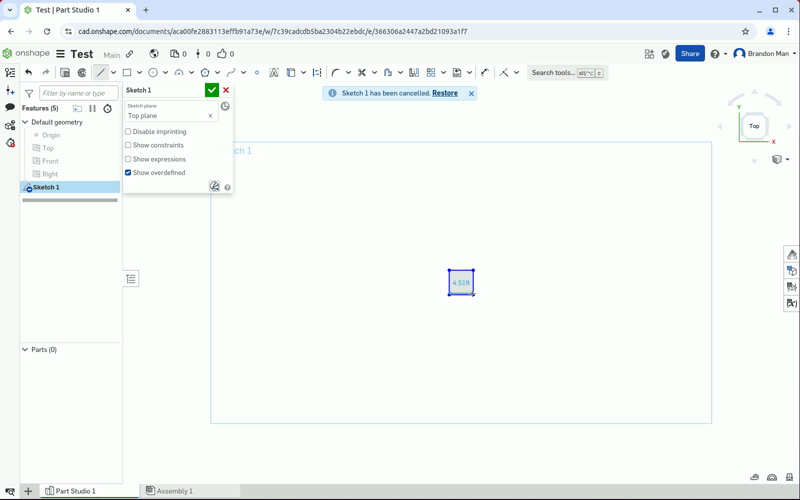
scroll(6)
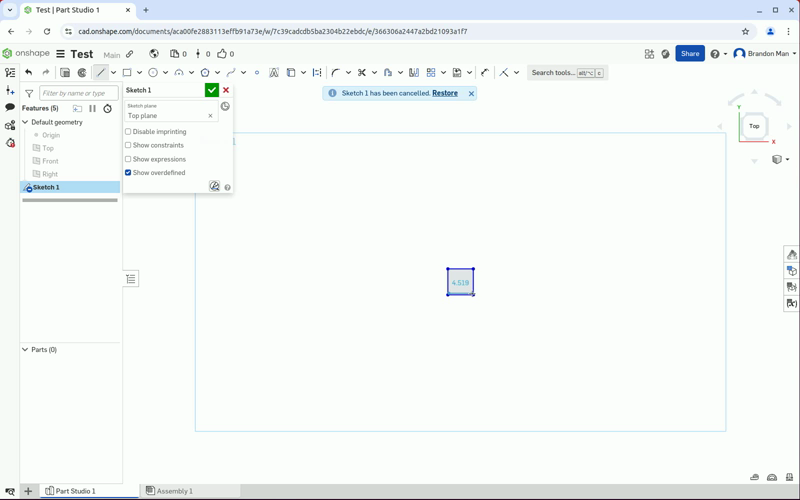
scroll(6)
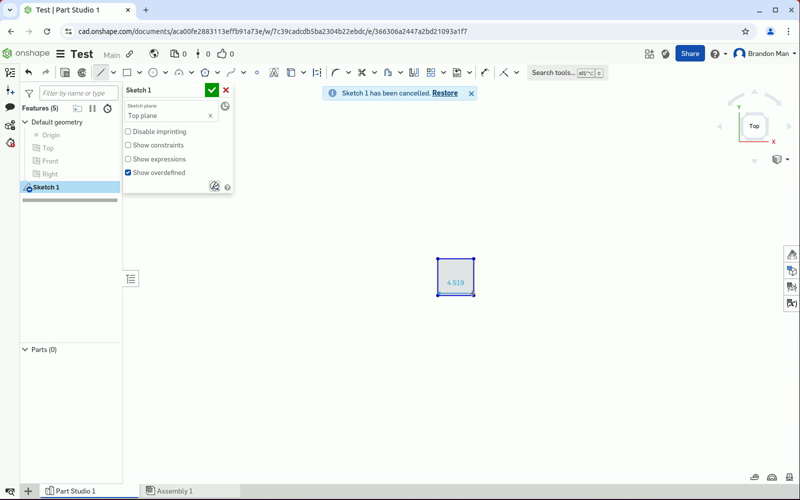
scroll(6)
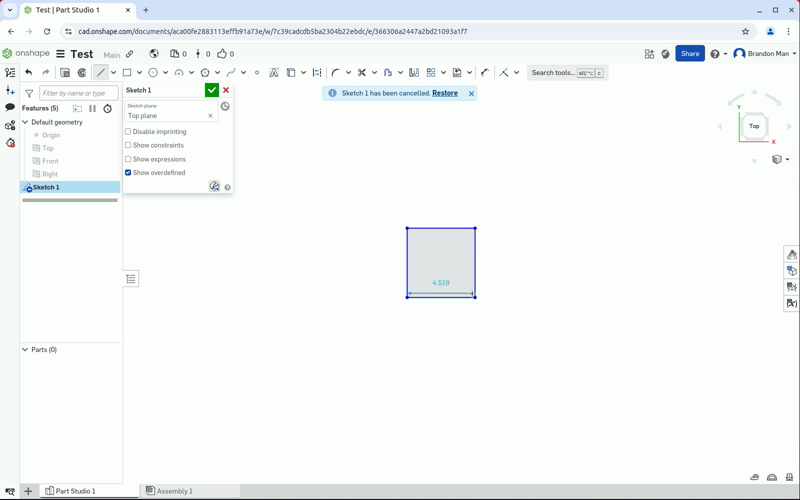
scroll(6)
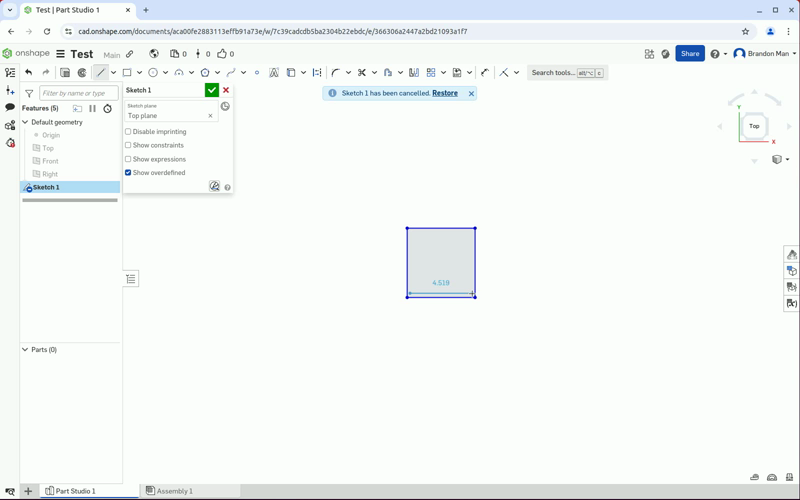
scroll(6)
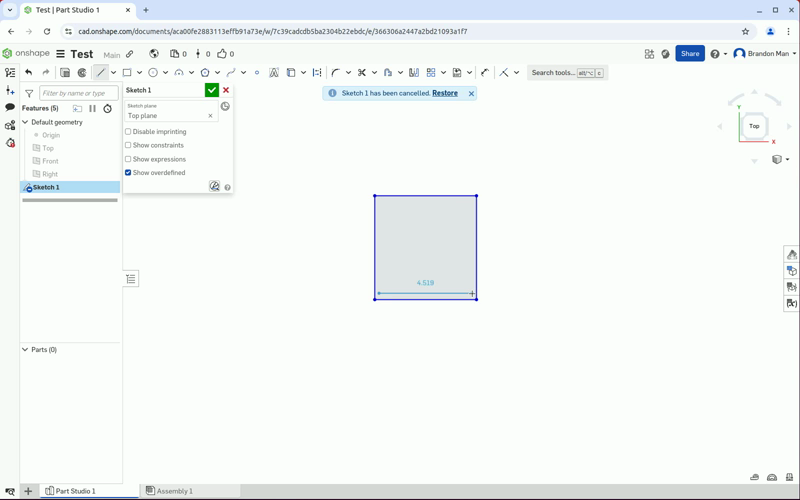
scroll(6)
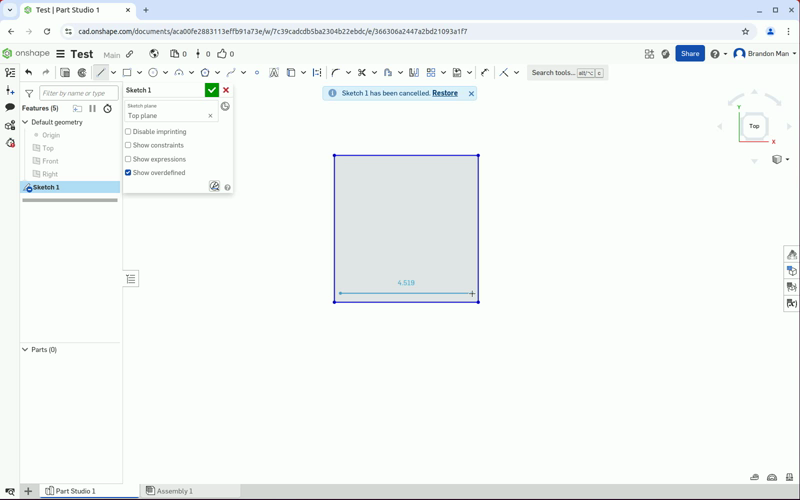
scroll(6)
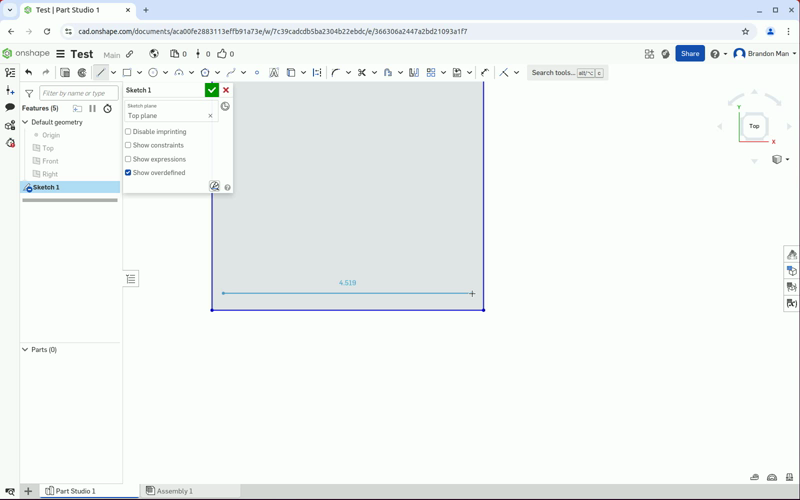
click(472, 293)
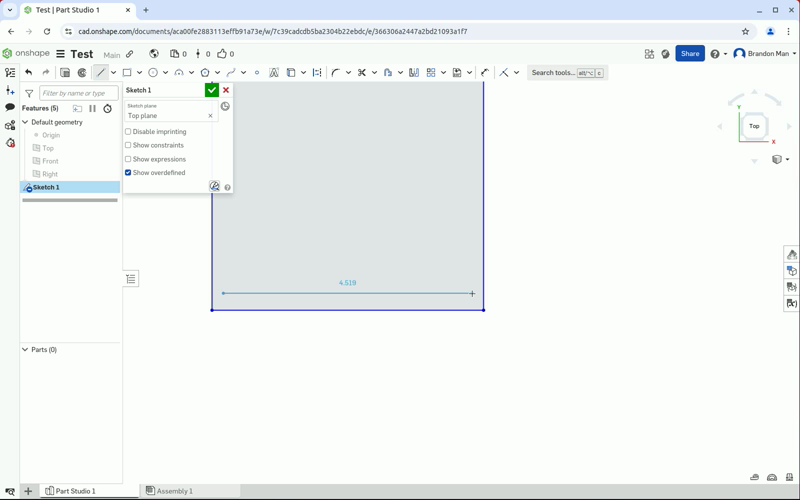
scroll(-6)
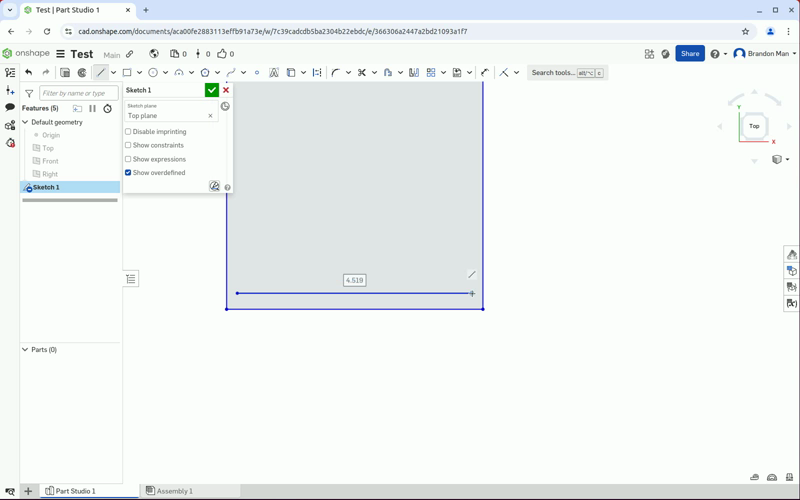
scroll(-6)
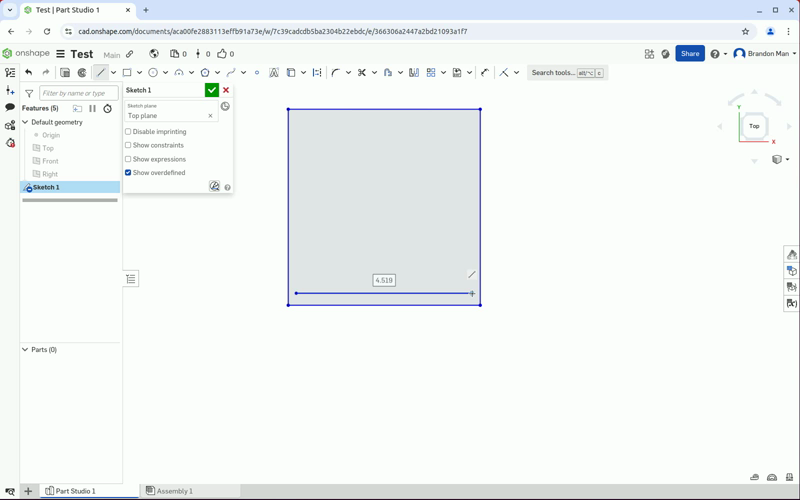
scroll(-6)
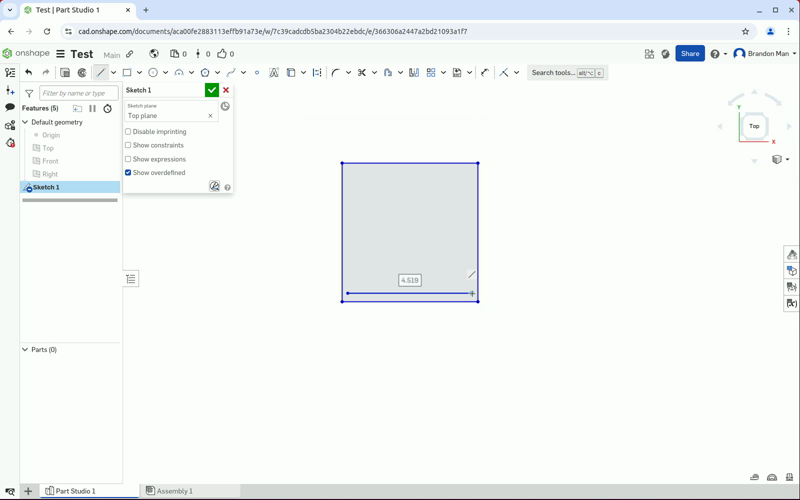
scroll(-6)
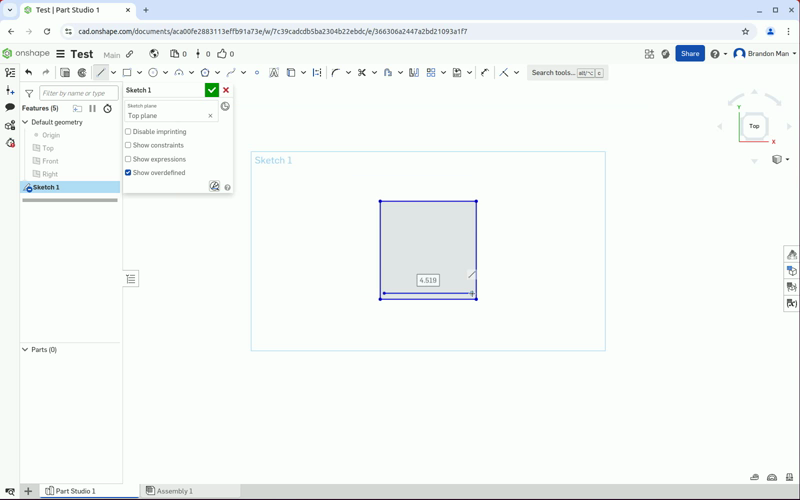
scroll(-6)
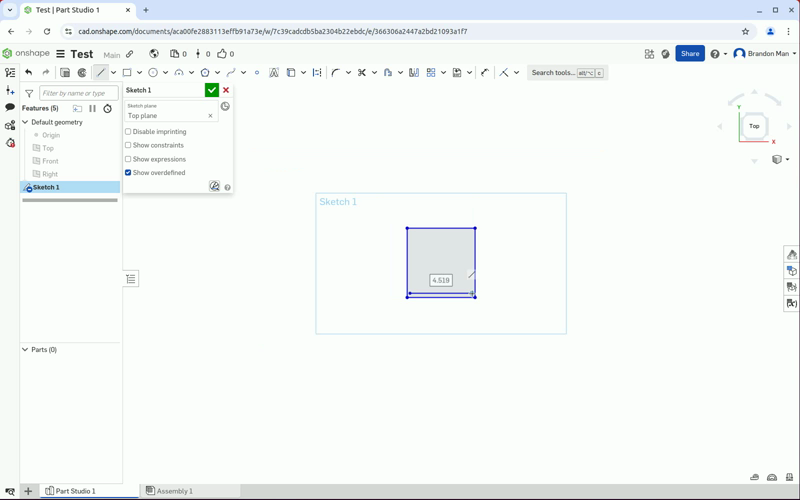
scroll(-6)
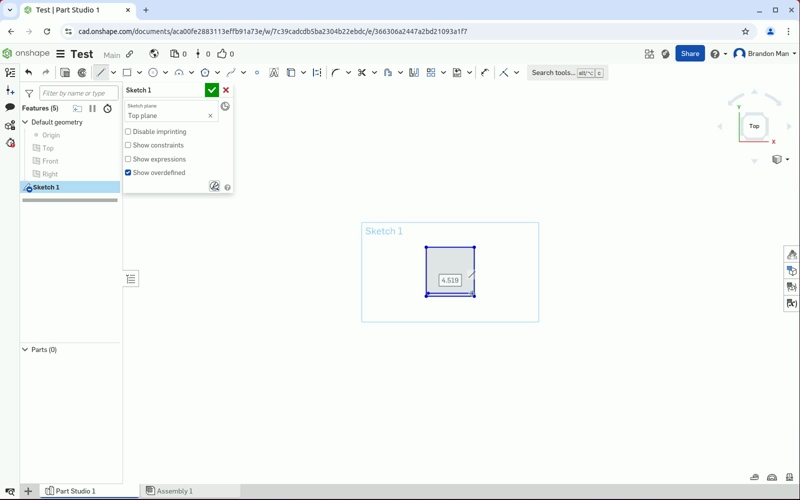
scroll(-6)
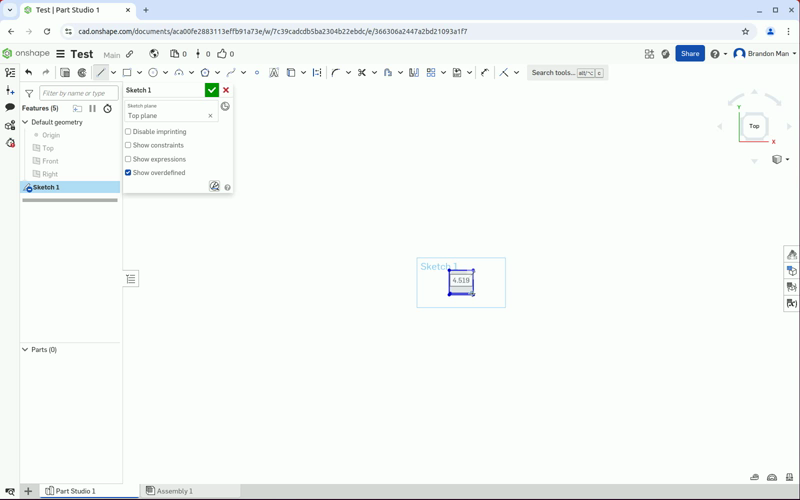
key_up(shift)
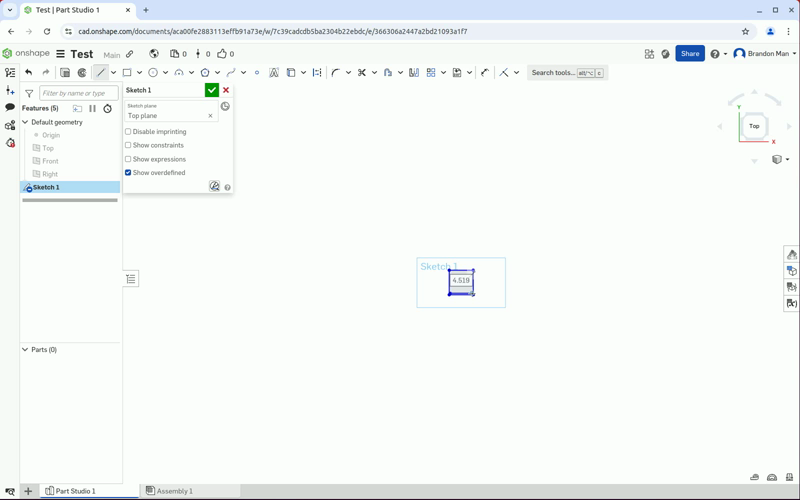
key_down(shift)
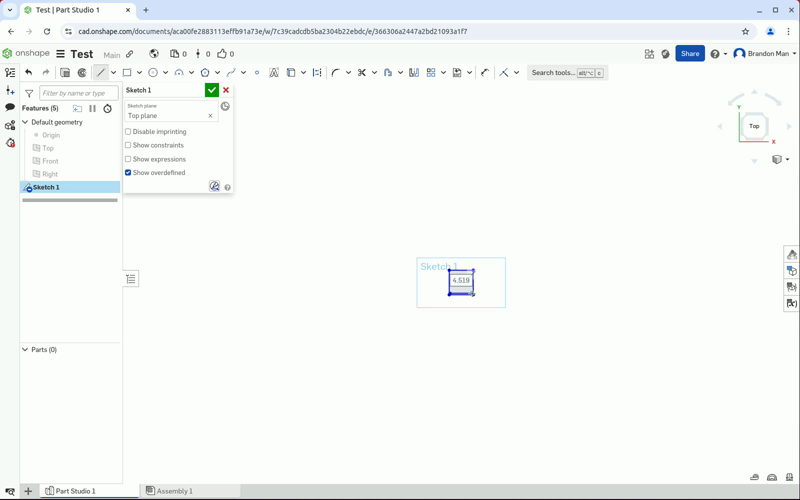
mouse_move(502, 293)
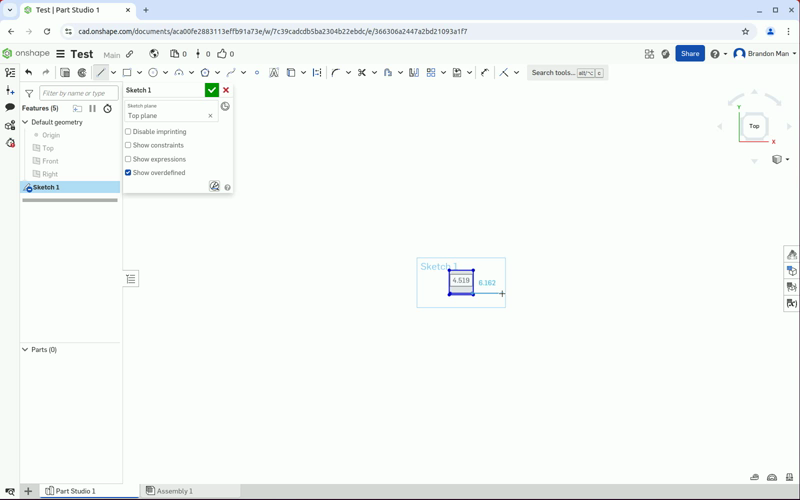
mouse_move(472, 271)
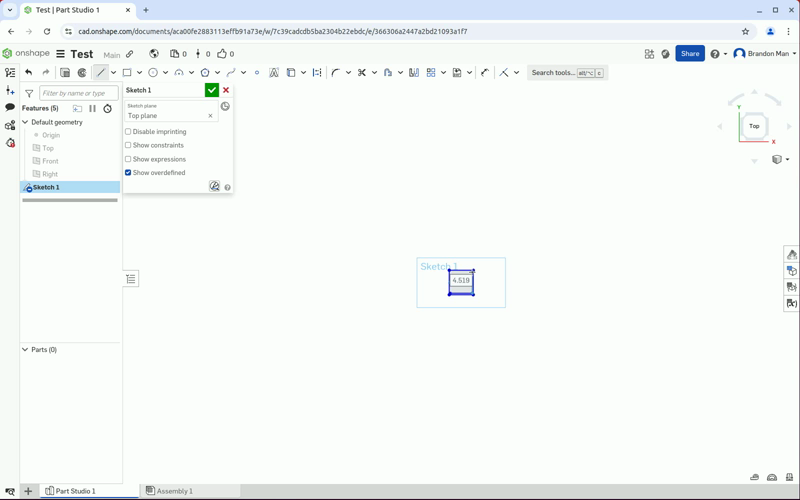
scroll(6)
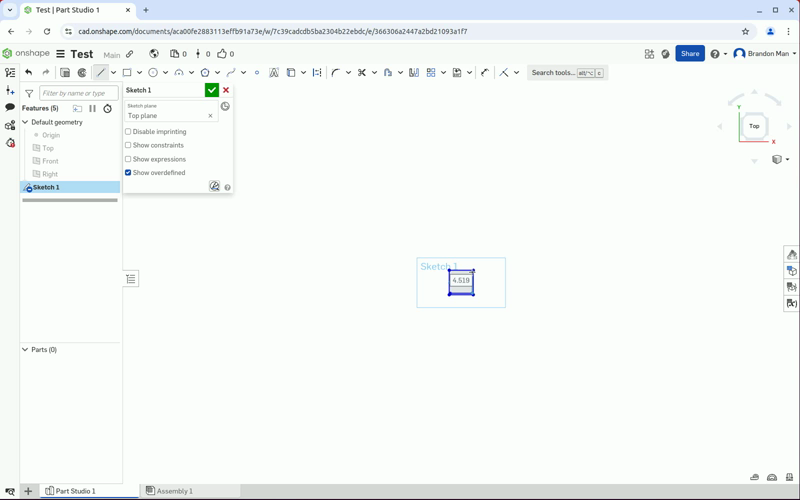
scroll(6)
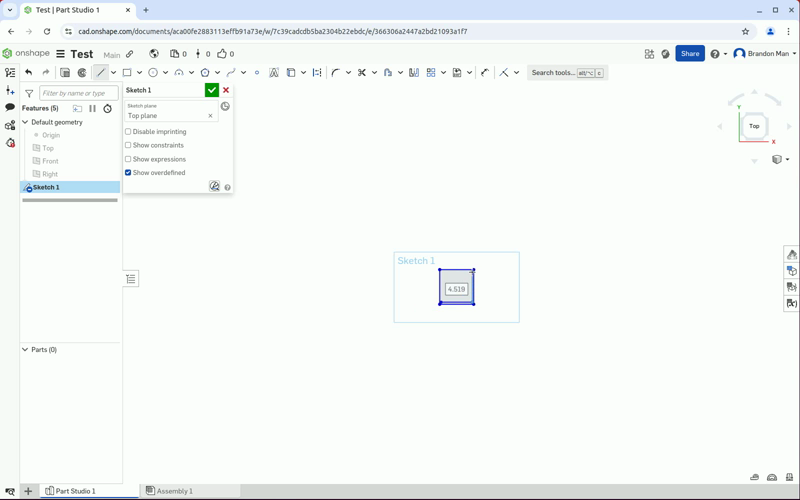
scroll(6)
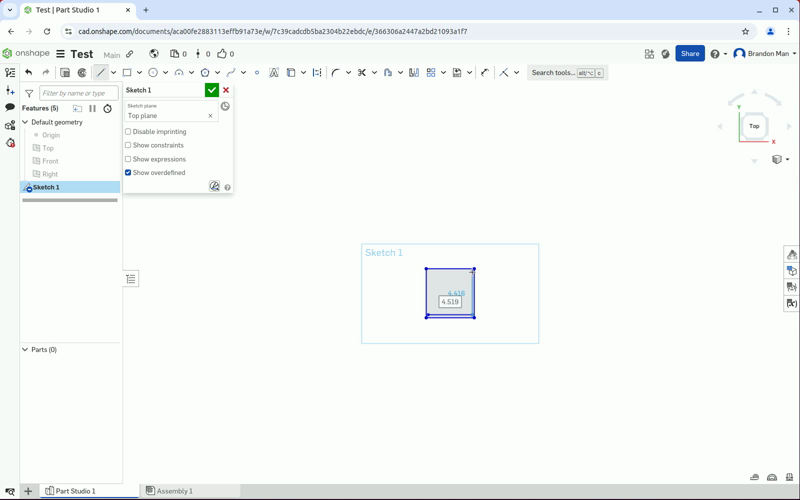
scroll(6)
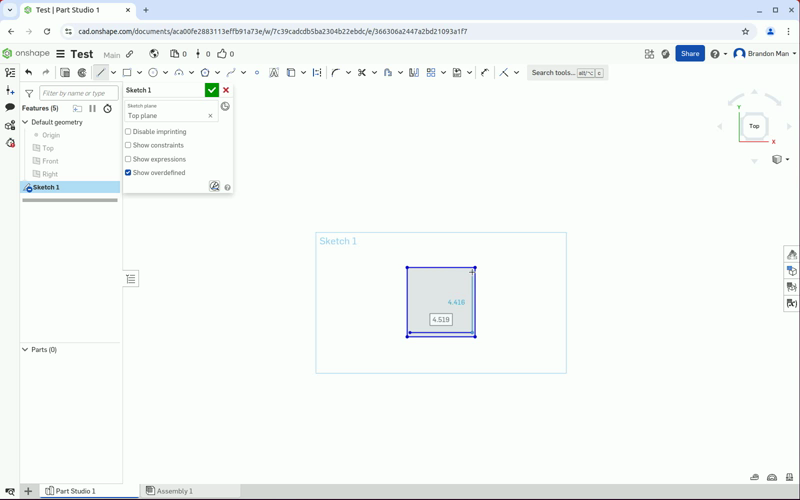
scroll(6)
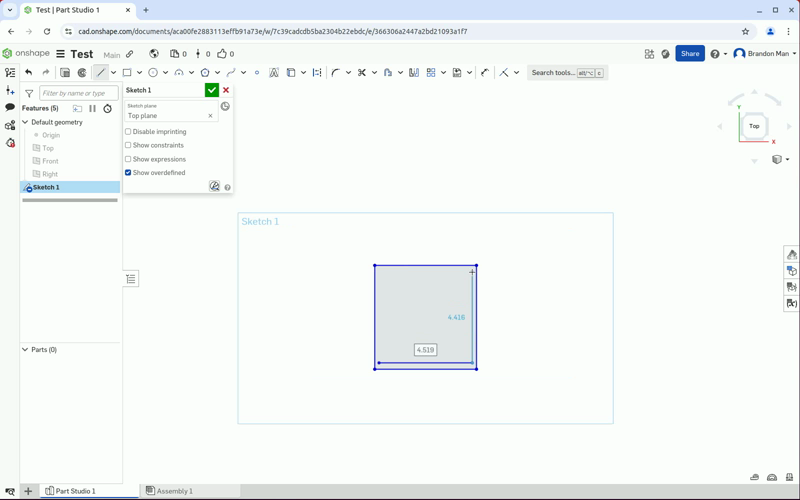
scroll(6)
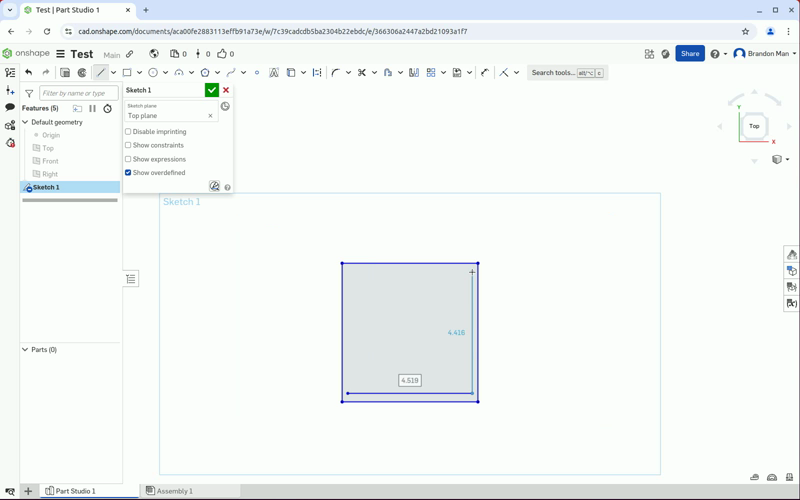
scroll(6)
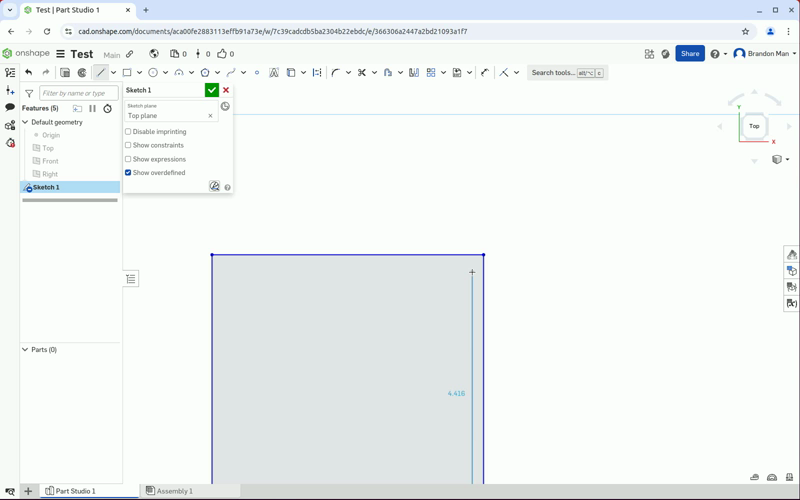
click(472, 271)
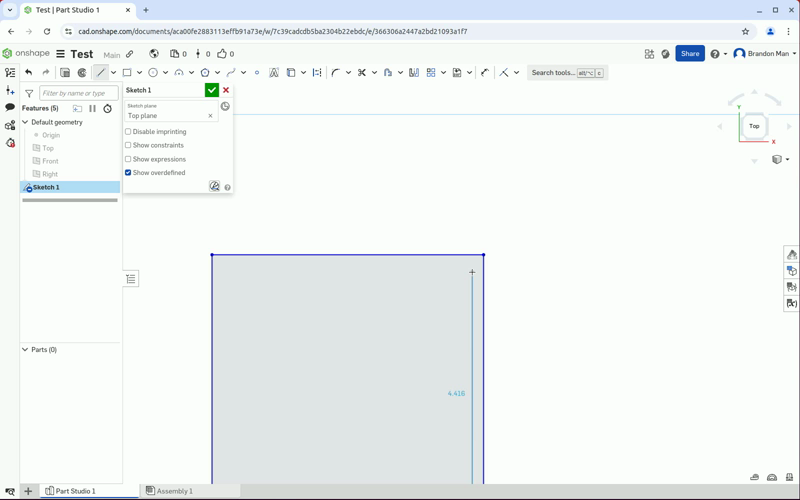
scroll(-6)
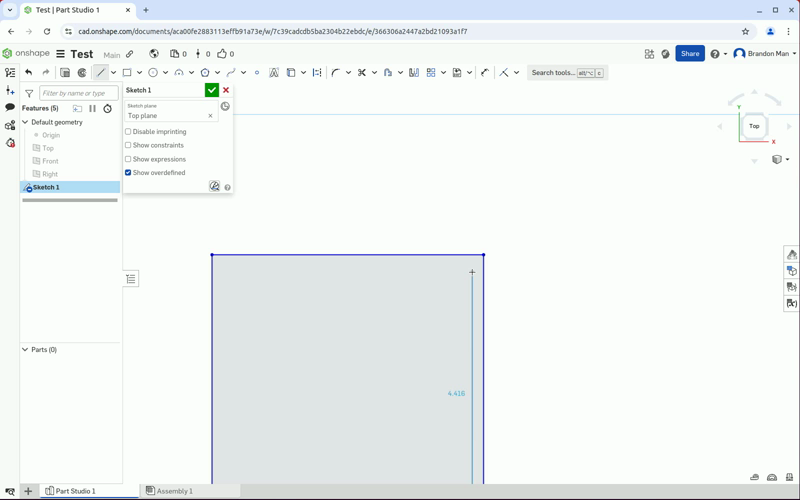
scroll(-6)
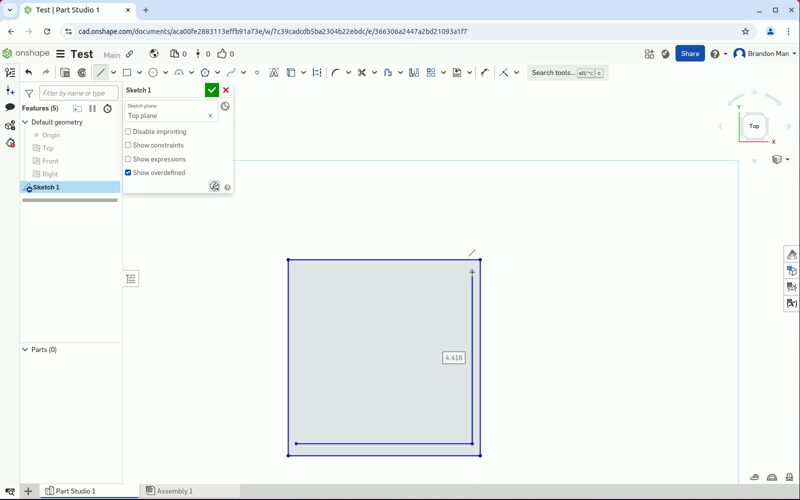
scroll(-6)
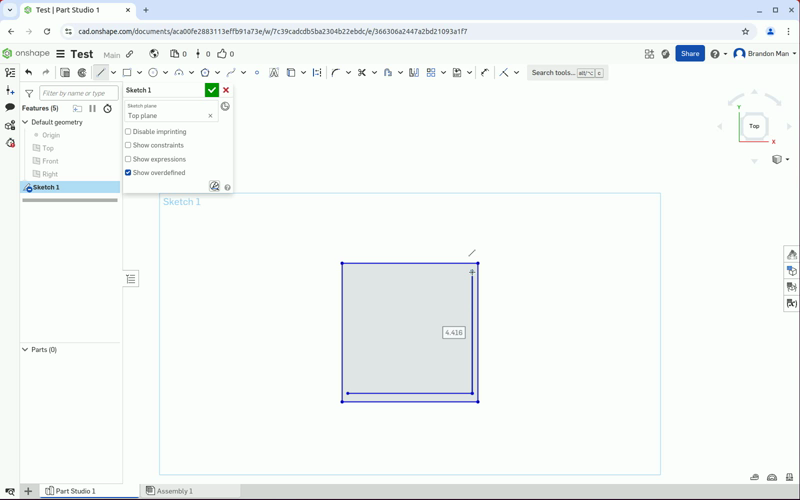
scroll(-6)
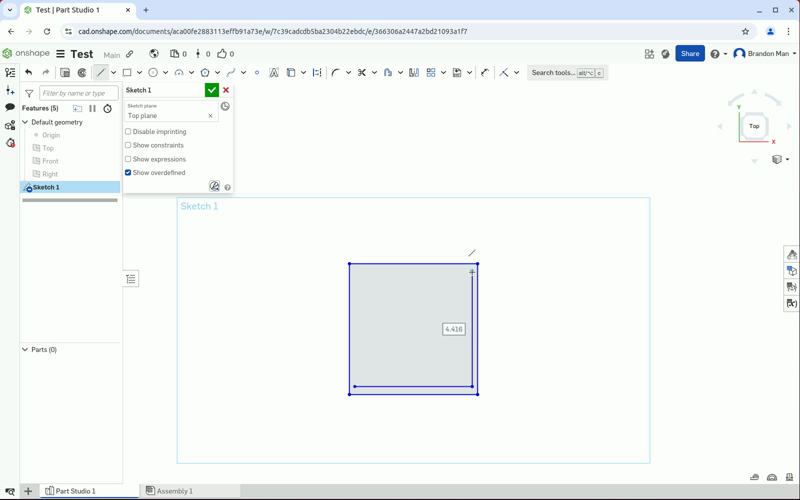
scroll(-6)
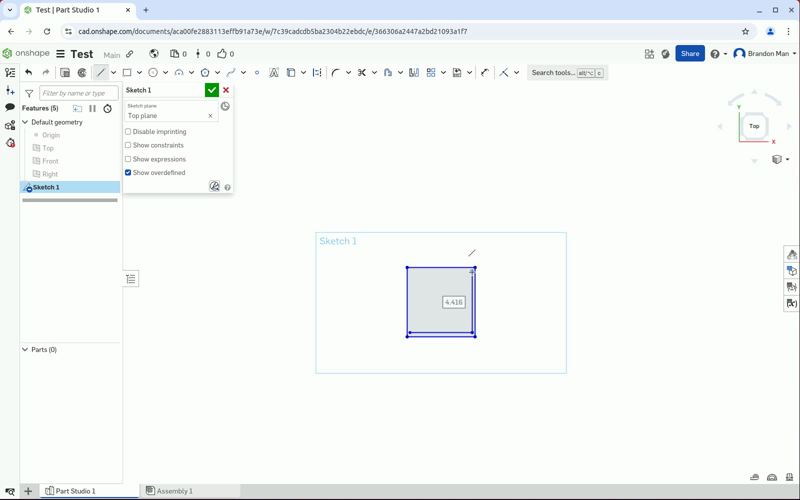
scroll(-6)
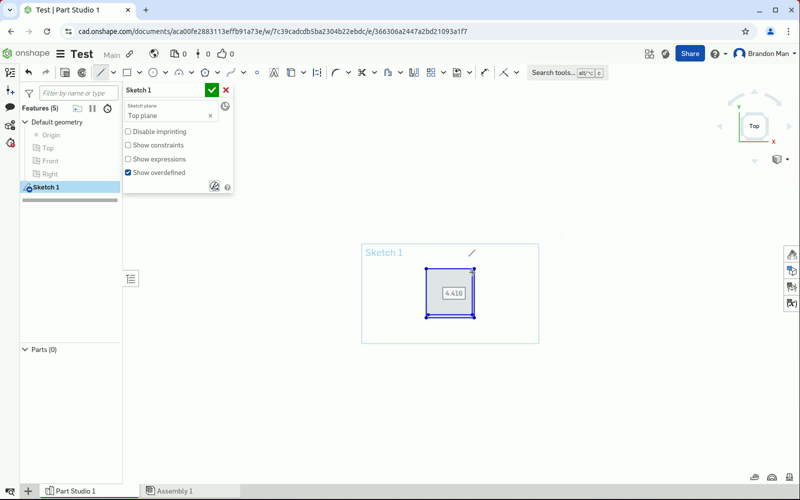
scroll(-6)
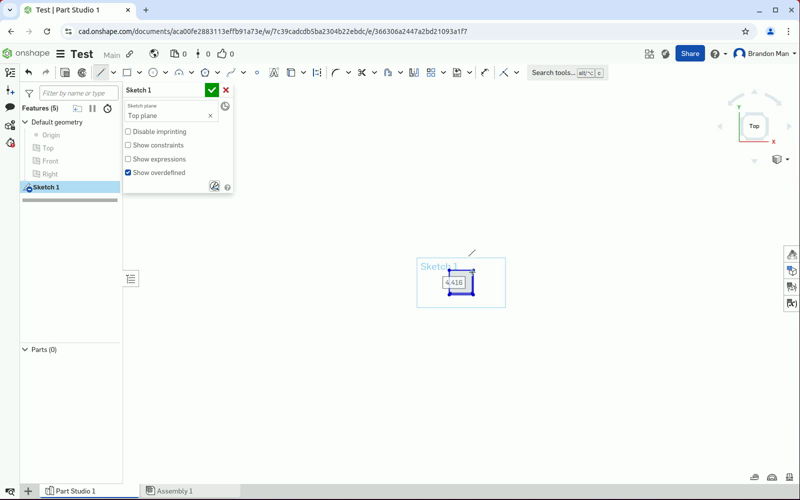
key_up(shift)
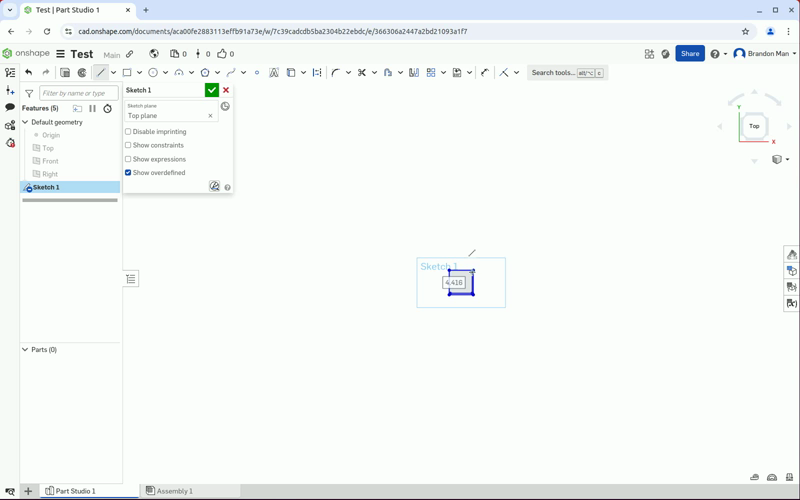
key_down(shift)
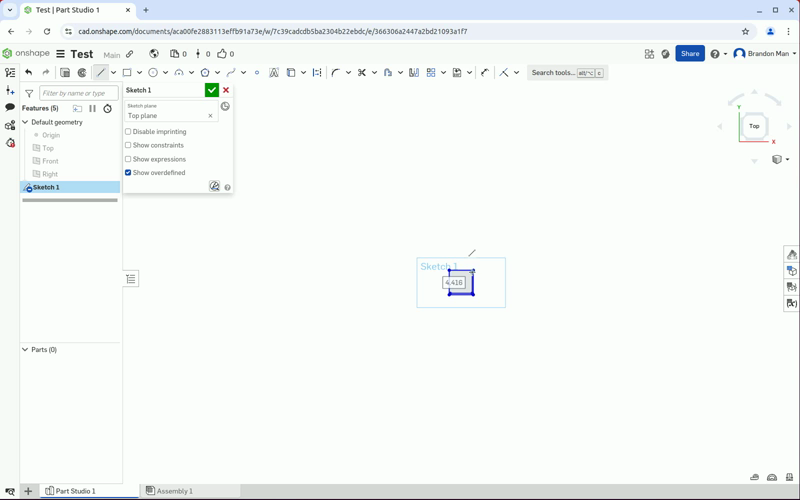
mouse_move(502, 271)
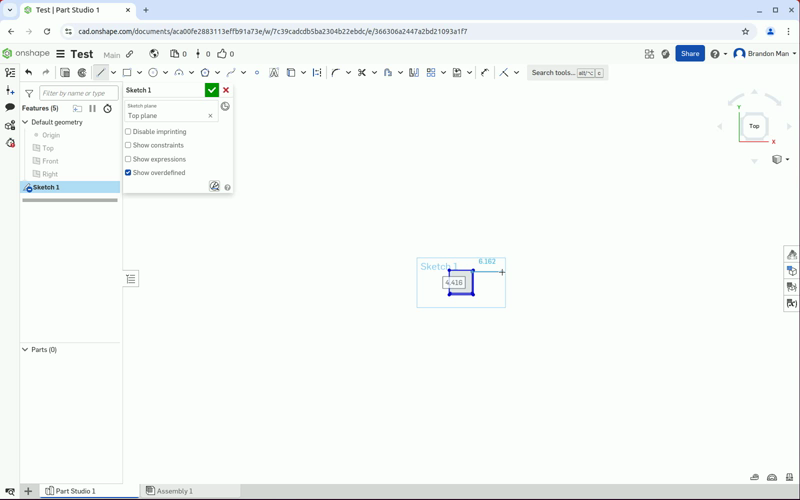
mouse_move(450, 271)
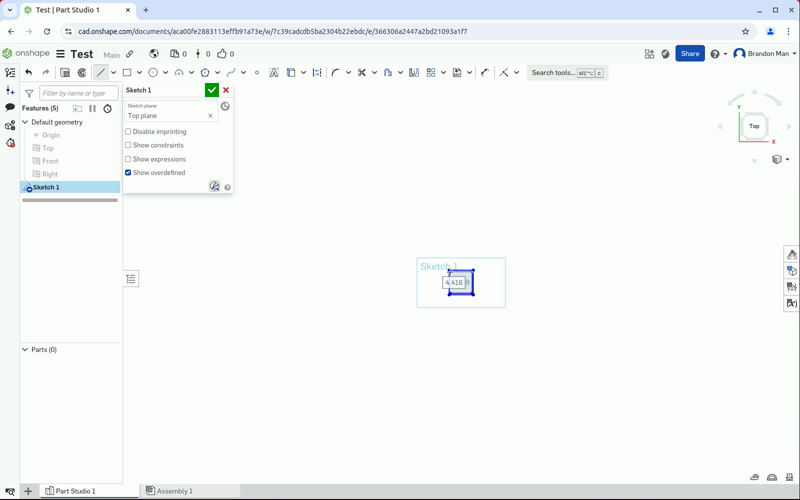
scroll(6)
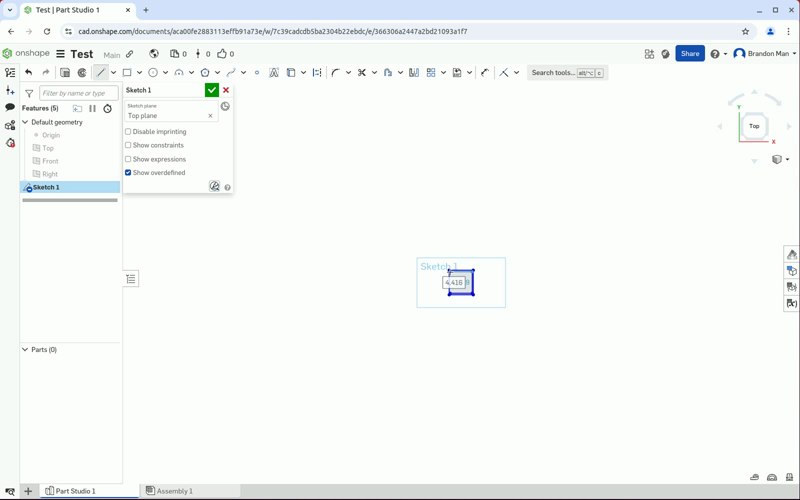
scroll(6)
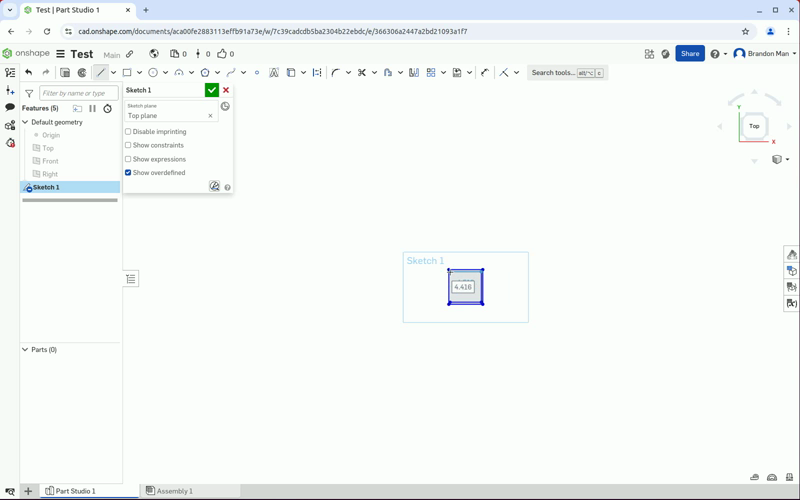
scroll(6)
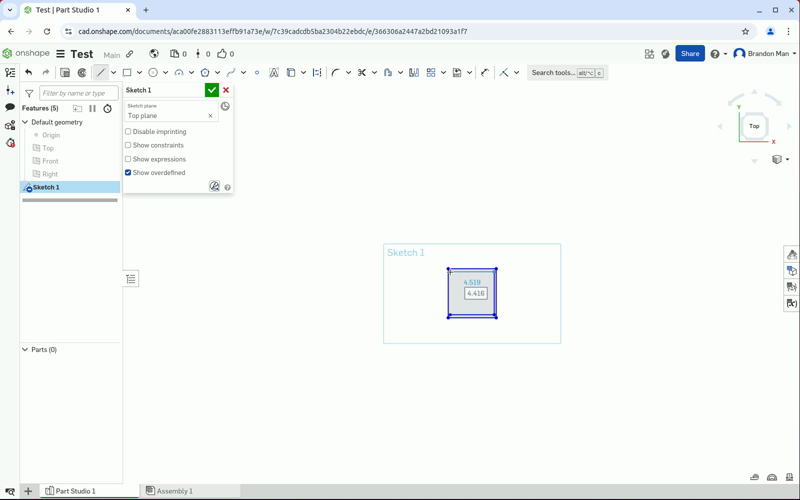
scroll(6)
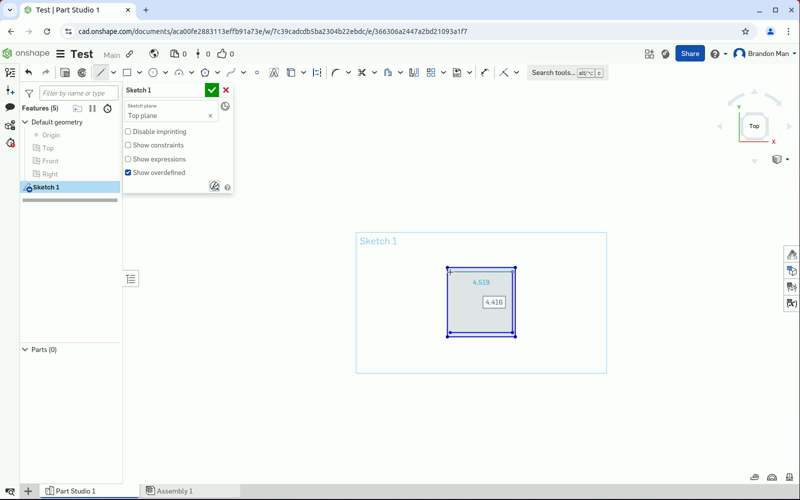
scroll(6)
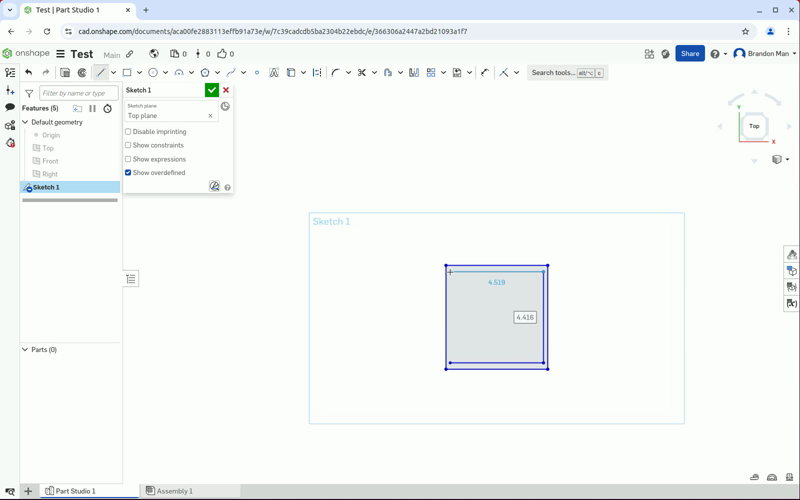
scroll(6)
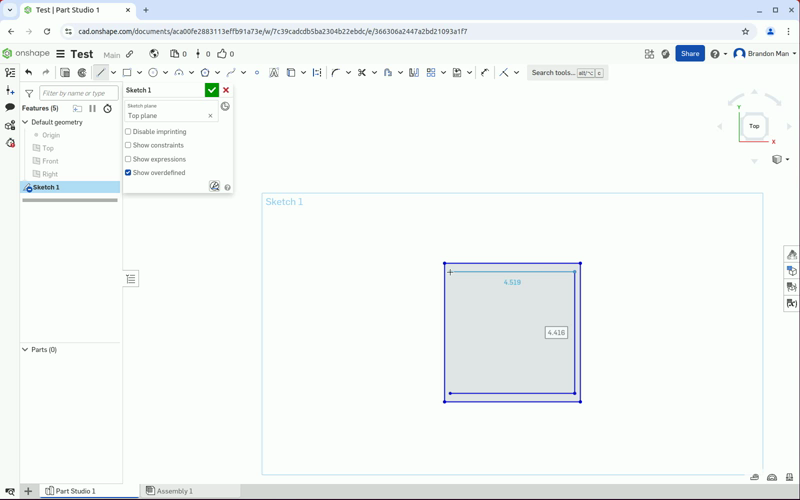
scroll(6)
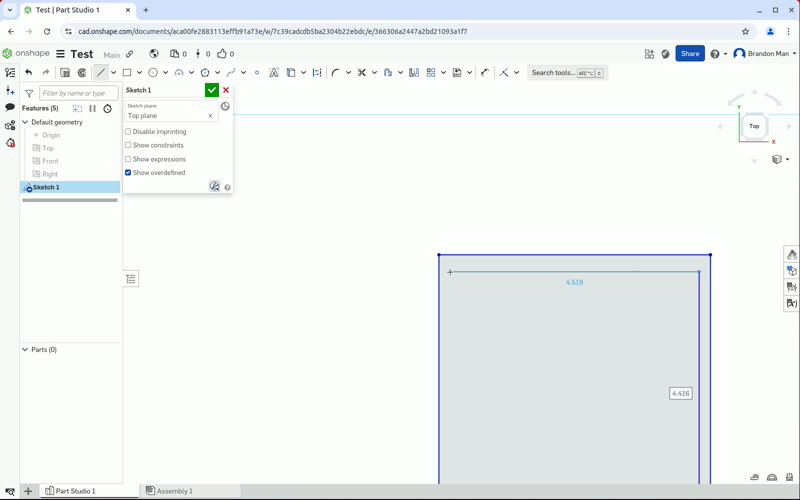
click(450, 271)
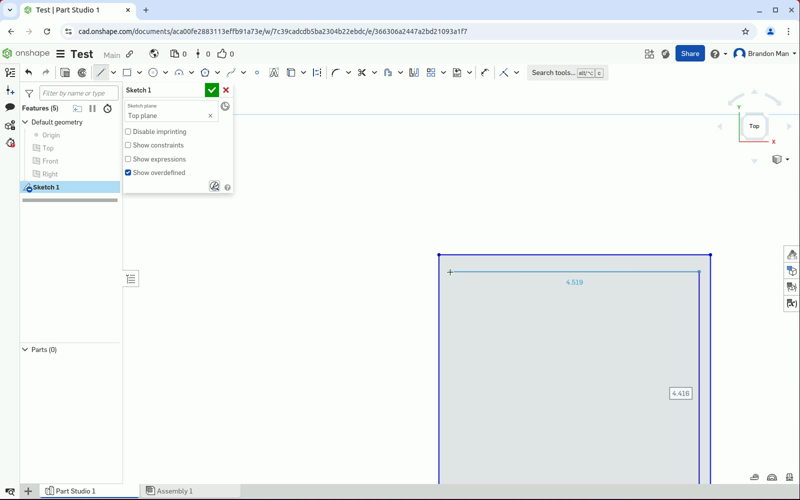
scroll(-6)
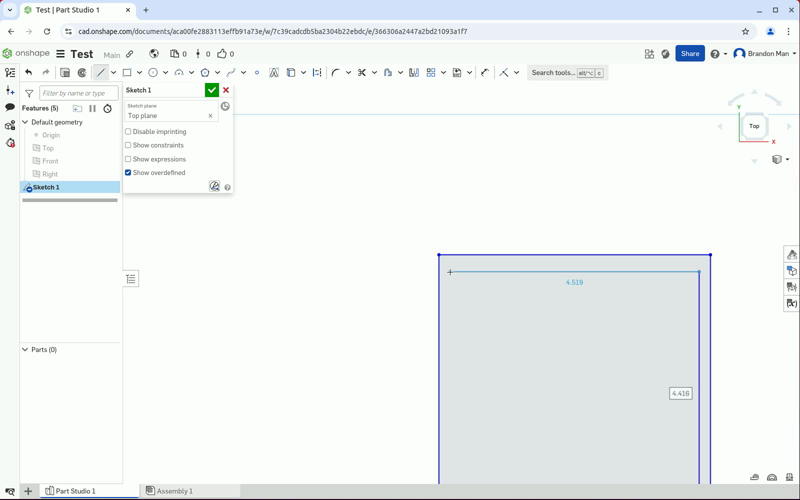
scroll(-6)
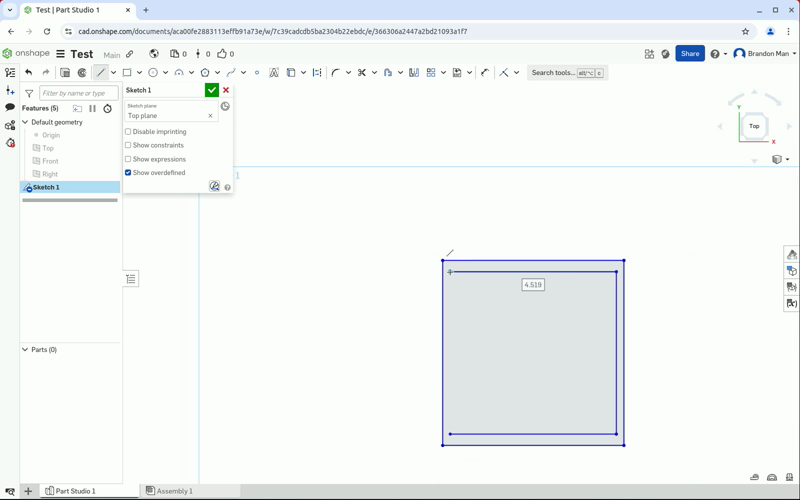
scroll(-6)
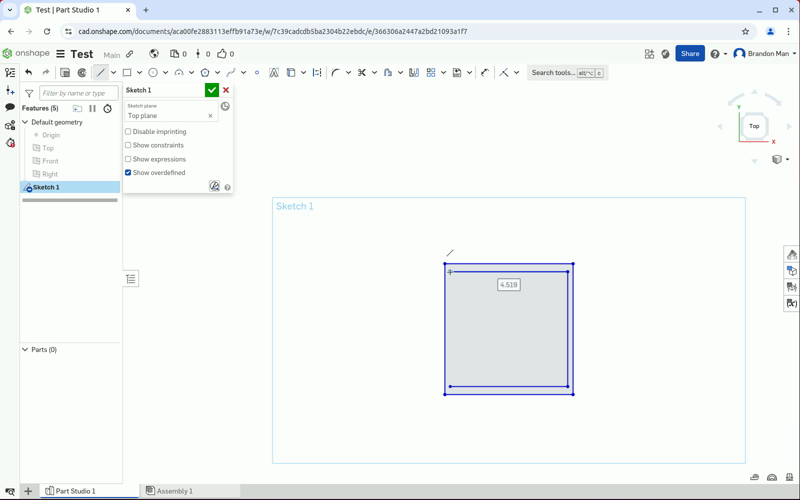
scroll(-6)
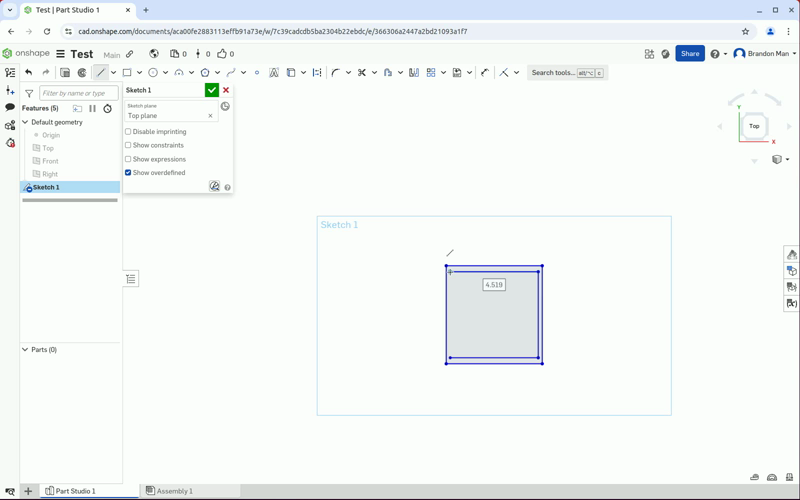
scroll(-6)
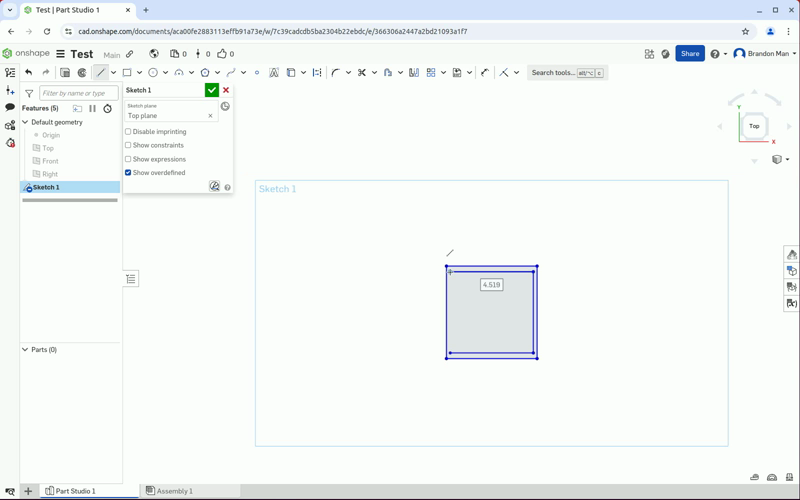
scroll(-6)
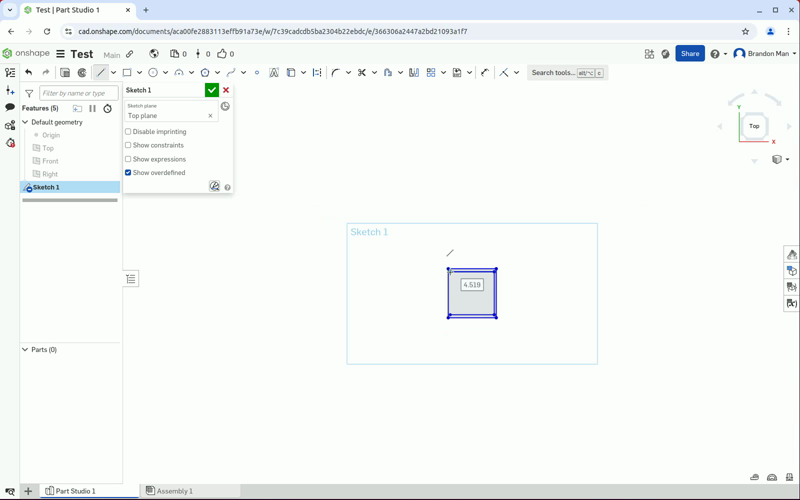
scroll(-6)
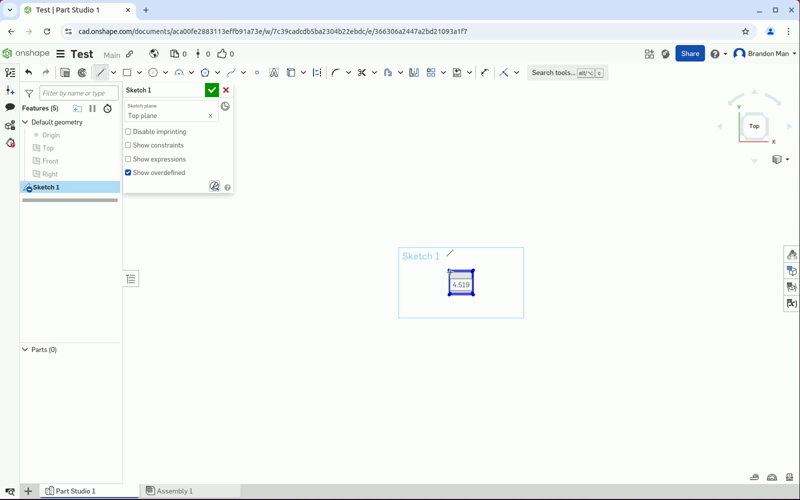
key_up(shift)
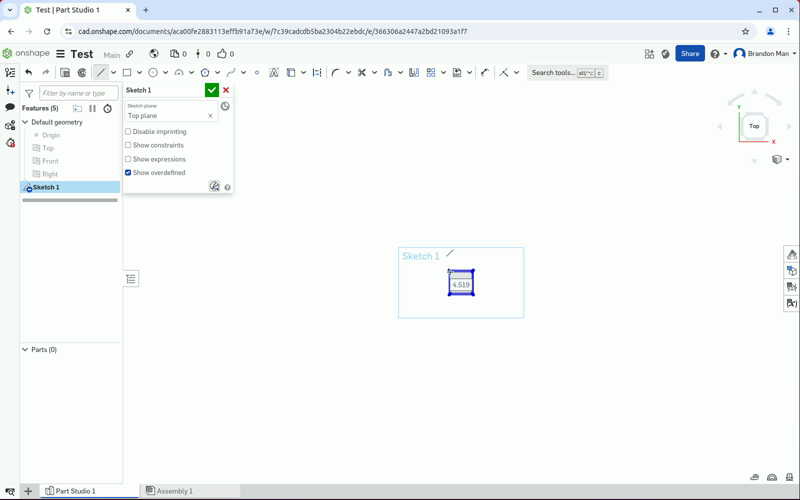
mouse_move(480, 271)
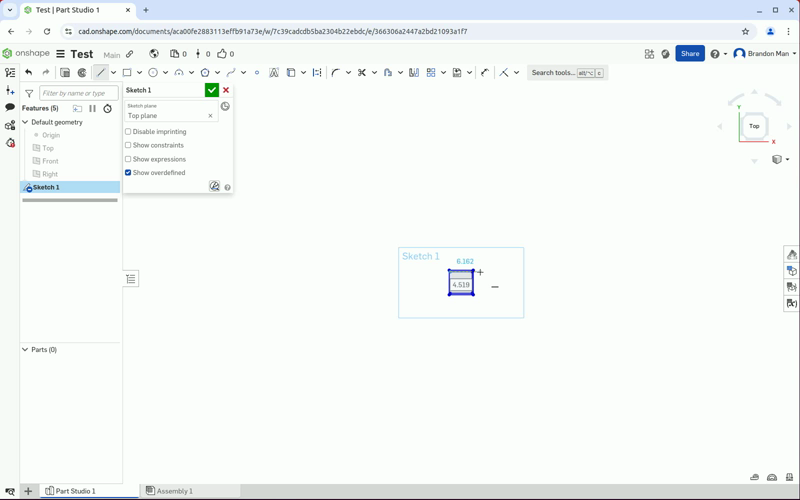
key_down(shift)
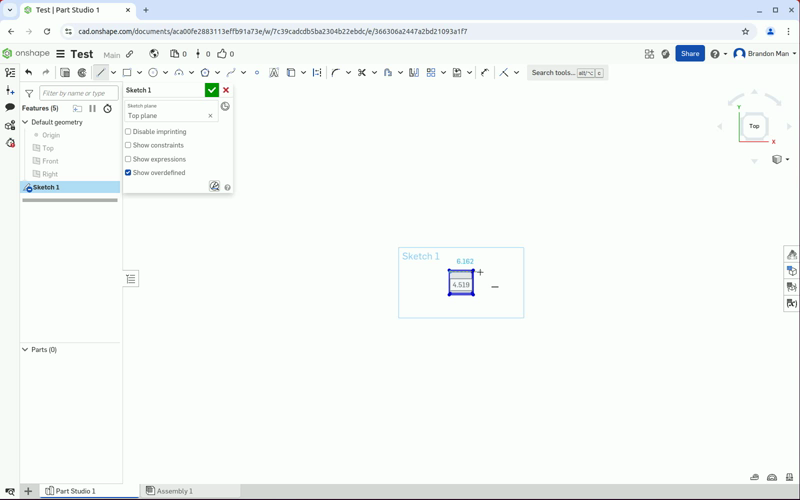
mouse_move(450, 293)
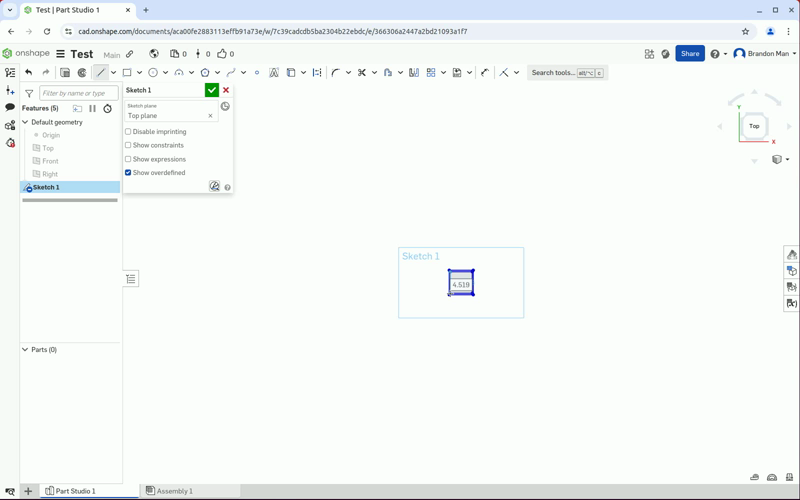
scroll(6)
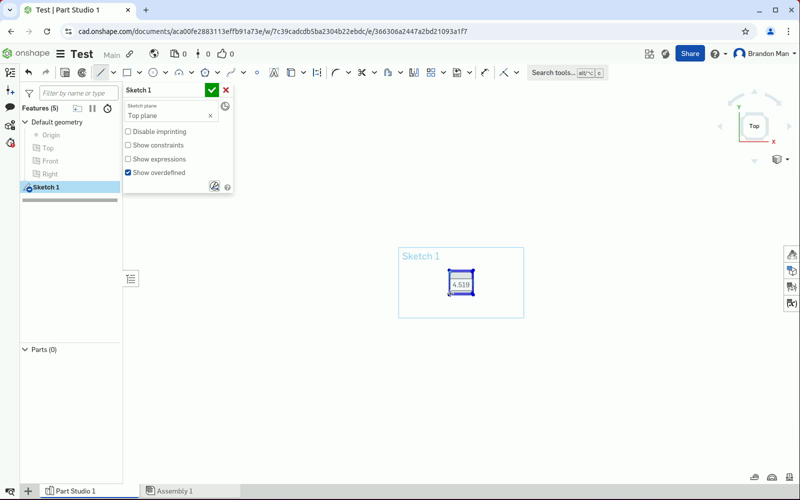
scroll(6)
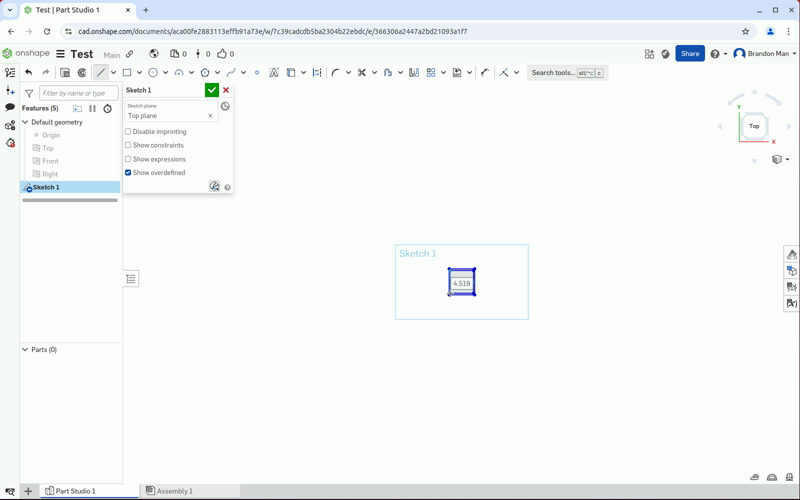
scroll(6)
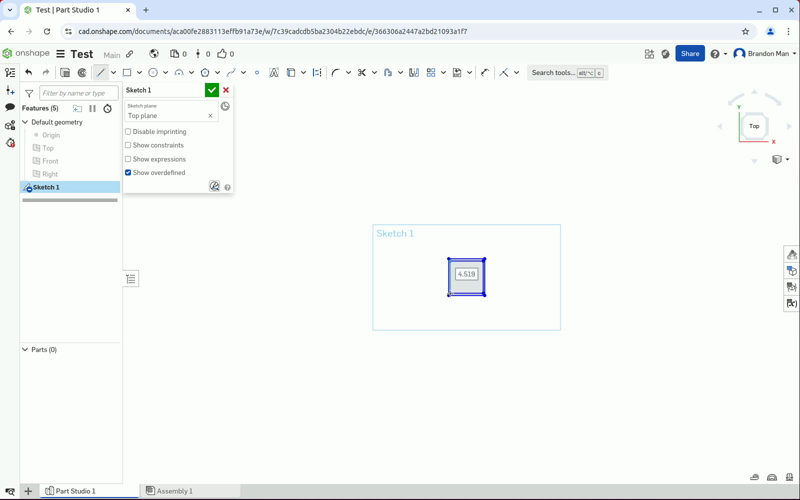
scroll(6)
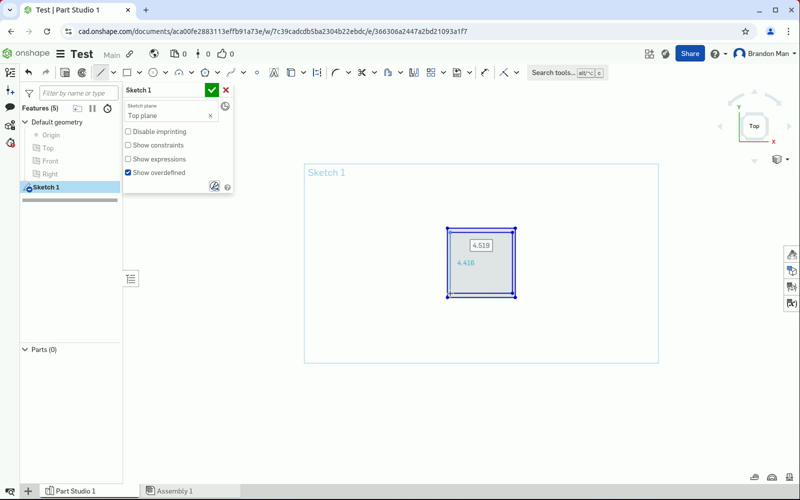
scroll(6)
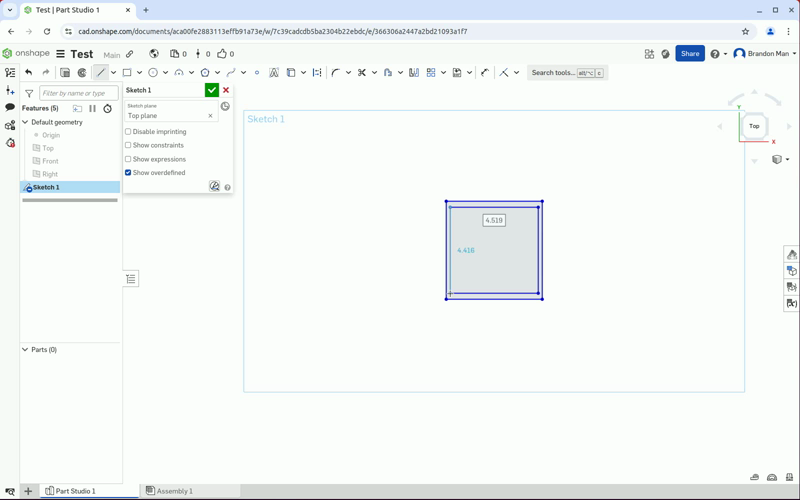
scroll(6)
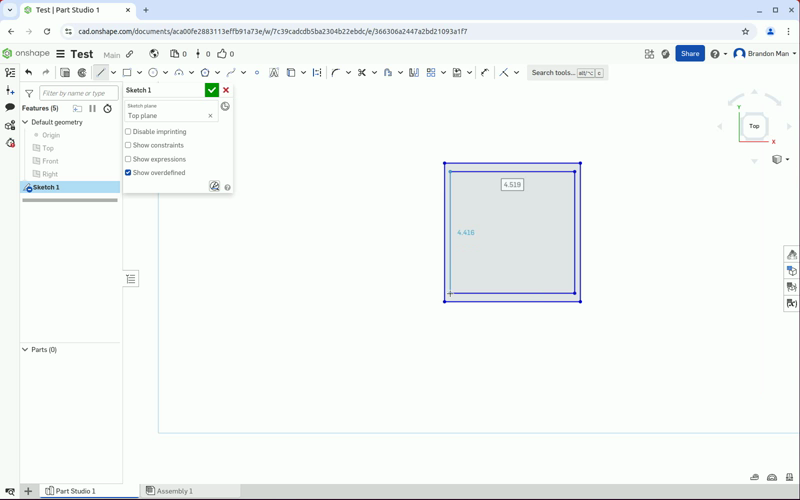
scroll(6)
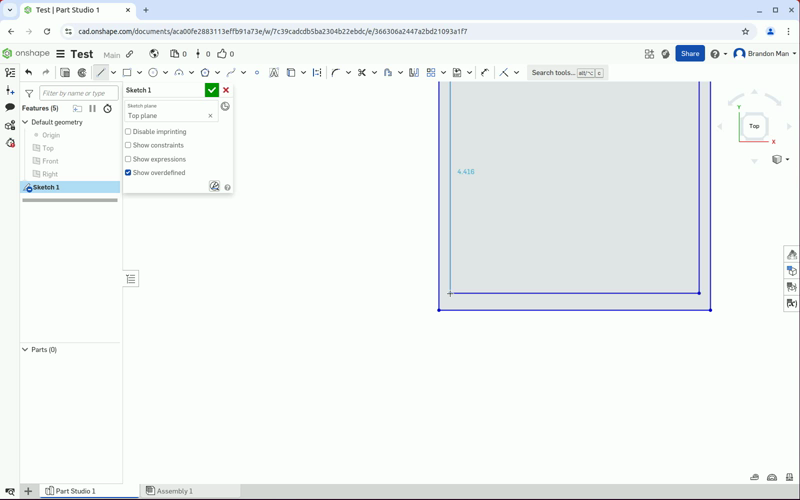
key_up(shift)
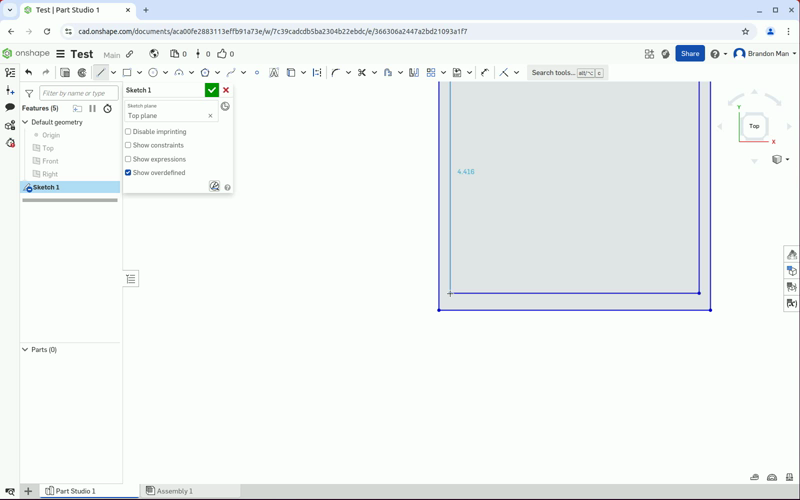
click(450, 293)
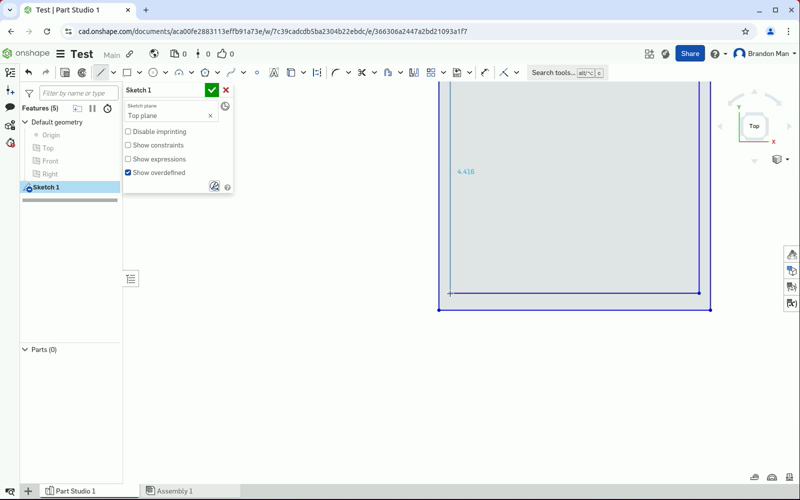
scroll(-6)
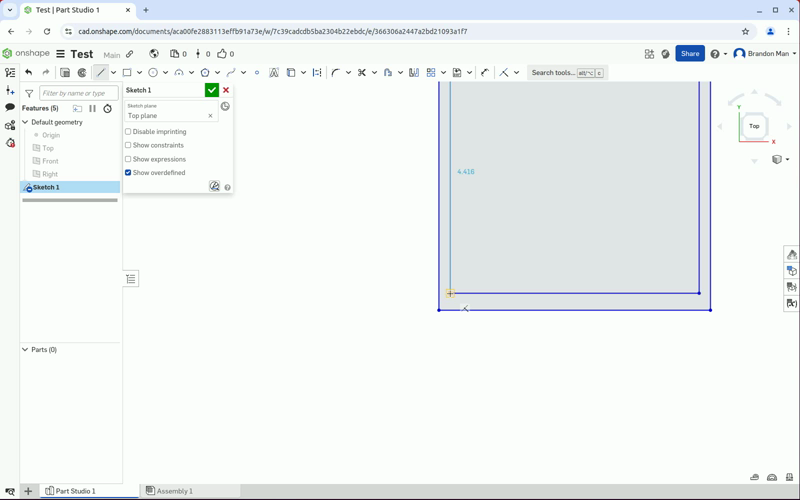
scroll(-6)
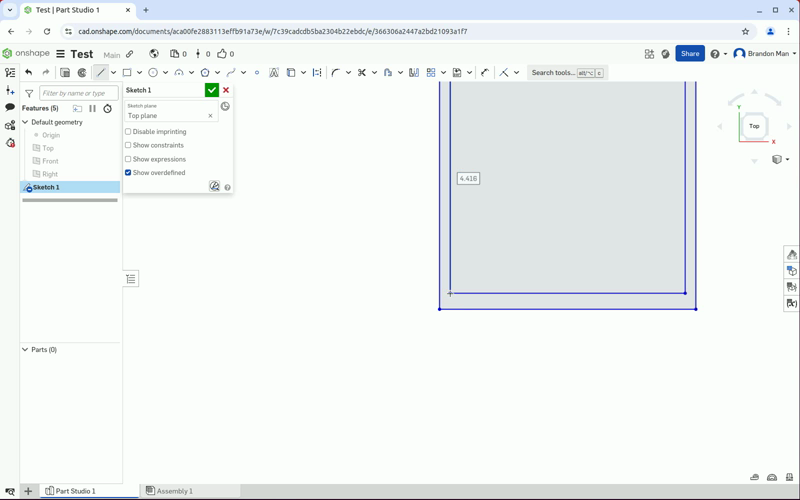
scroll(-6)
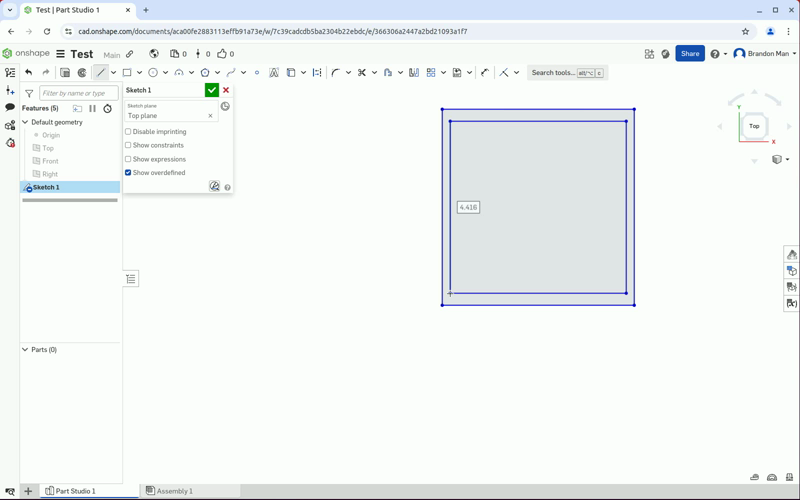
scroll(-6)
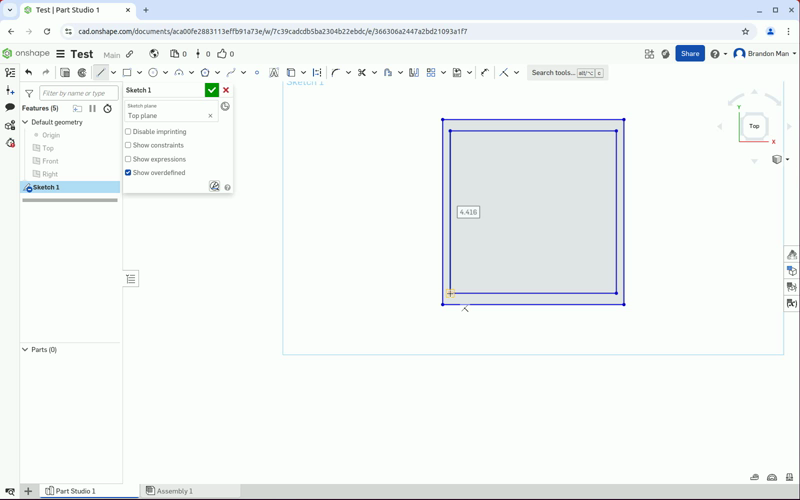
scroll(-6)
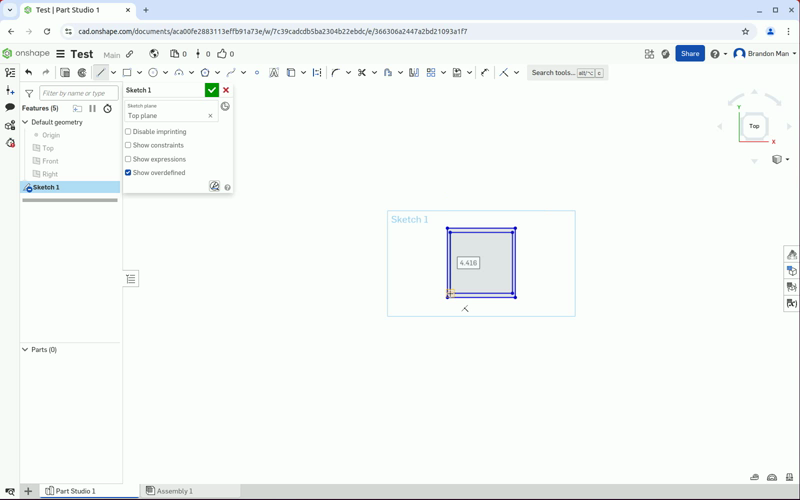
scroll(-6)
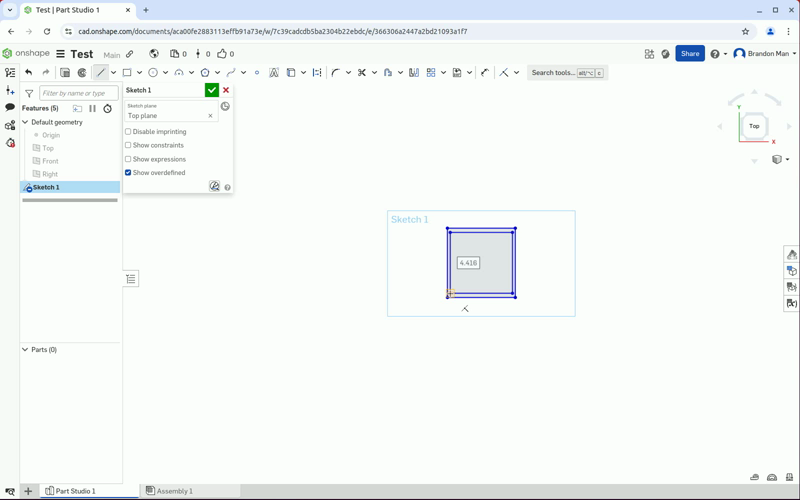
scroll(-6)
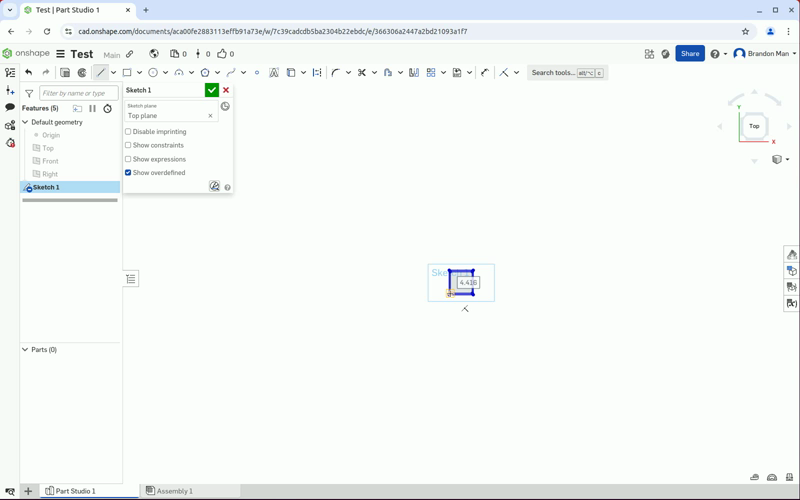
key(esc)
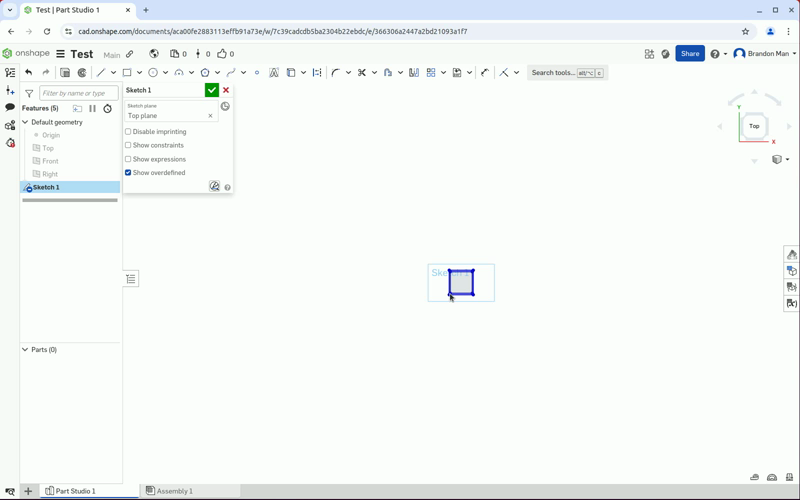
mouse_move(473, 283)
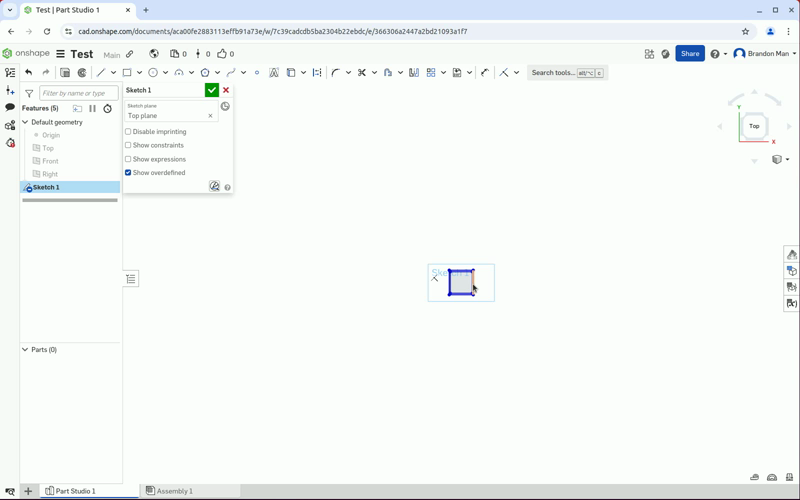
scroll(6)
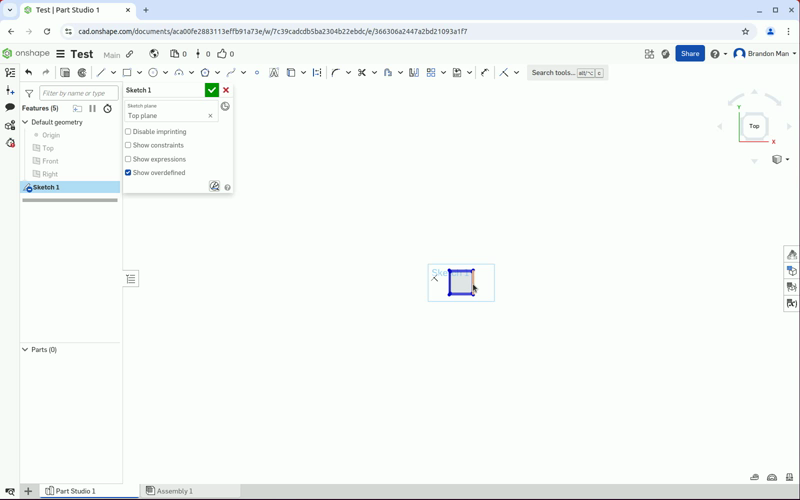
scroll(6)
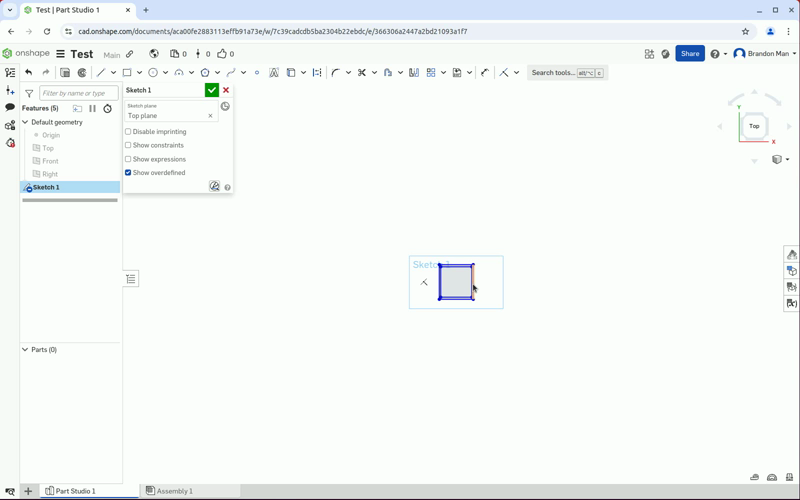
scroll(6)
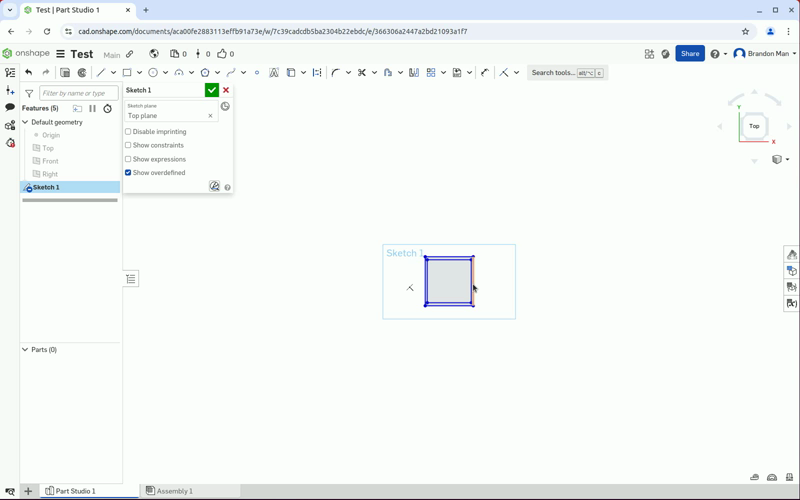
scroll(6)
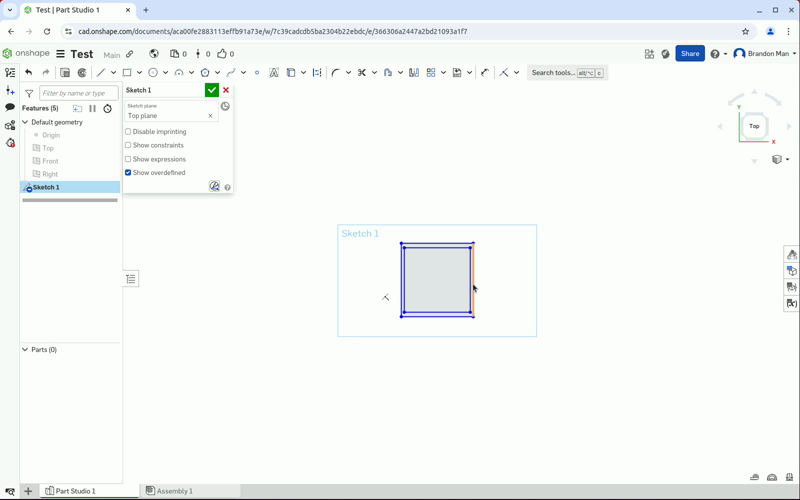
scroll(6)
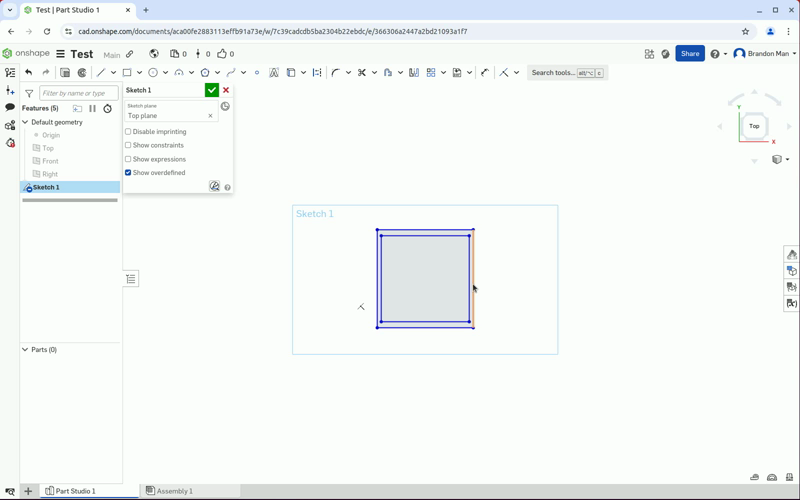
scroll(6)
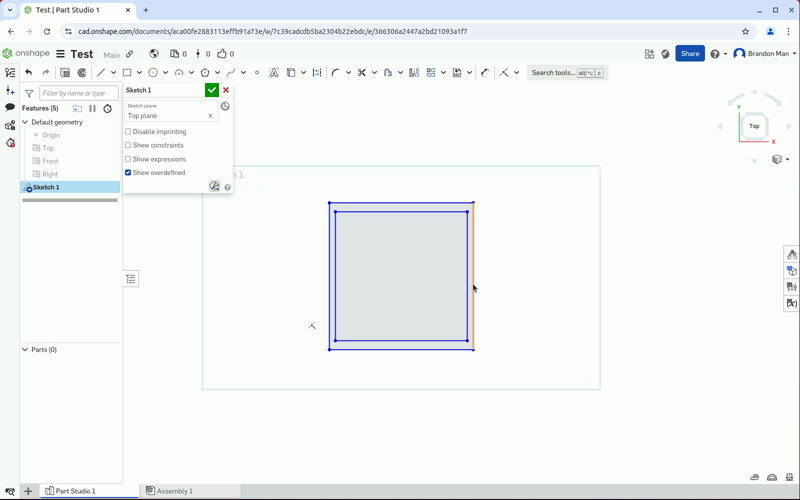
scroll(6)
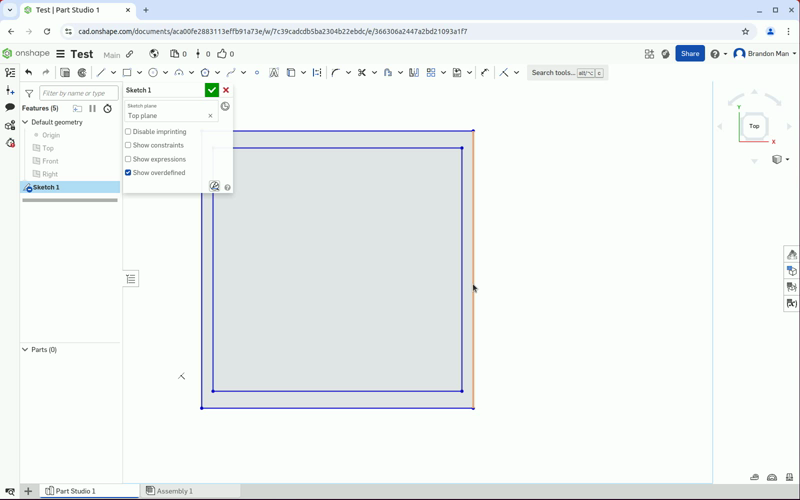
click(473, 283)
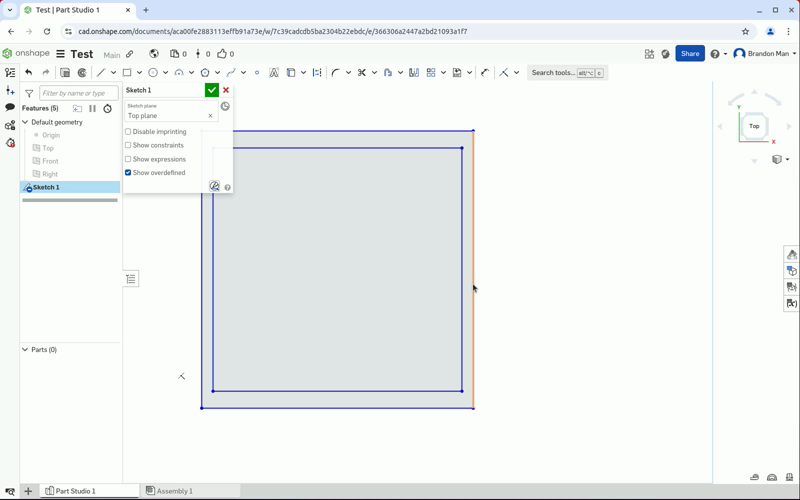
scroll(-6)
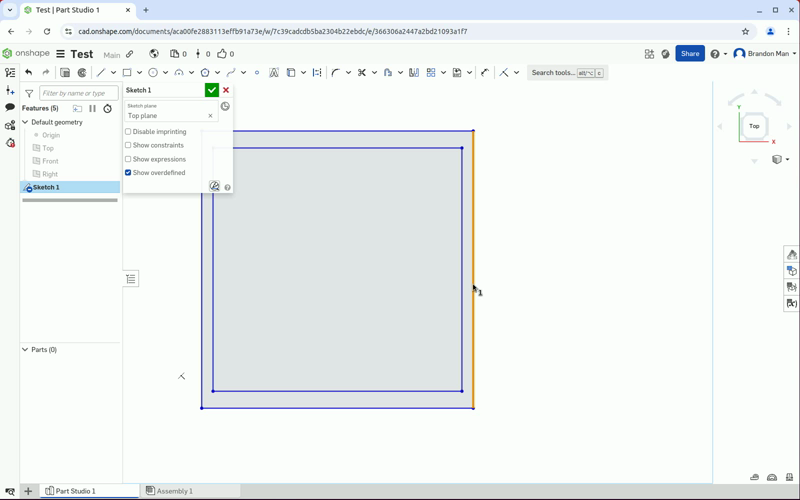
scroll(-6)
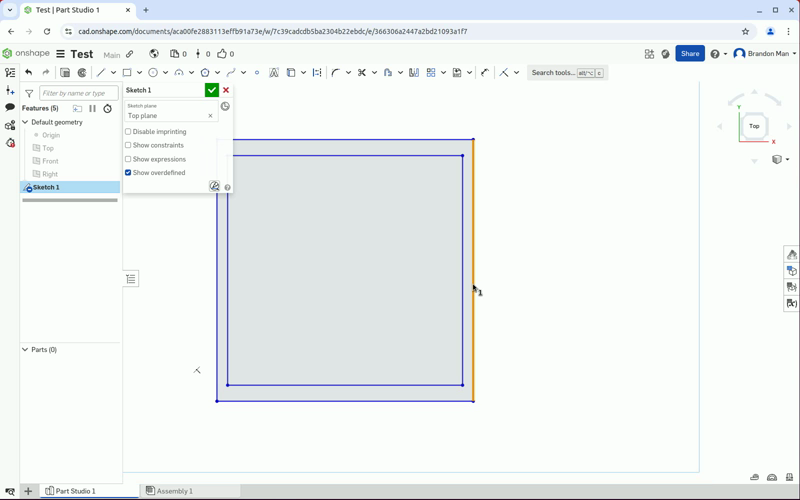
scroll(-6)
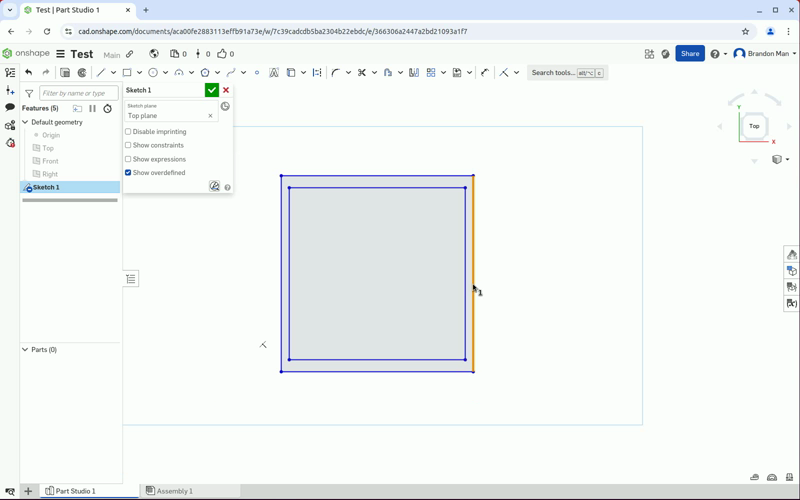
scroll(-6)
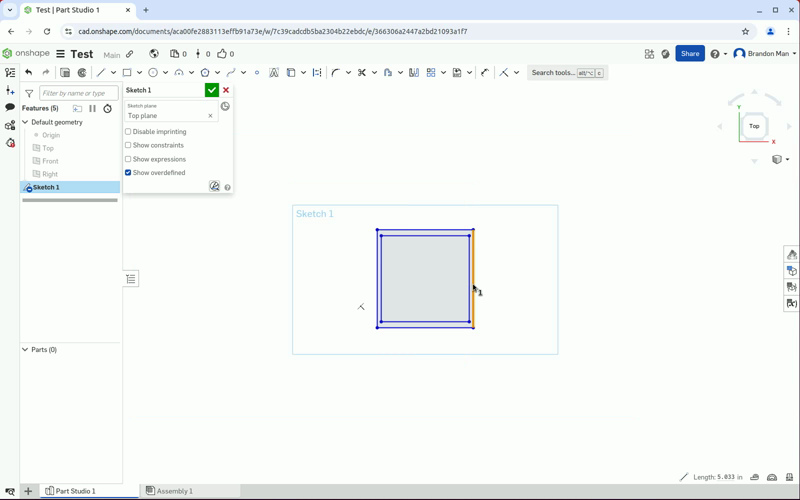
scroll(-6)
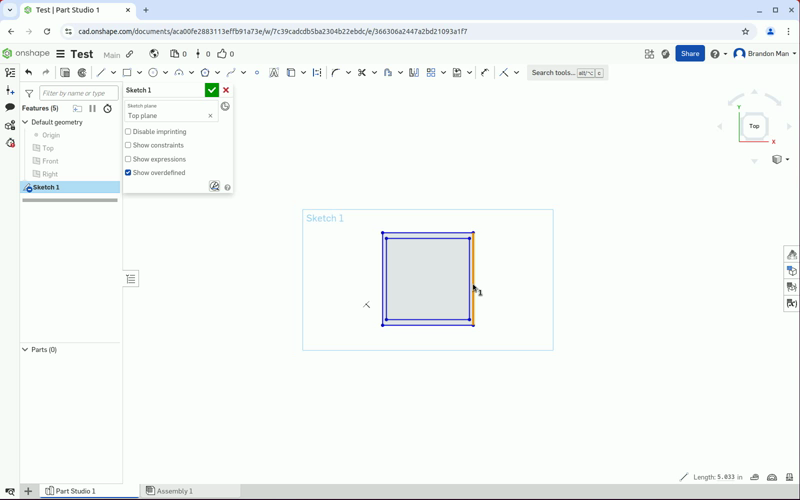
scroll(-6)
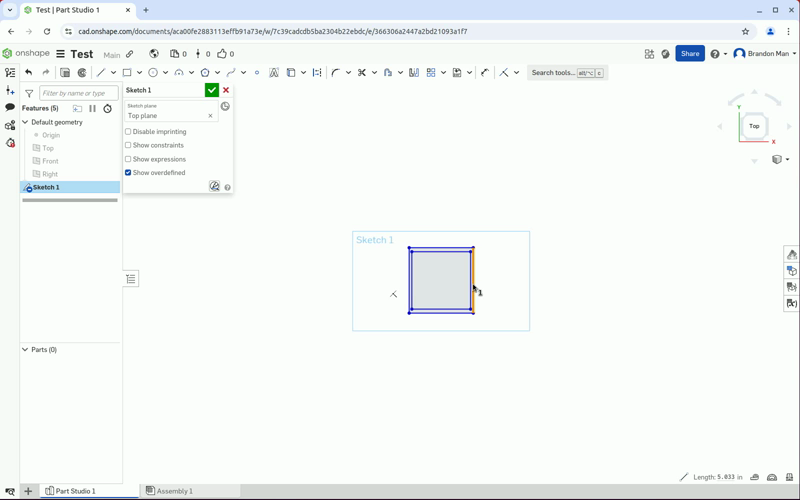
scroll(-6)
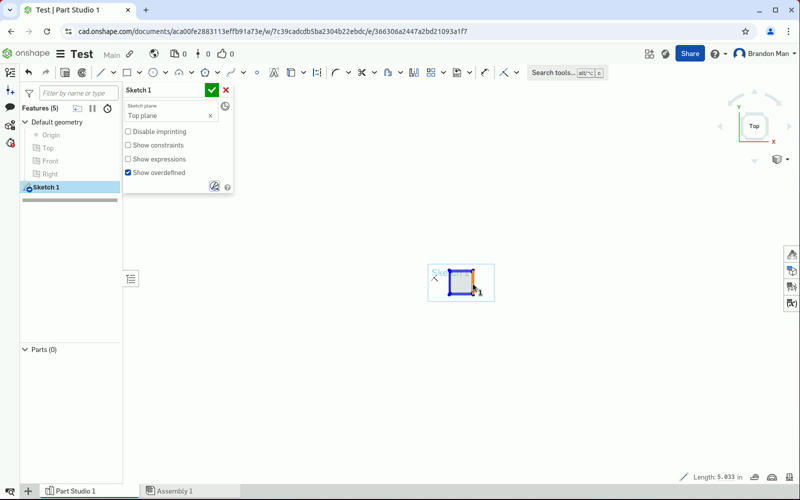
mouse_move(73, 352)
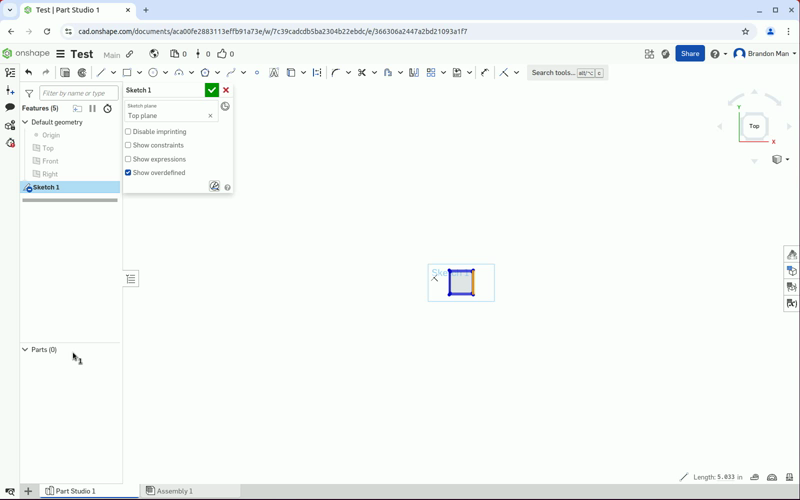
key(shift+y)
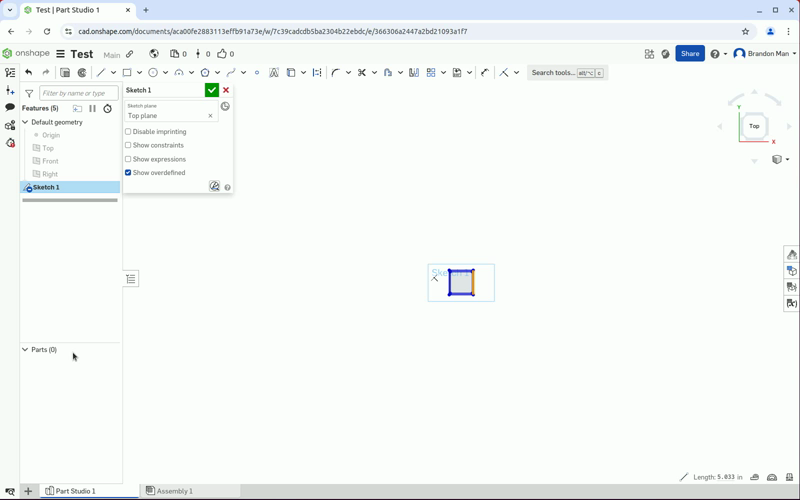
key(shift+e)
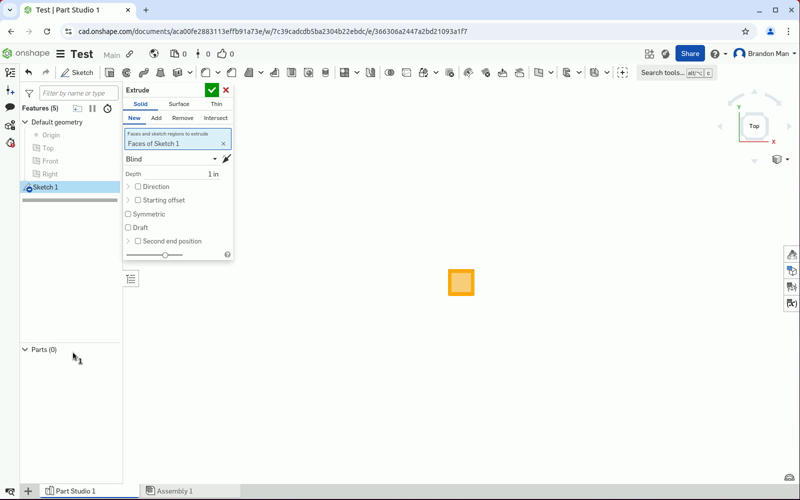
mouse_move(143, 106)
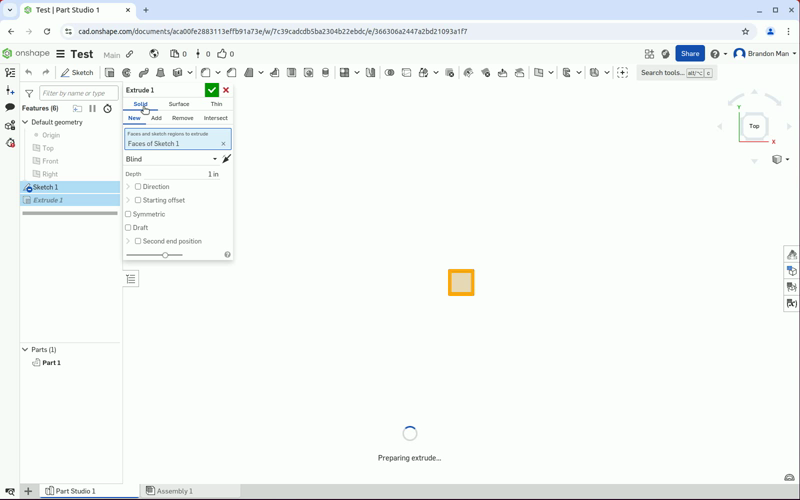
click(143, 106)
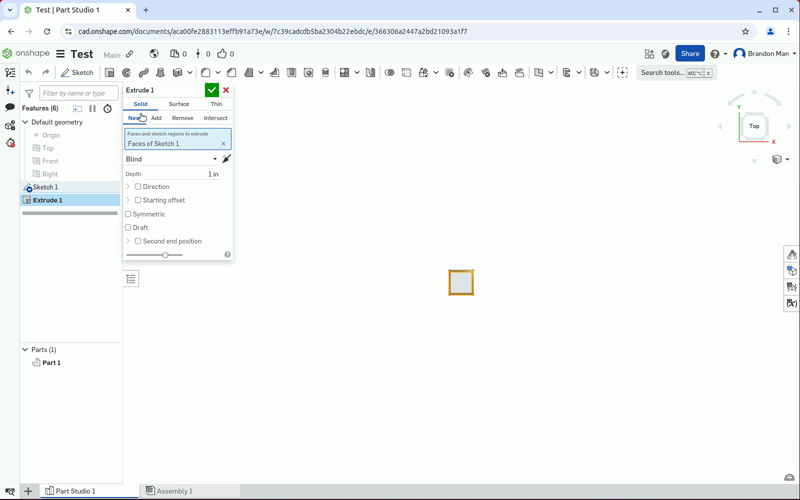
mouse_move(137, 120)
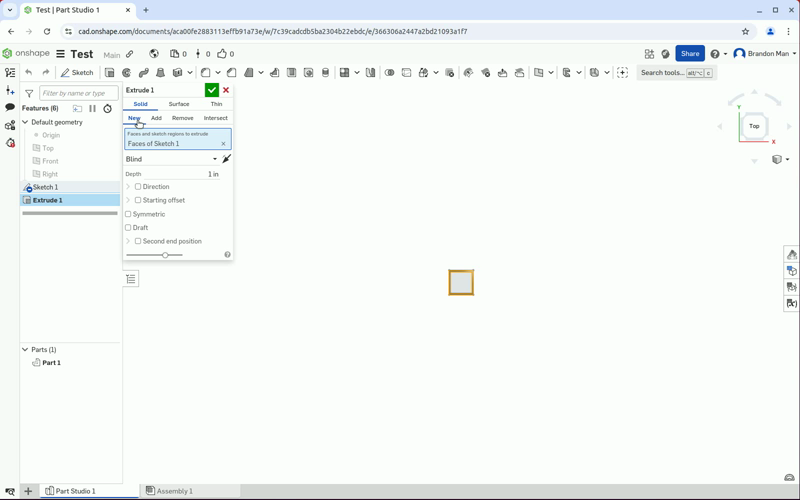
click(137, 120)
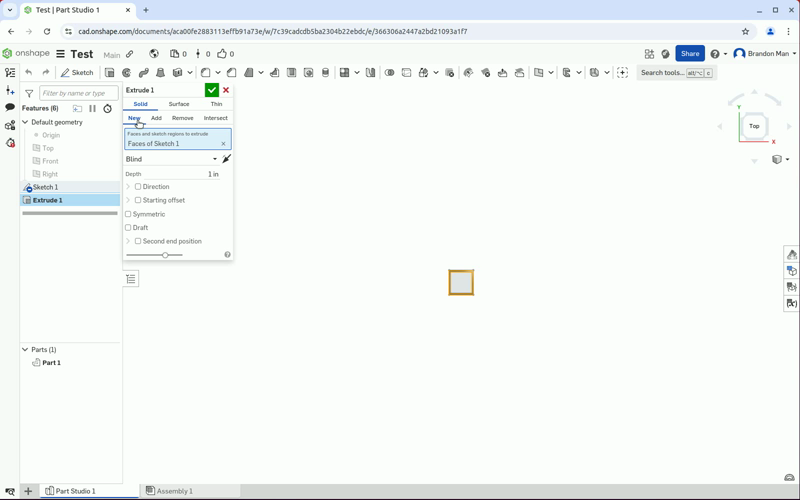
key(tab, 4)
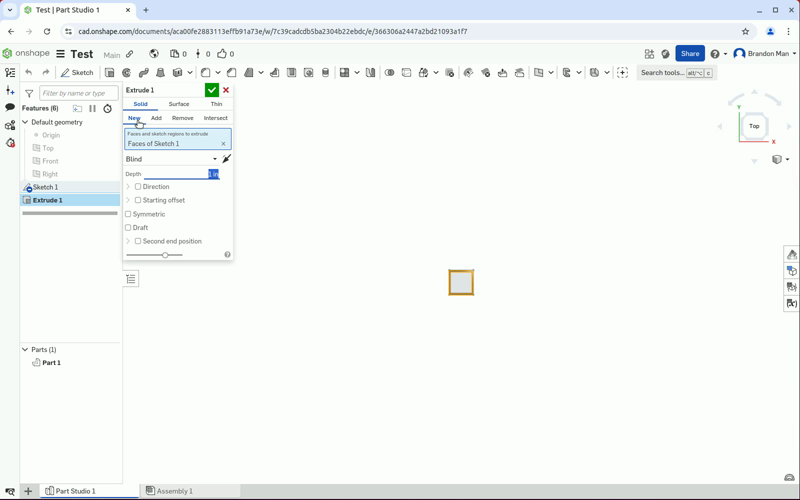
text(6.258)
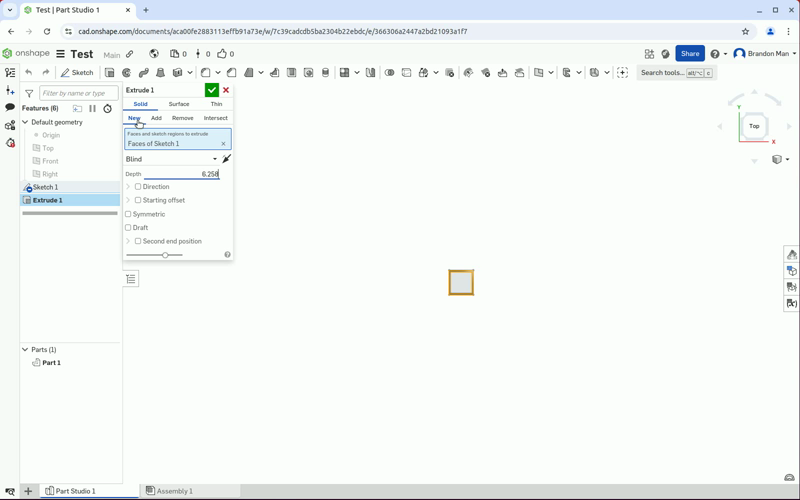
key(enter)
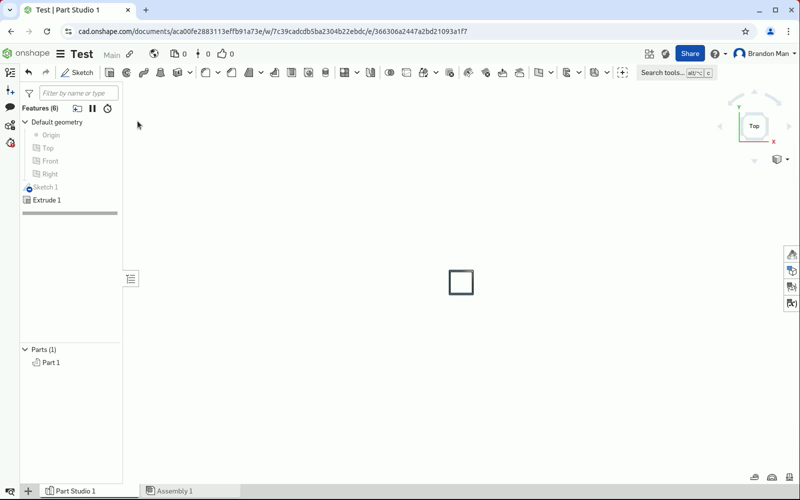
key(shift+h)
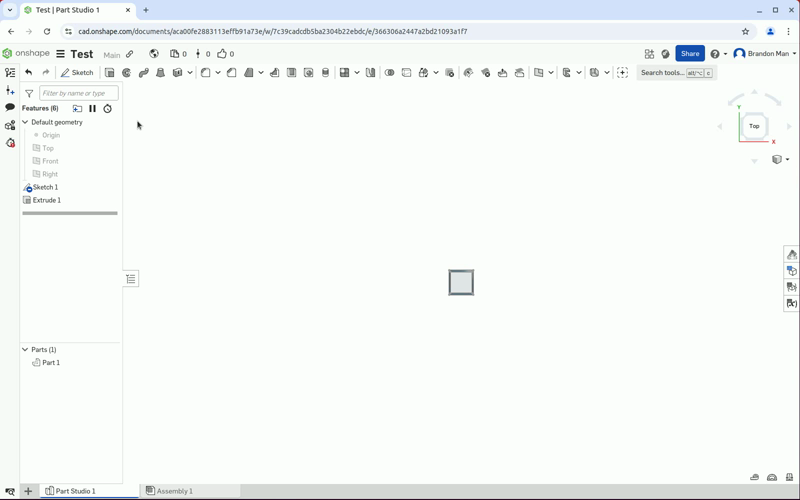
key(shift+h)
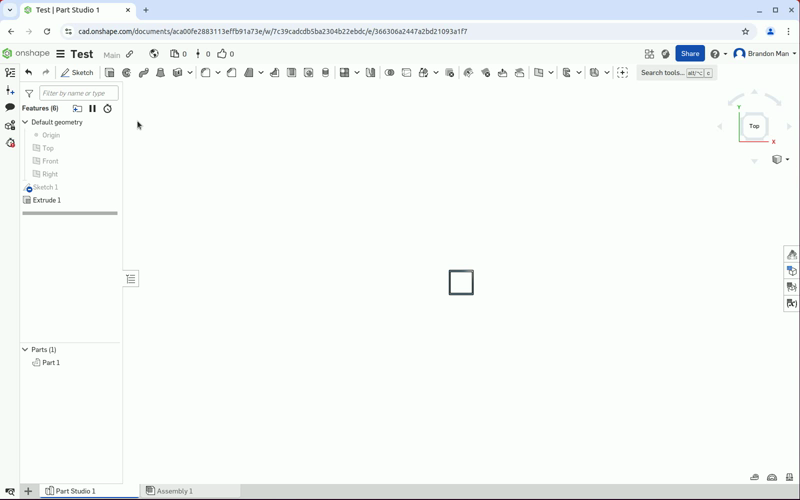
mouse_move(73, 189)
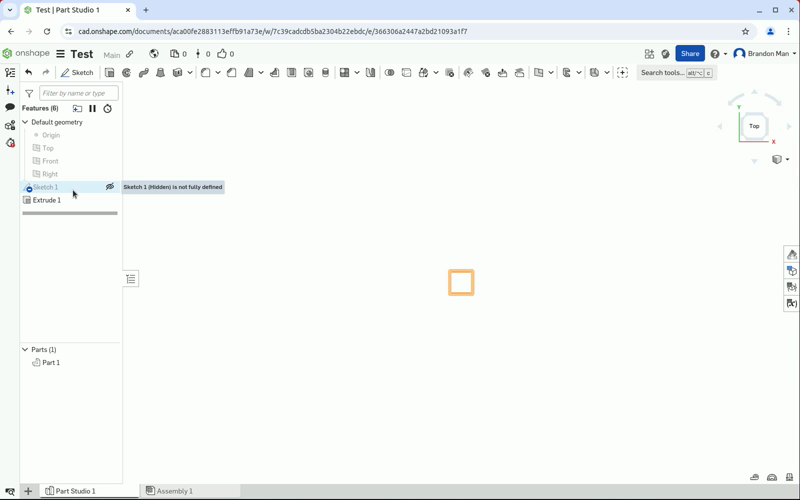
click(73, 189)
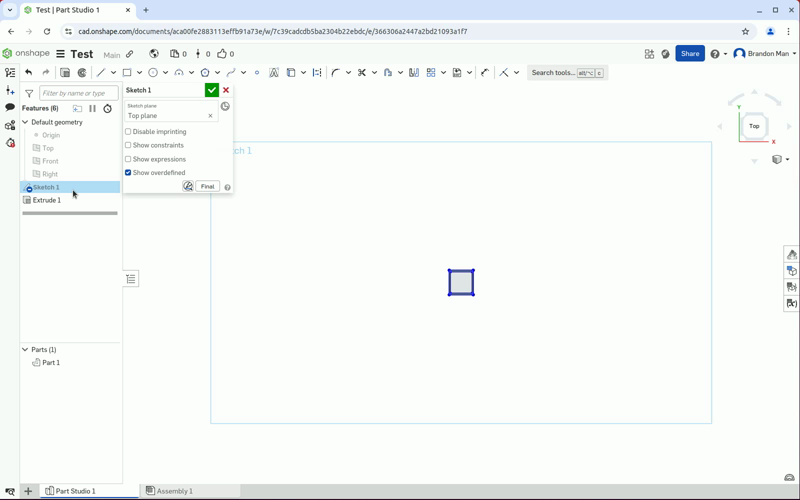
mouse_move(229, 92)
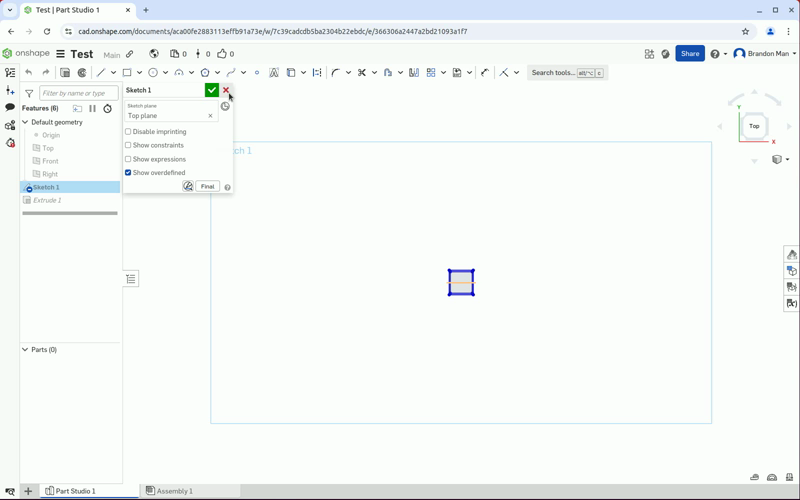
click(229, 92)
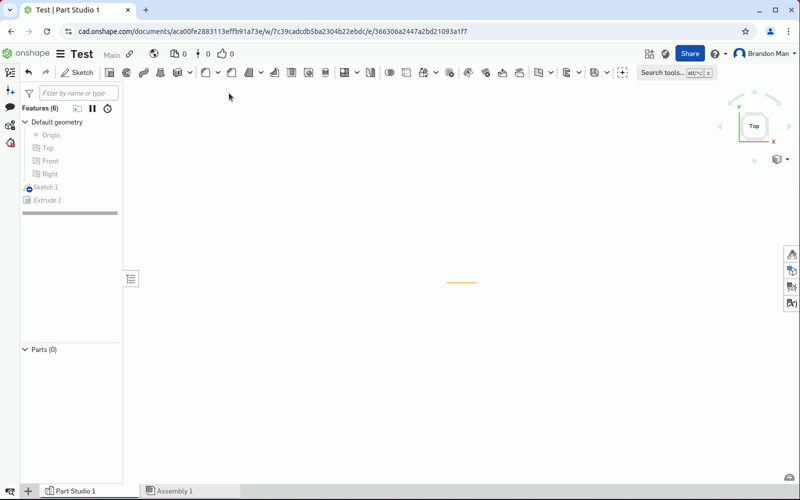
mouse_move(73, 352)
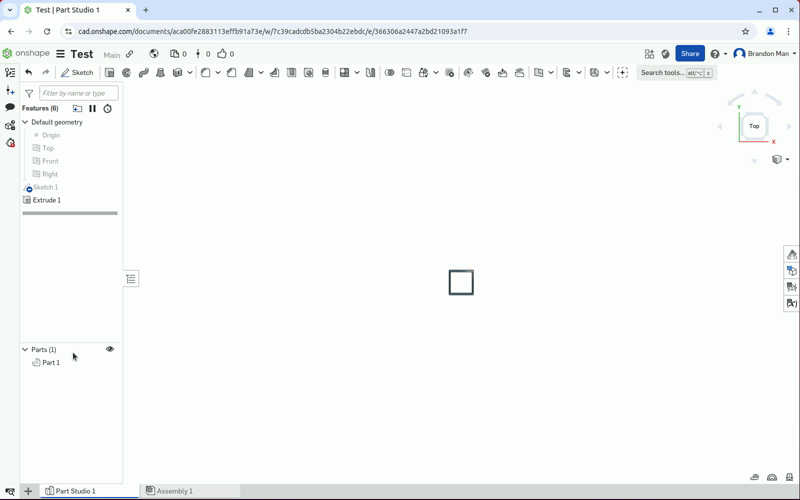
key(y)
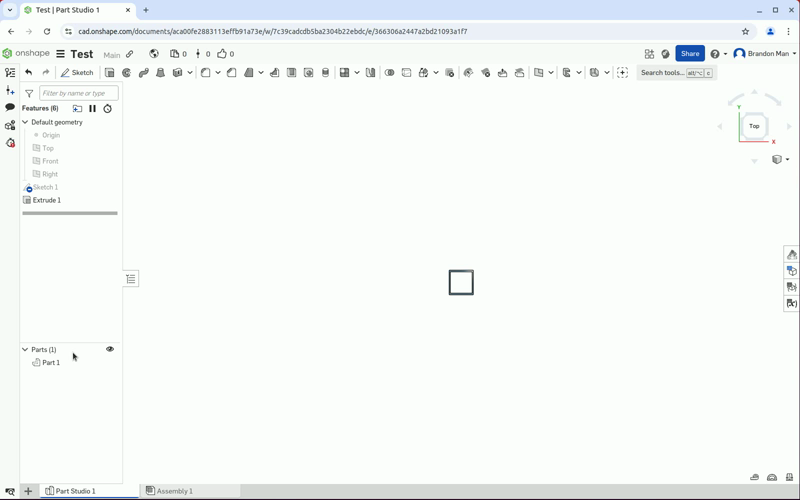
key(shift+p)
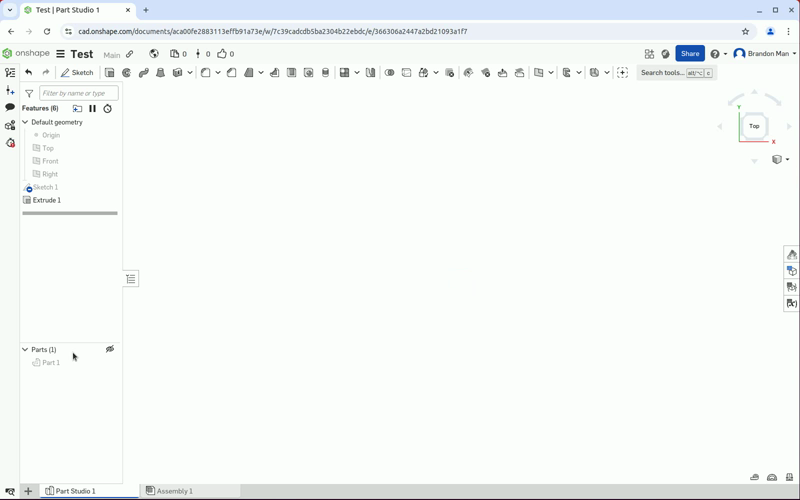
key(space)
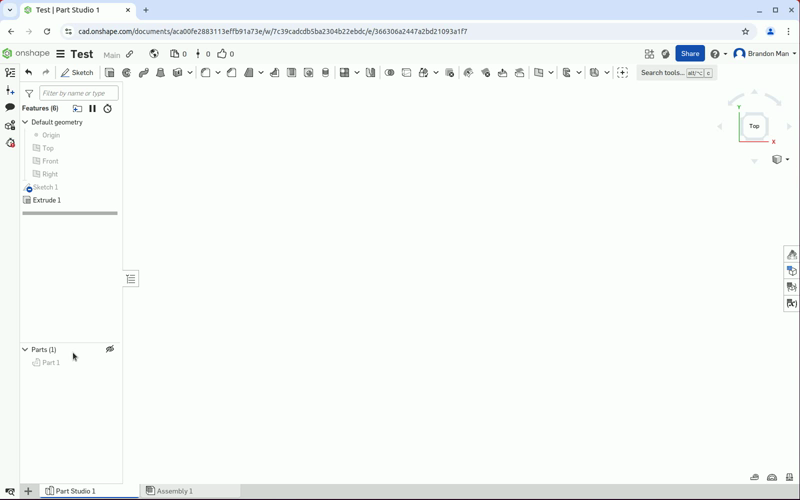
key_down(shift)
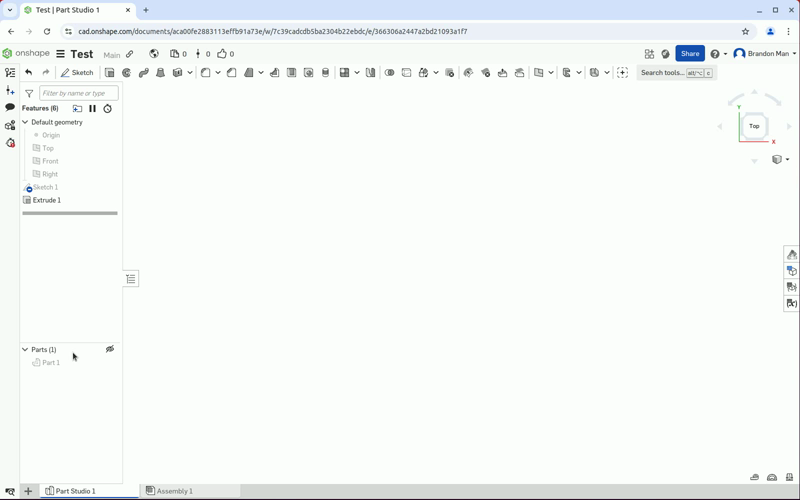
key(up)
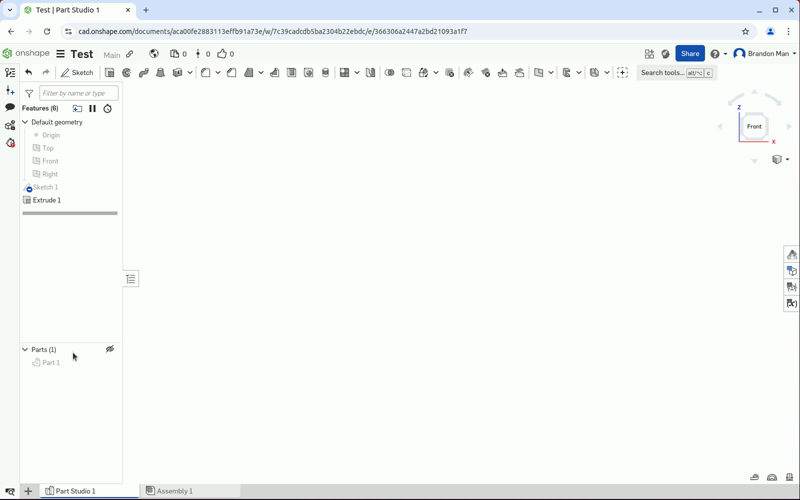
key_up(shift)
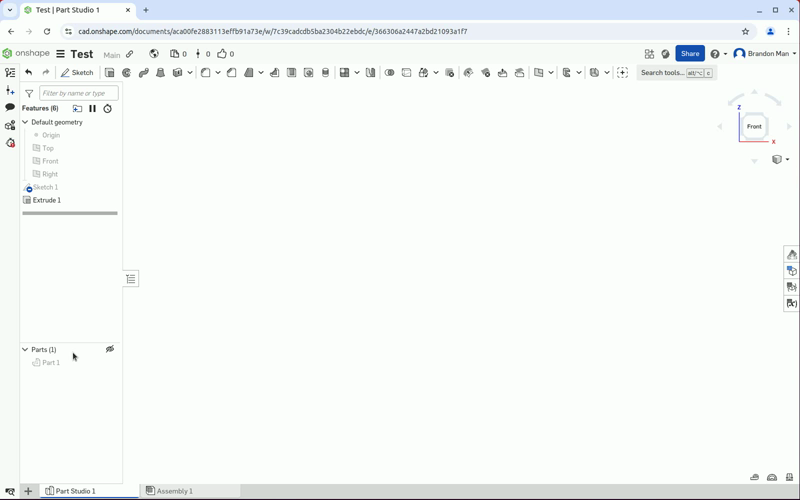
key(space)
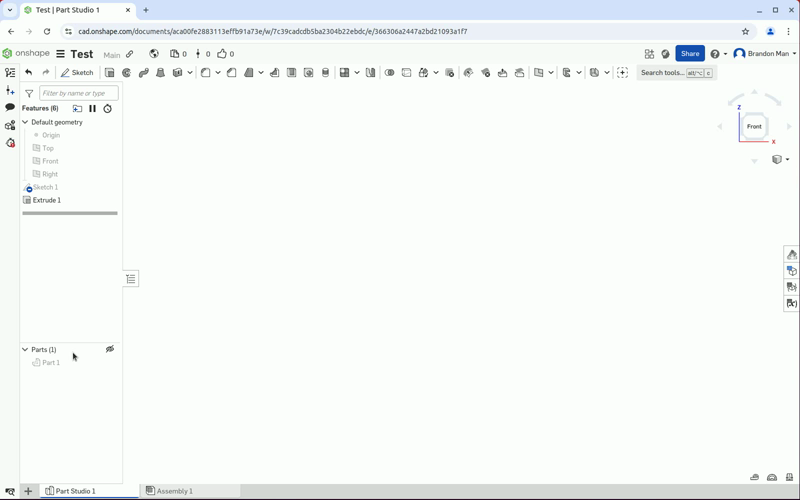
key_down(shift)
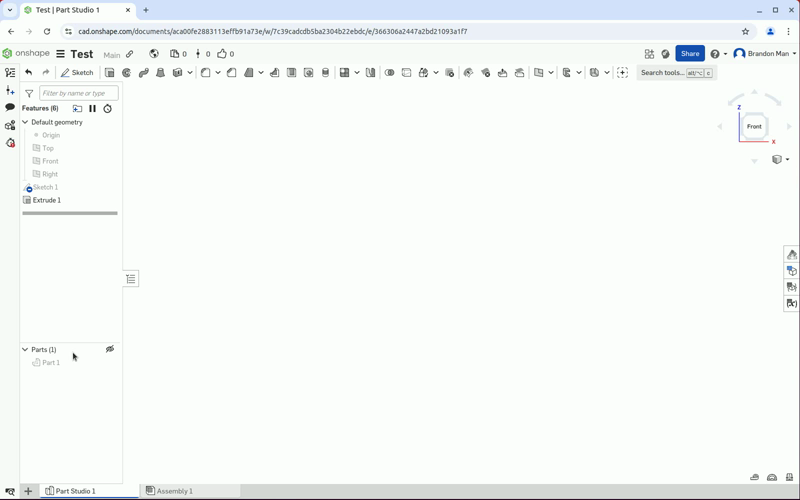
key(left)
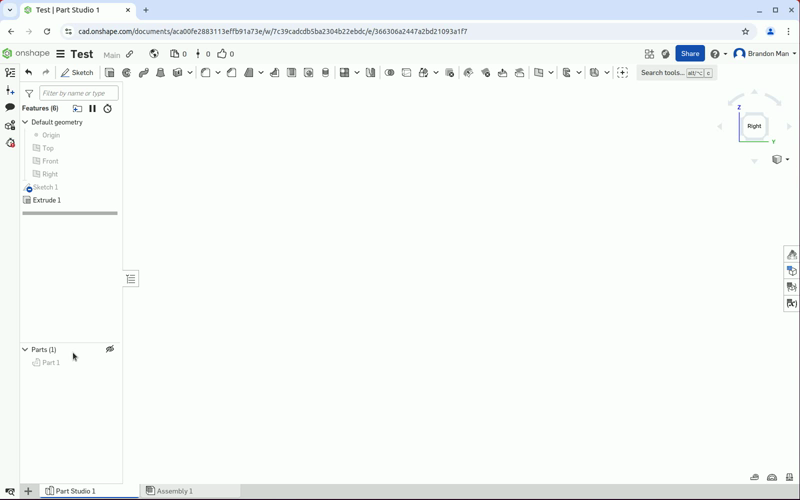
key_up(shift)
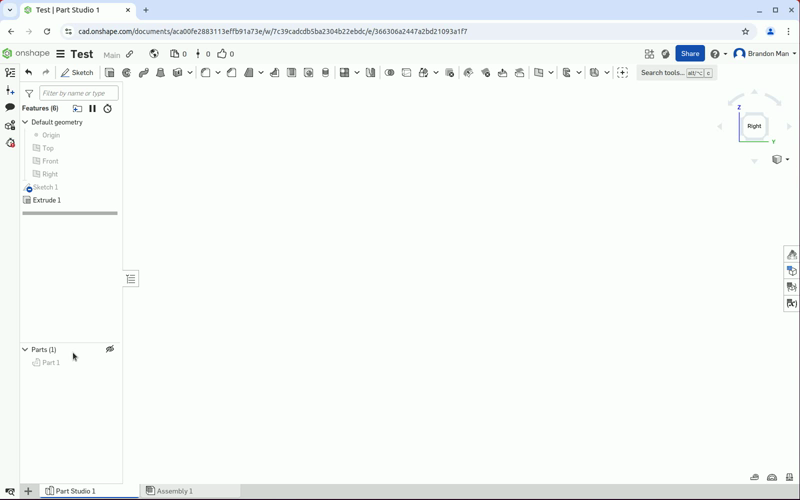
mouse_move(73, 352)
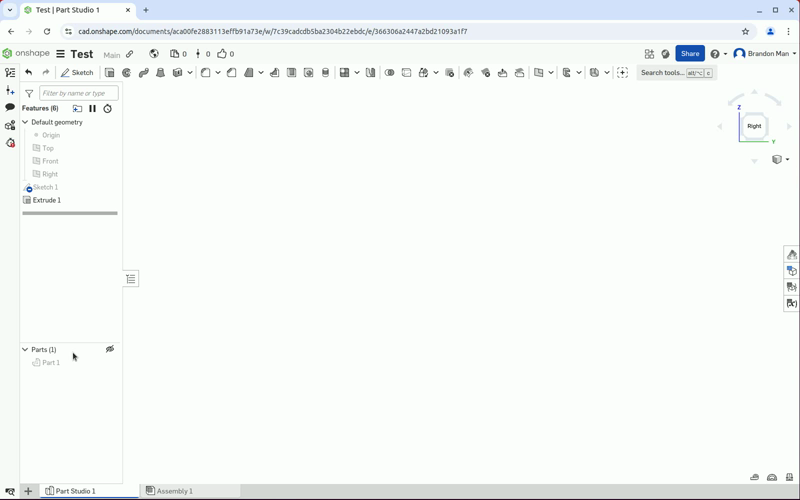
key(shift+y)
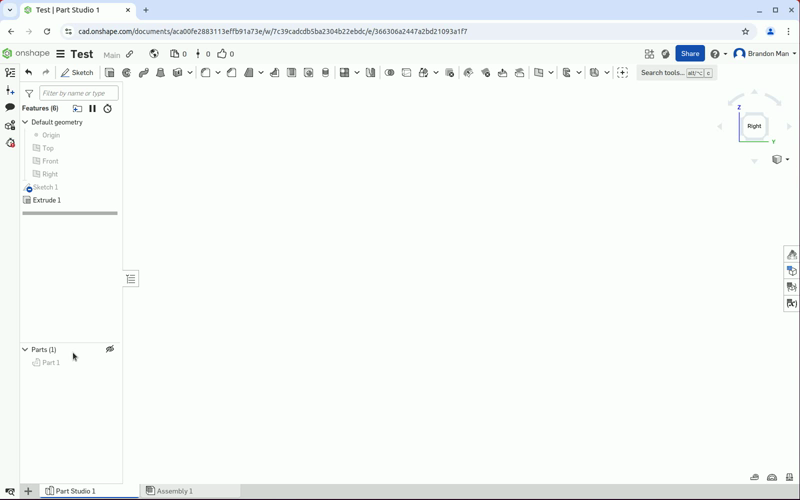
key(shift+s)
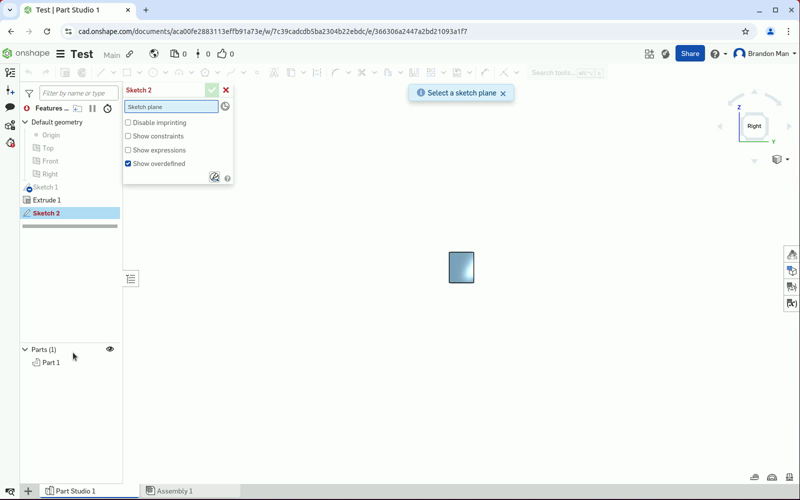
mouse_move(73, 176)
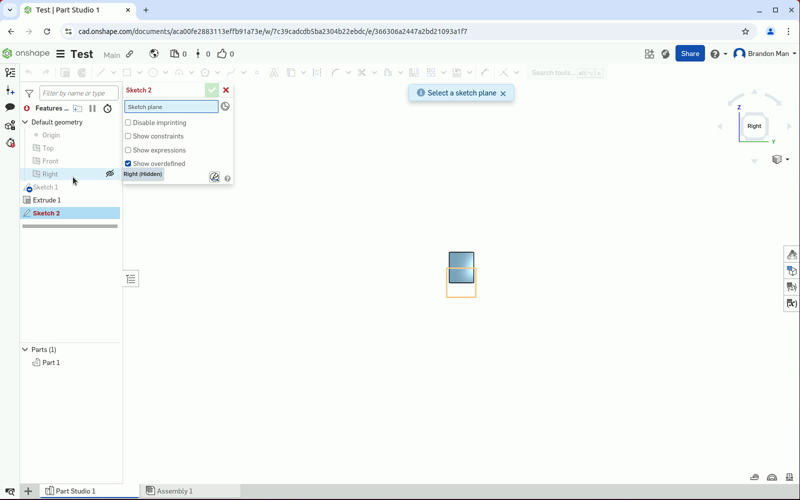
click(73, 176)
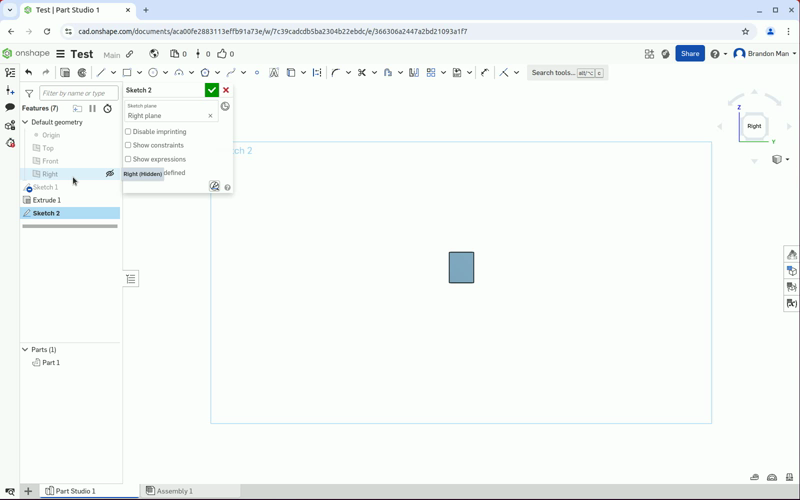
mouse_move(73, 352)
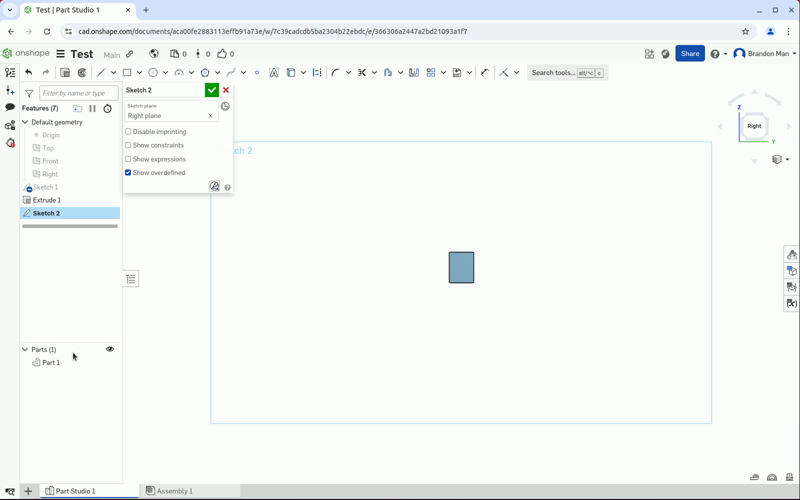
key(y)
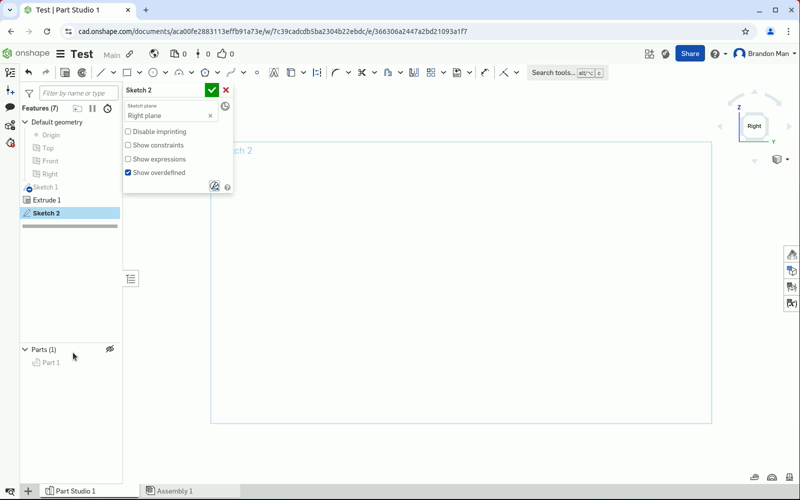
key(l)
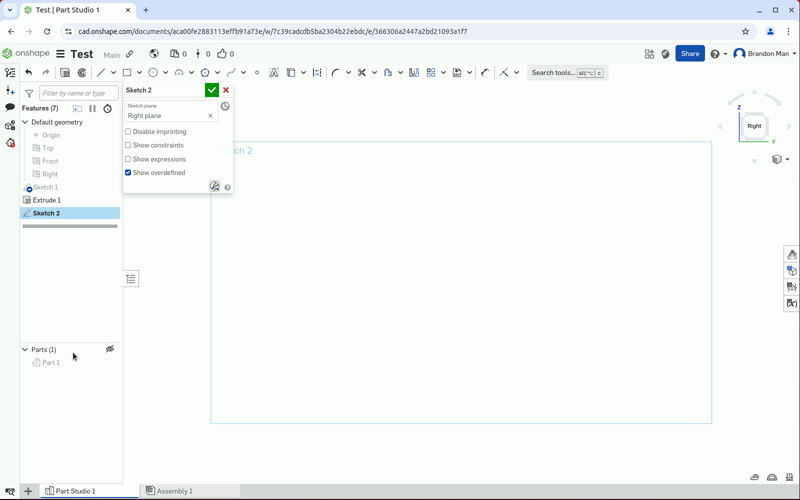
key_down(shift)
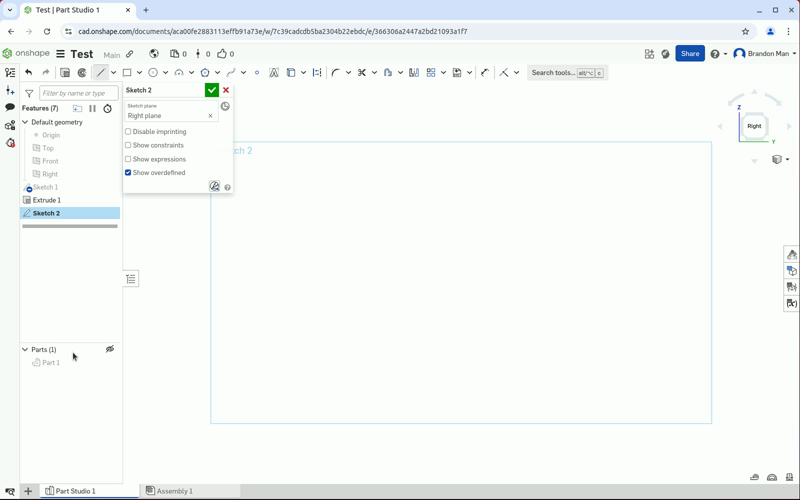
mouse_move(348, 322)
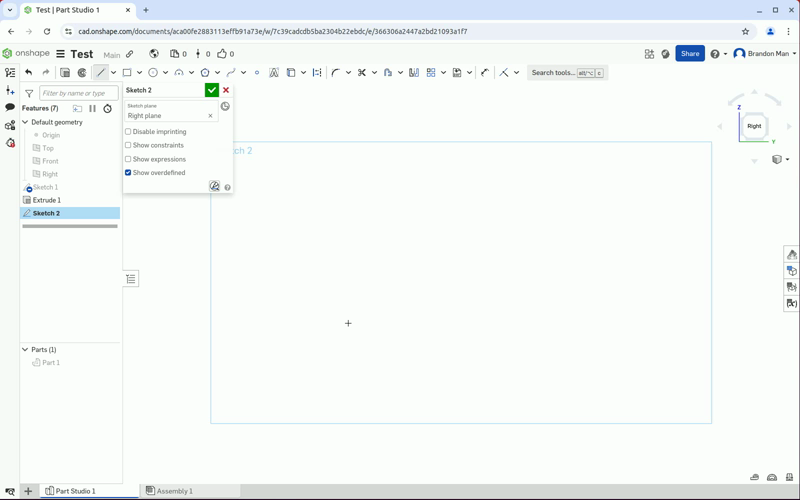
click(348, 322)
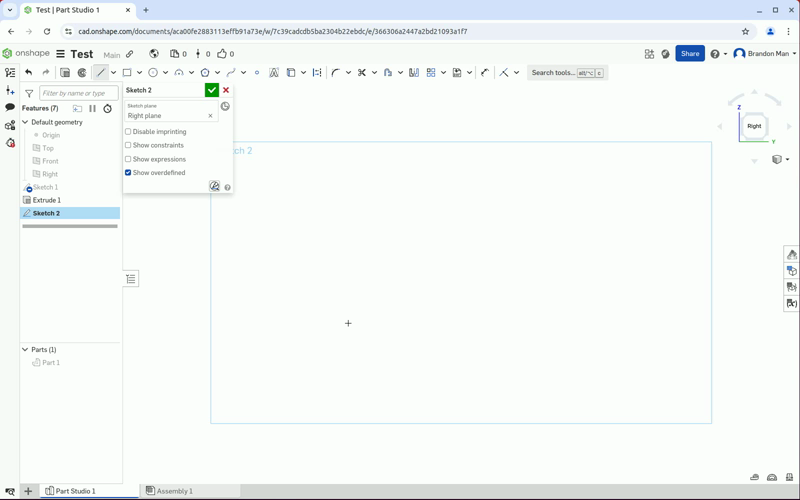
key_up(shift)
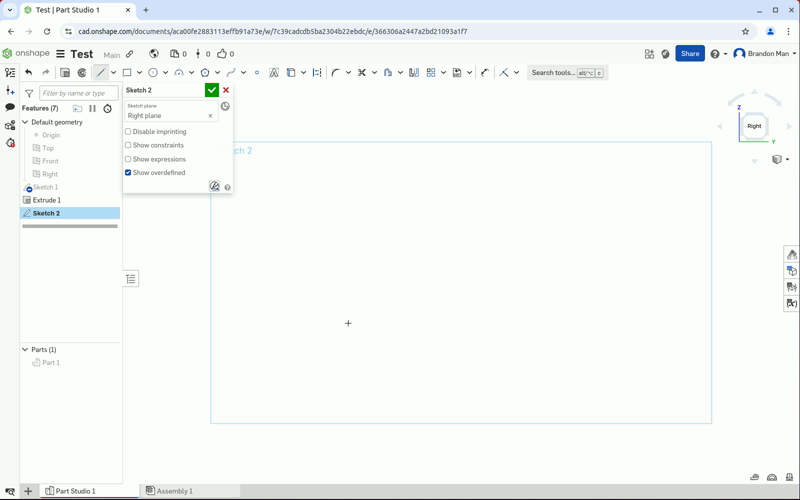
key_down(shift)
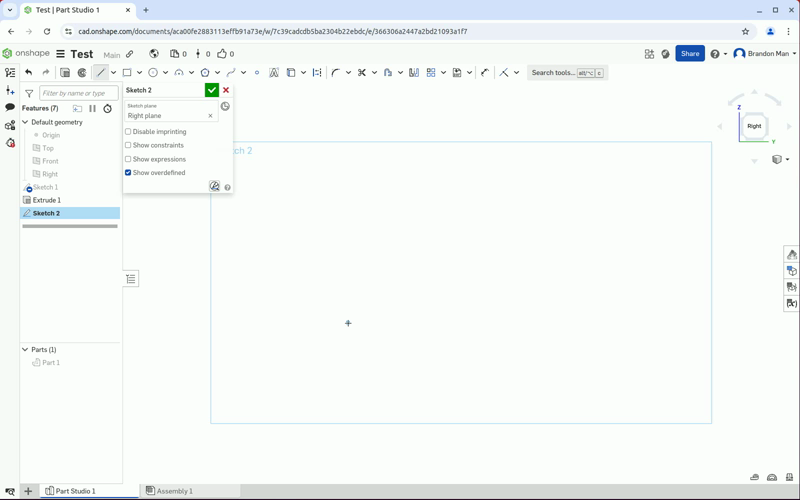
mouse_move(449, 322)
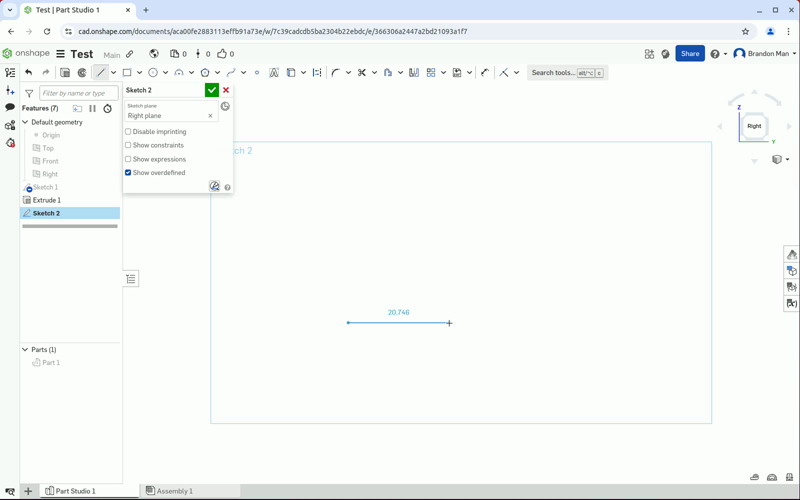
click(449, 322)
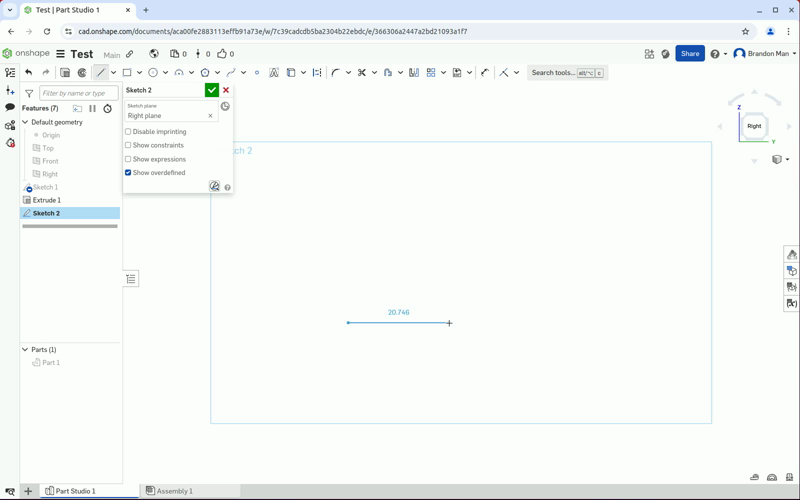
key_up(shift)
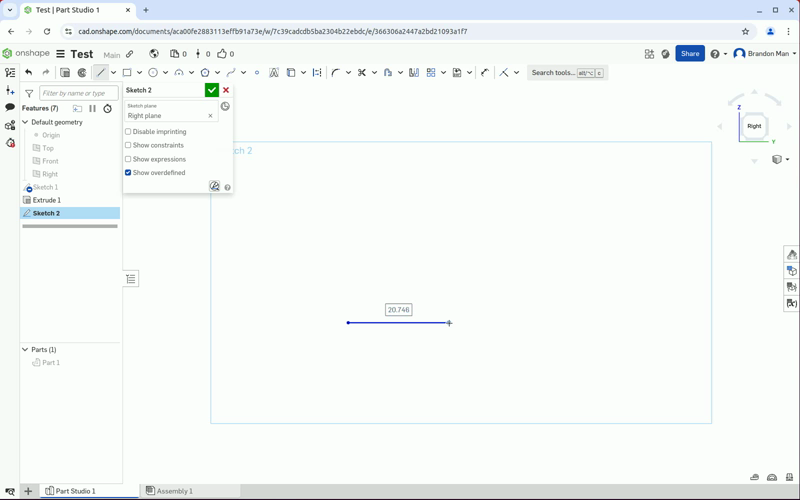
key_down(shift)
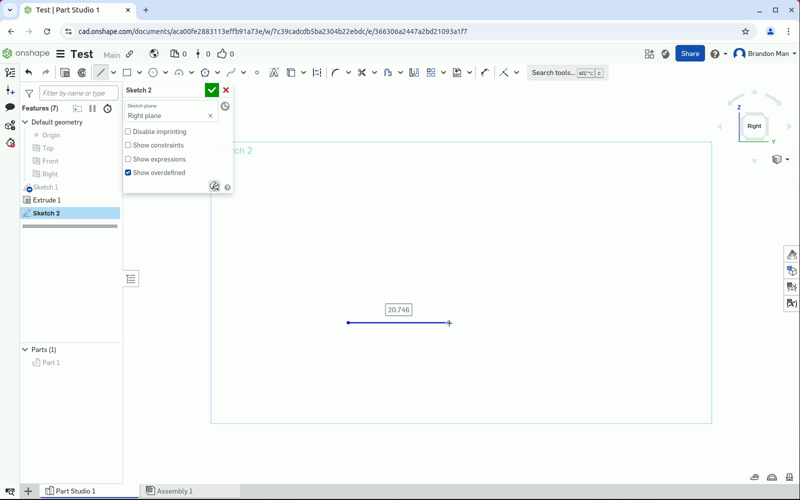
mouse_move(449, 252)
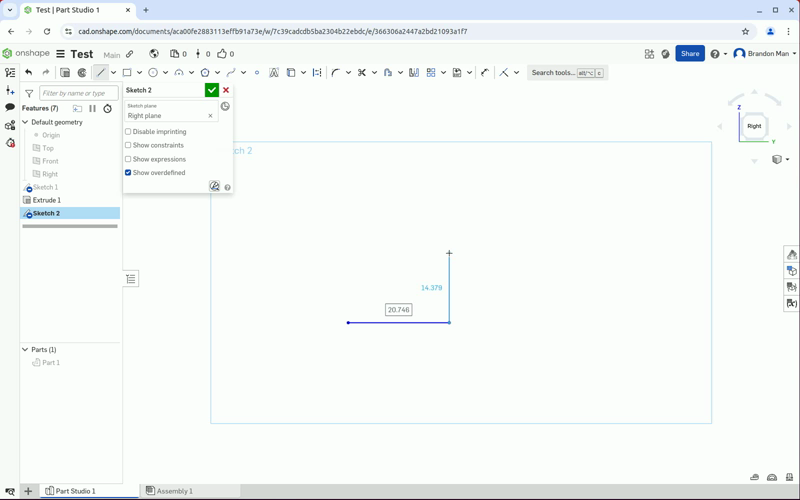
click(449, 252)
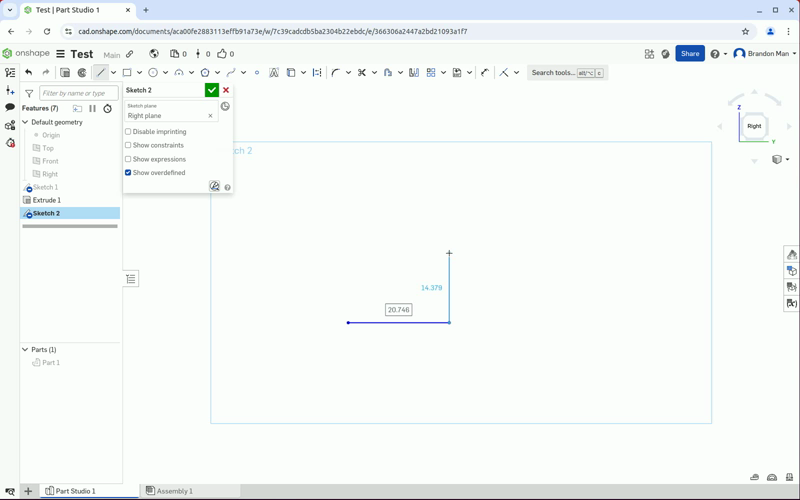
key_up(shift)
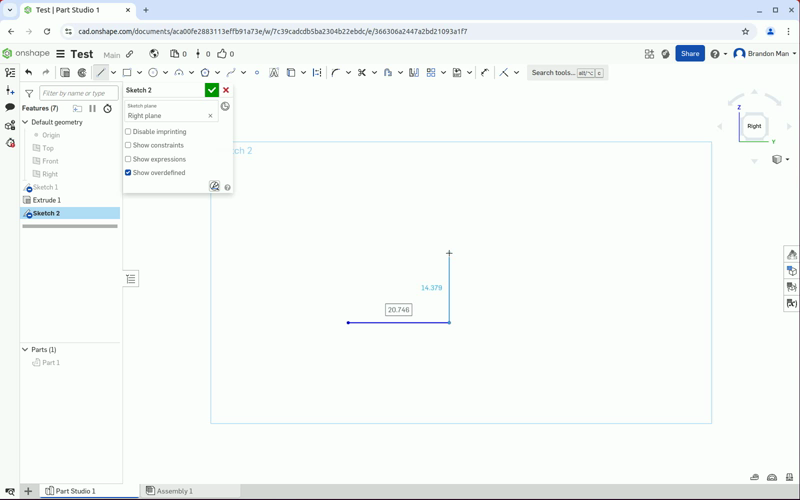
key_down(shift)
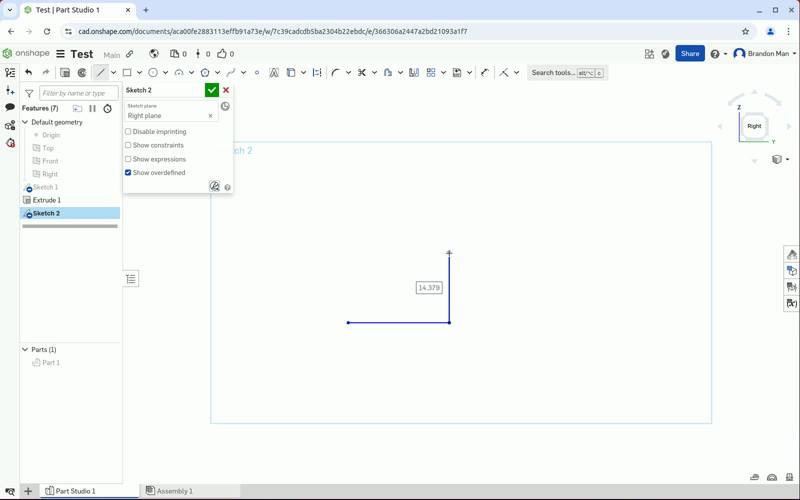
mouse_move(479, 252)
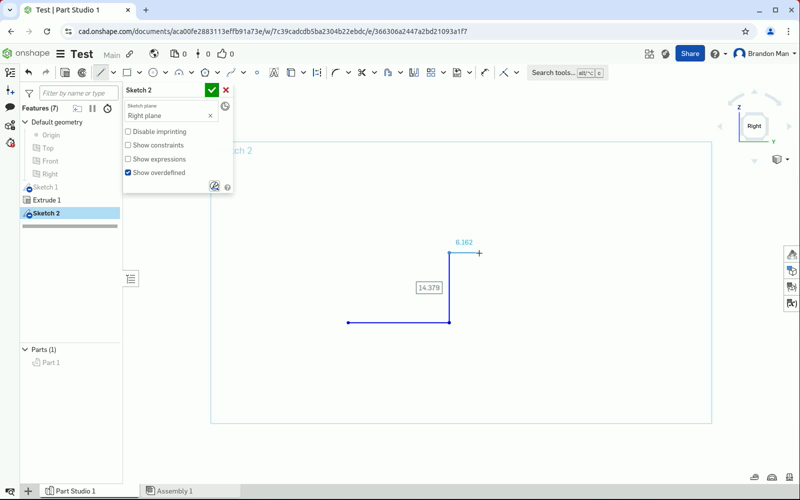
mouse_move(447, 252)
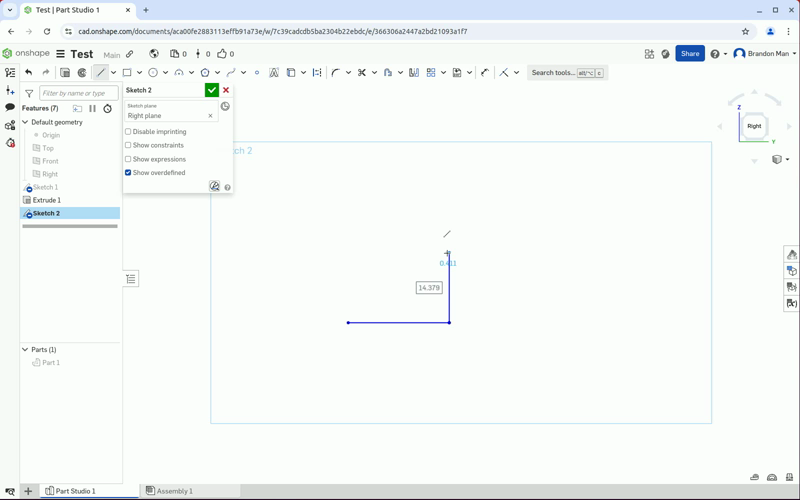
scroll(6)
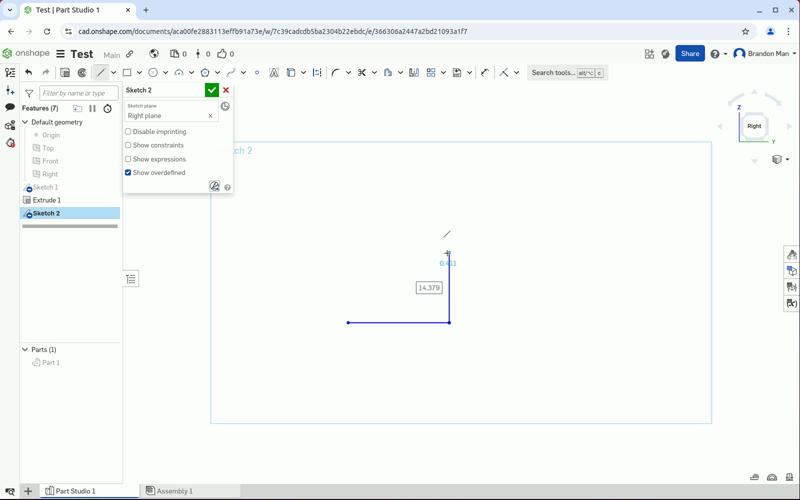
scroll(6)
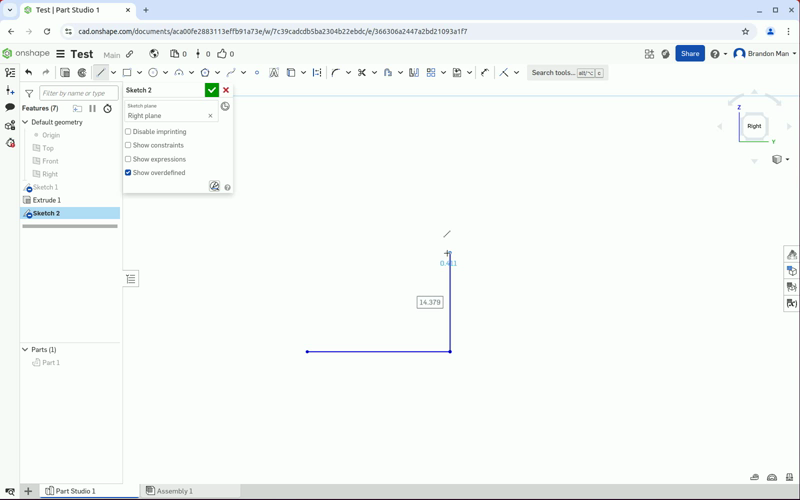
scroll(6)
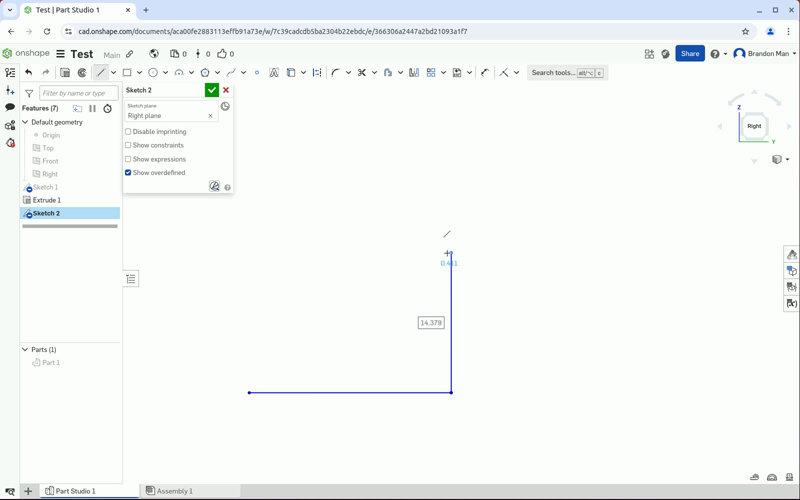
scroll(6)
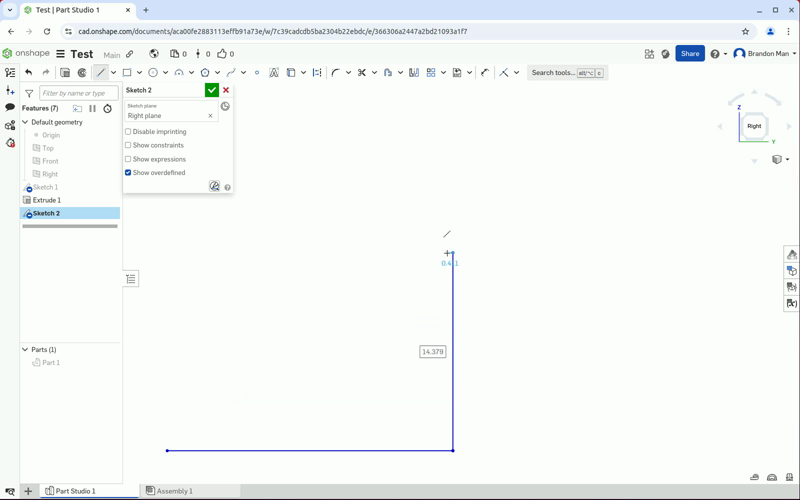
scroll(6)
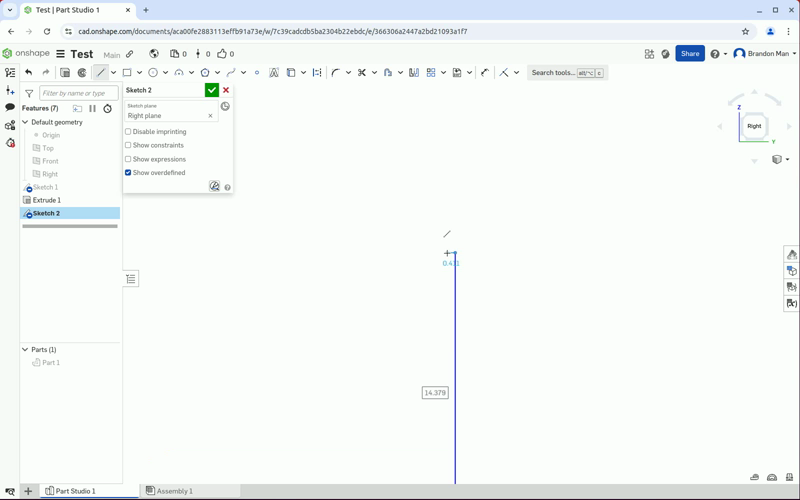
scroll(6)
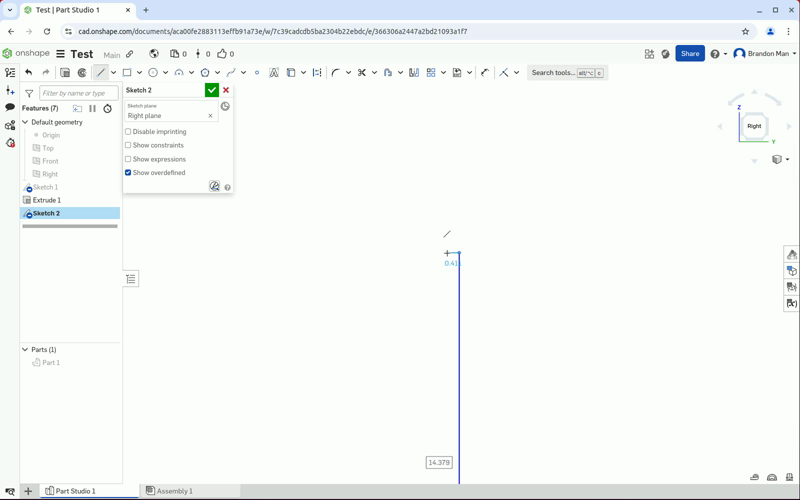
scroll(6)
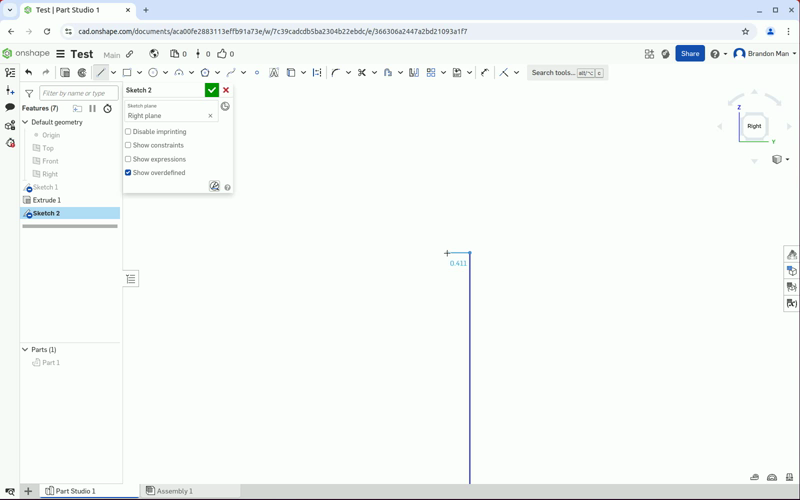
click(447, 252)
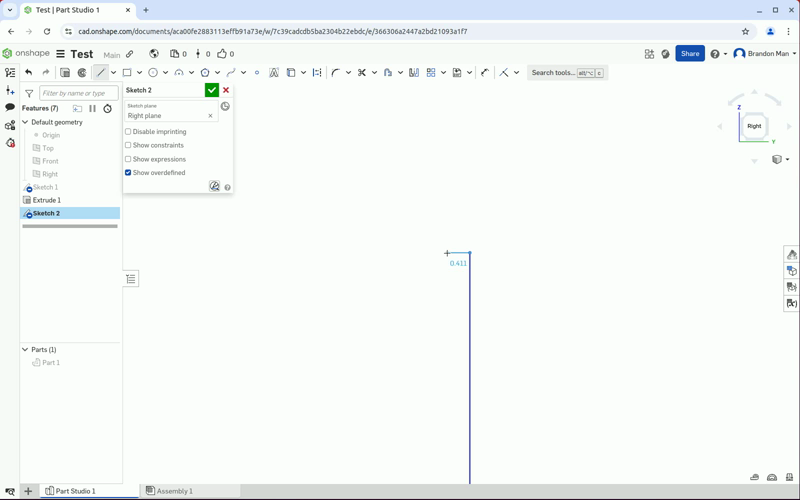
scroll(-6)
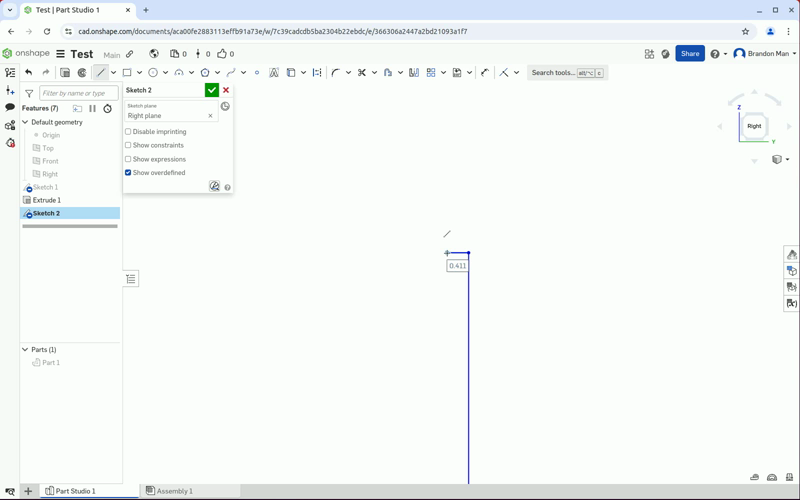
scroll(-6)
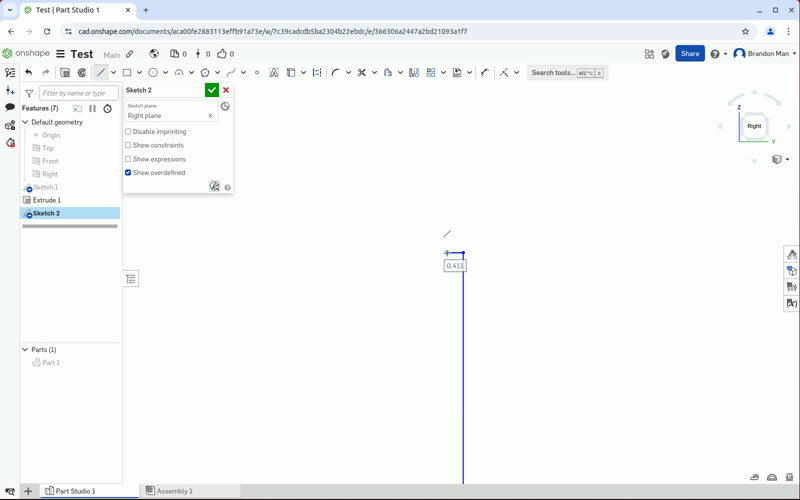
scroll(-6)
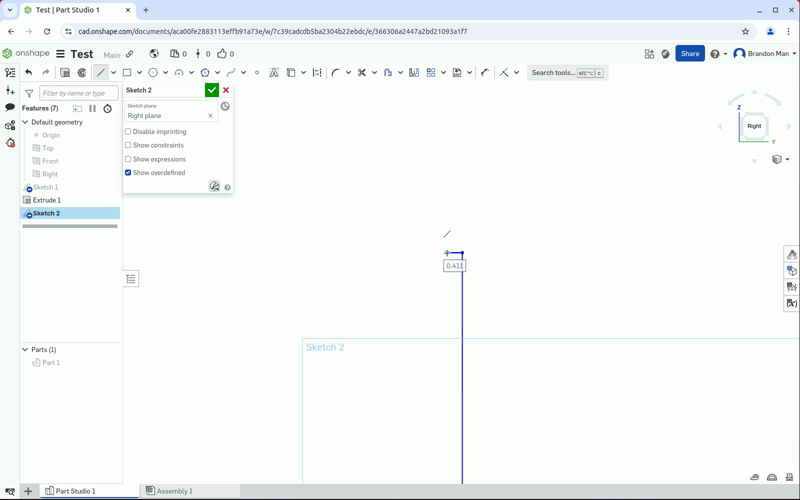
scroll(-6)
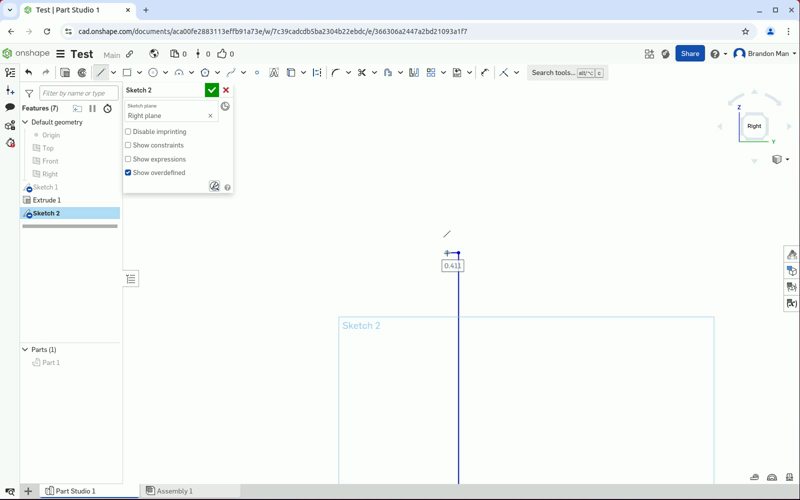
scroll(-6)
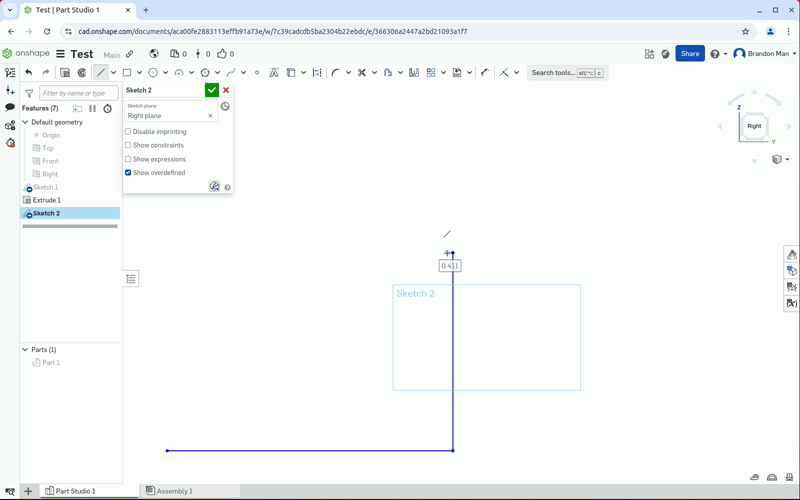
scroll(-6)
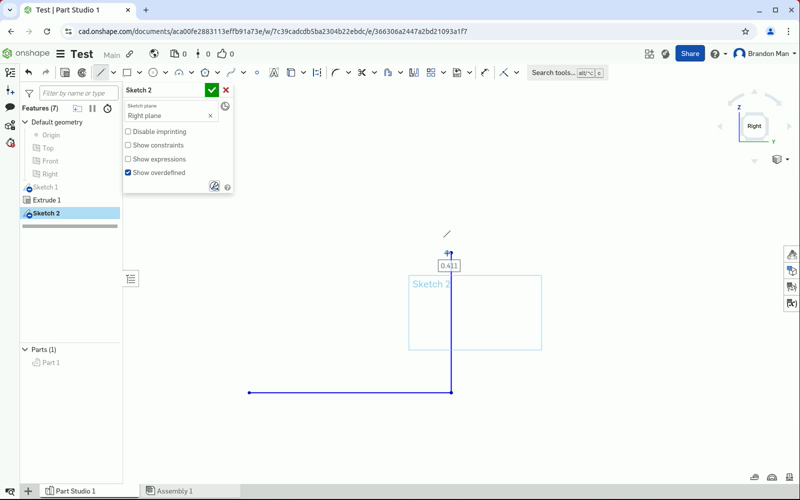
scroll(-6)
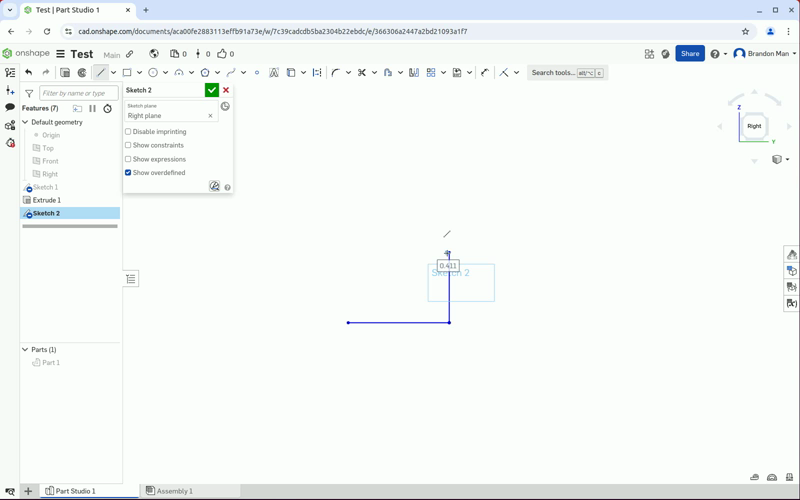
key_up(shift)
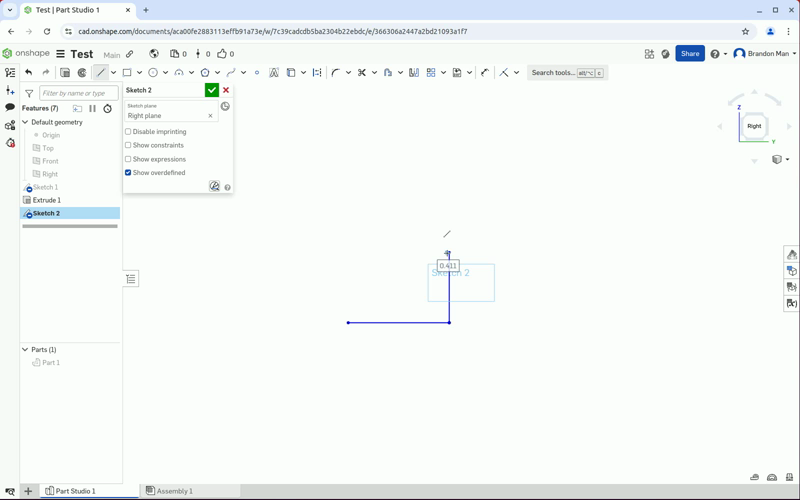
key_down(shift)
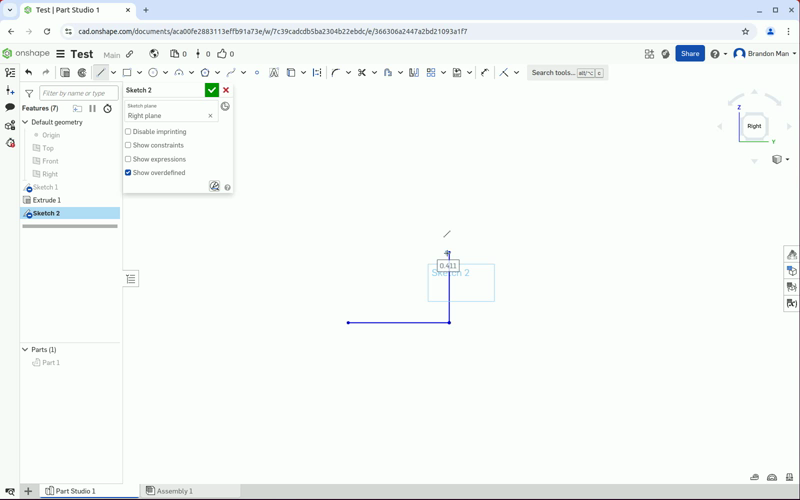
mouse_move(447, 320)
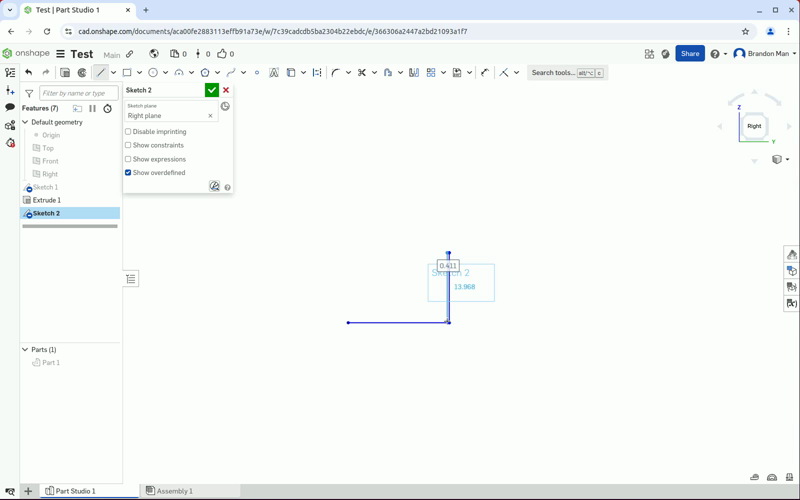
scroll(6)
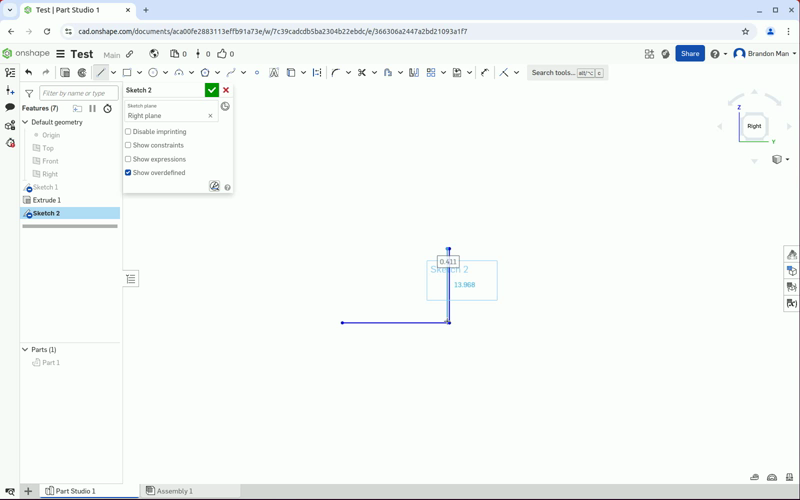
scroll(6)
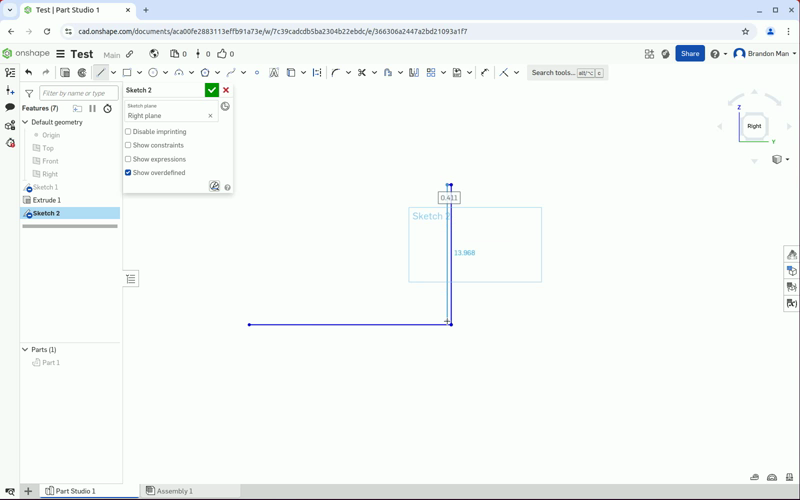
scroll(6)
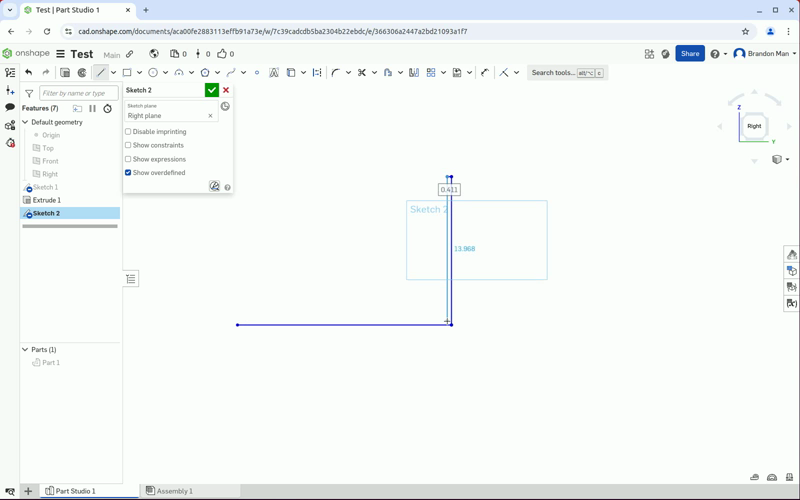
scroll(6)
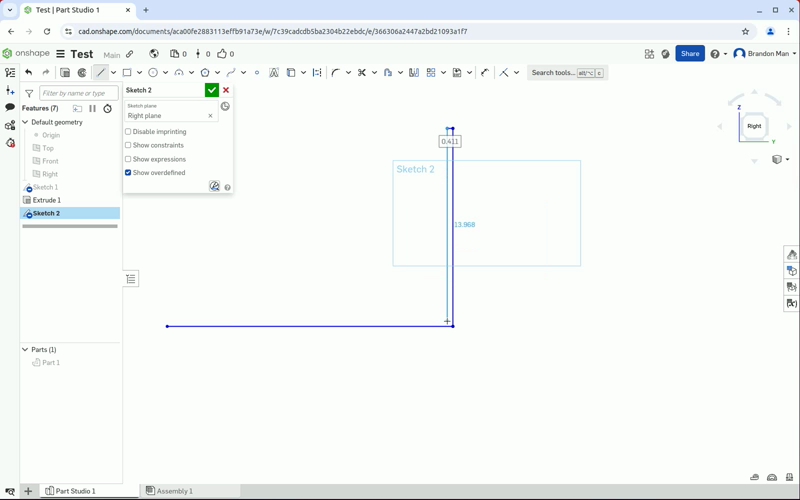
scroll(6)
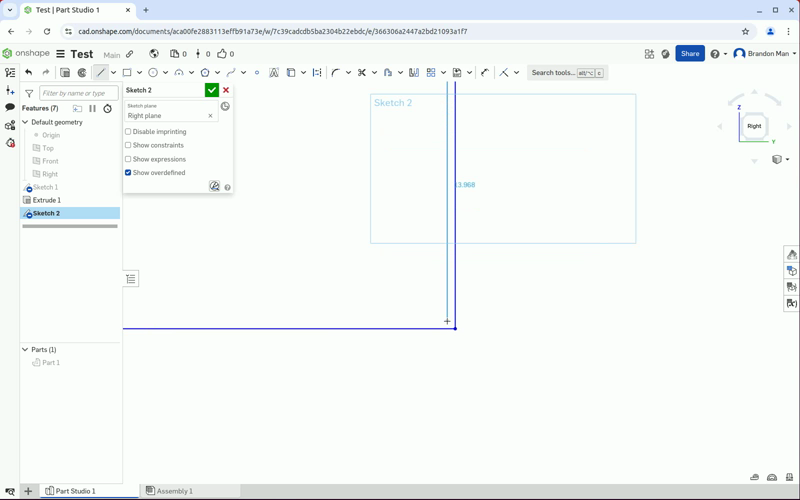
scroll(6)
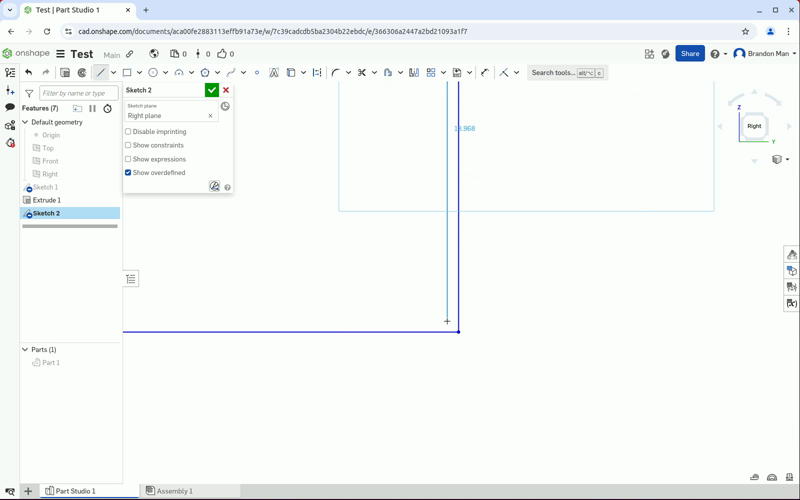
scroll(6)
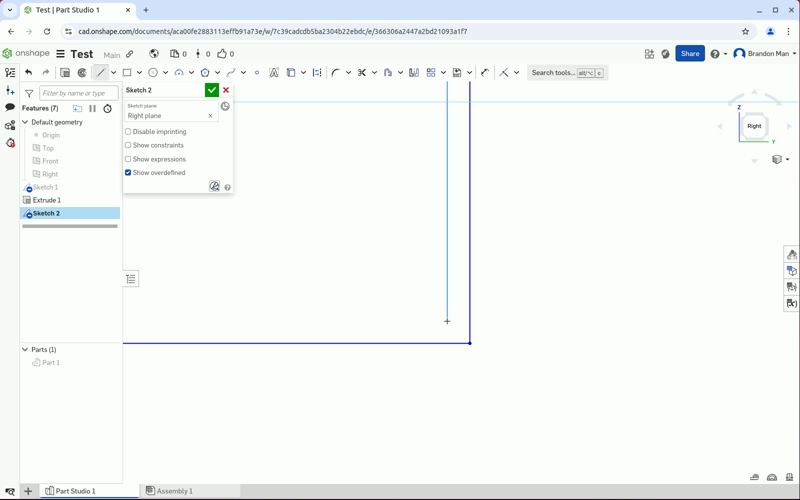
click(447, 320)
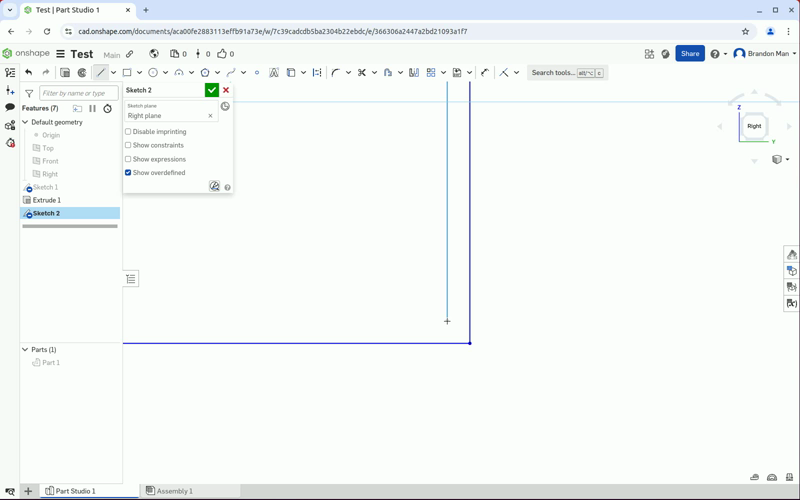
scroll(-6)
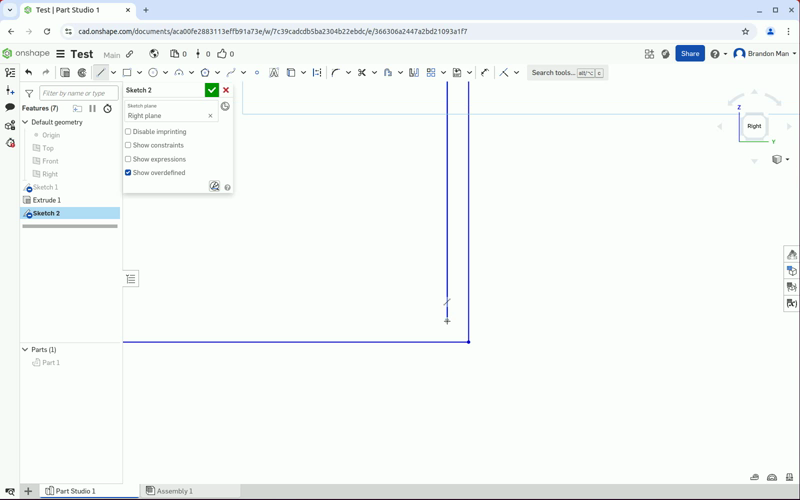
scroll(-6)
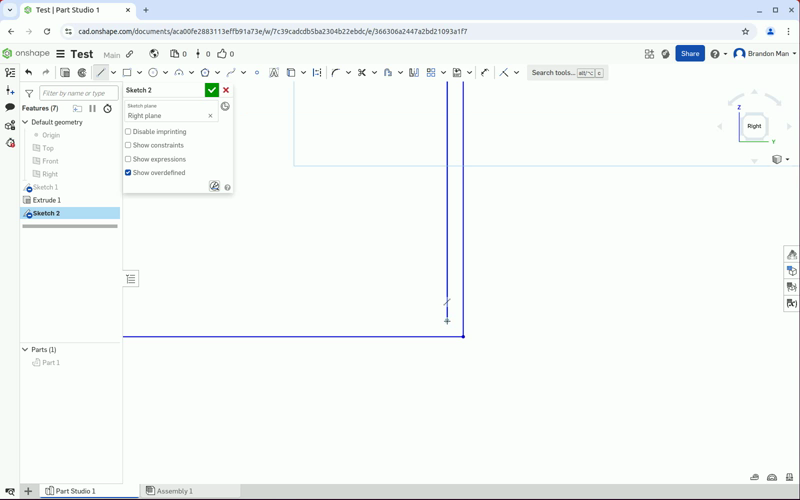
scroll(-6)
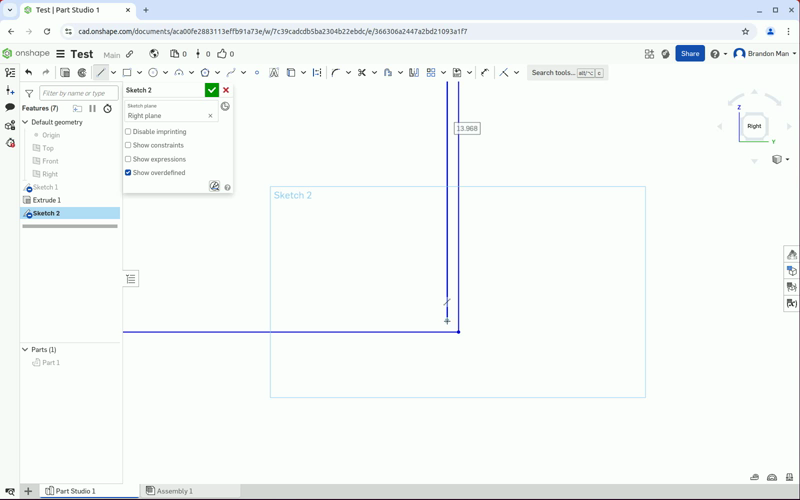
scroll(-6)
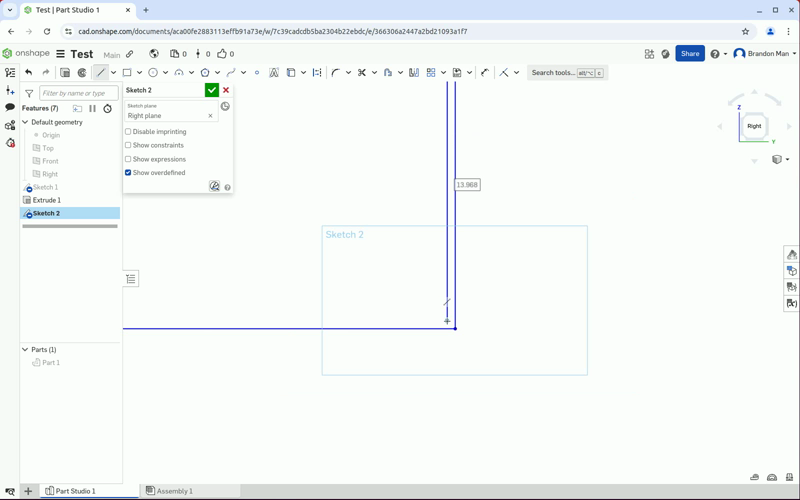
scroll(-6)
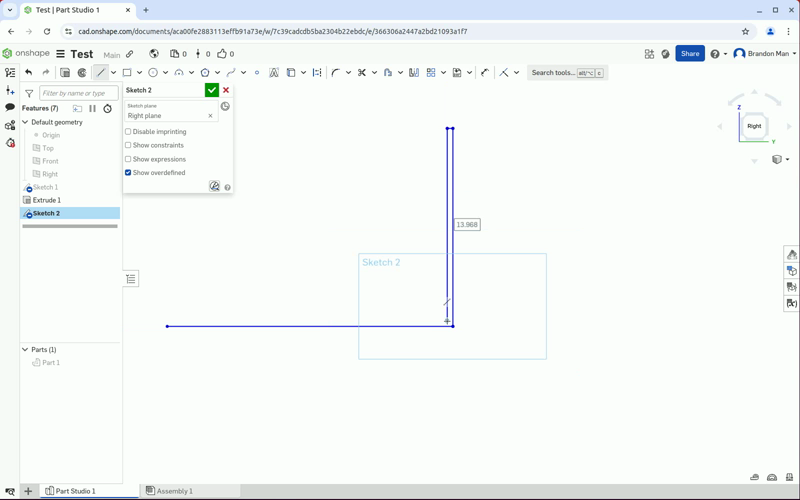
scroll(-6)
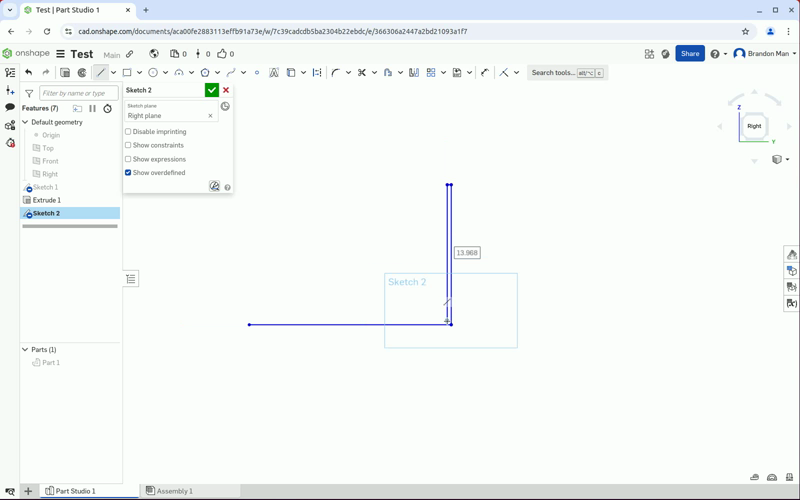
scroll(-6)
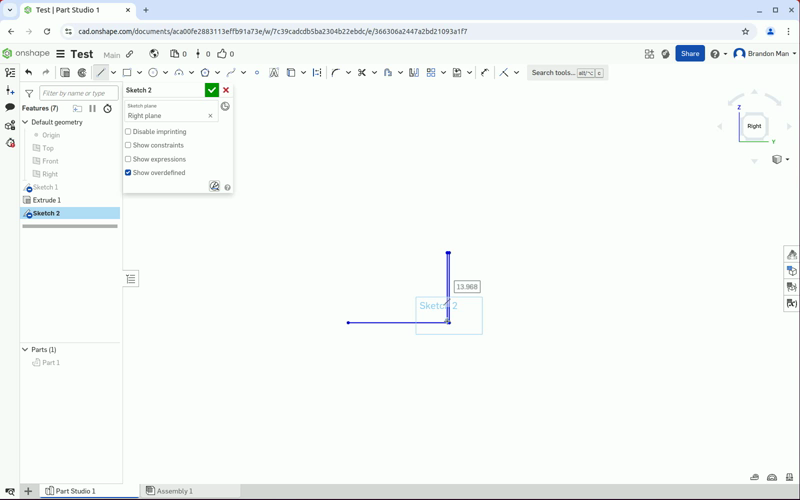
key_up(shift)
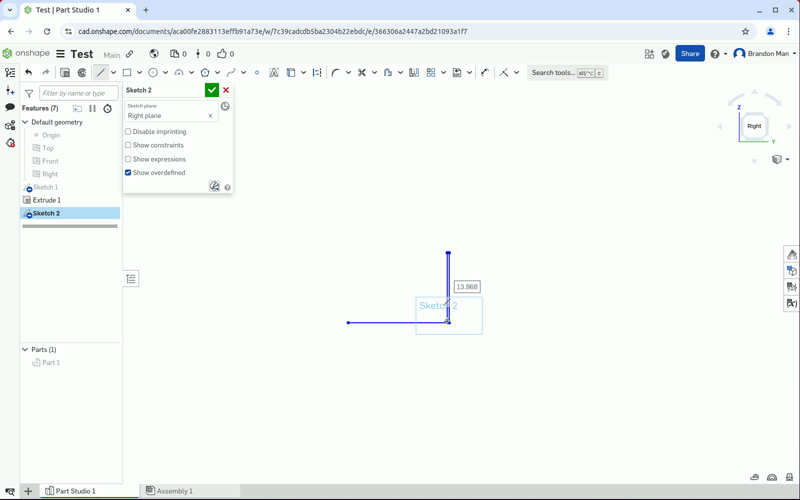
key_down(shift)
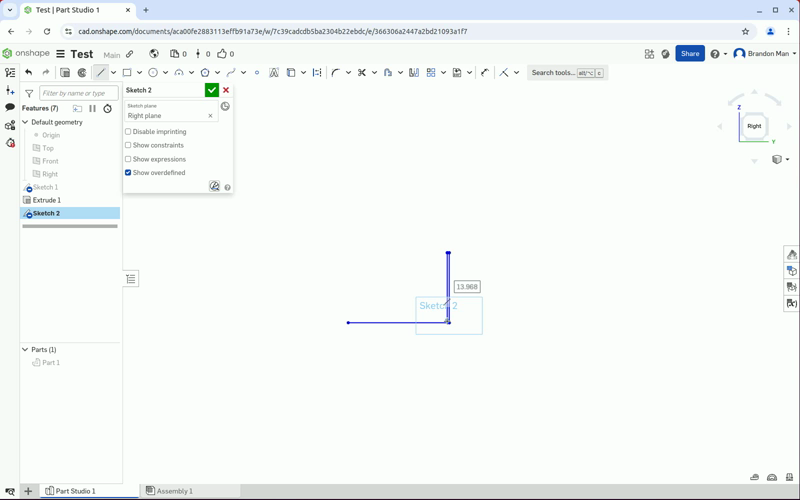
mouse_move(348, 320)
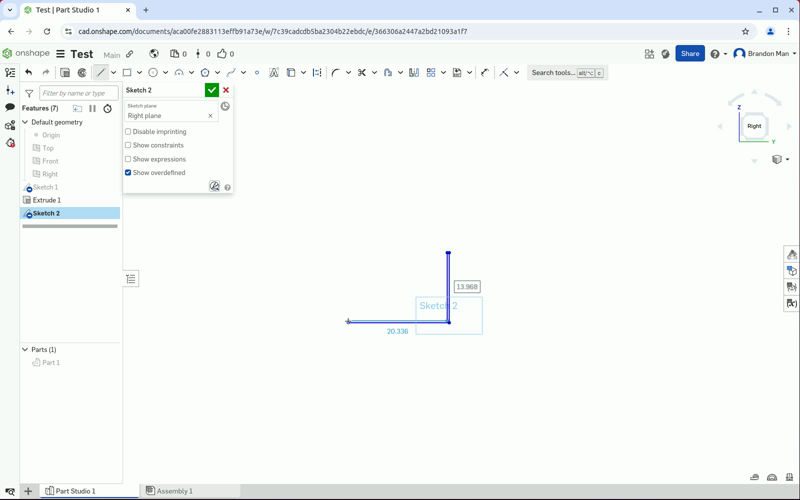
scroll(6)
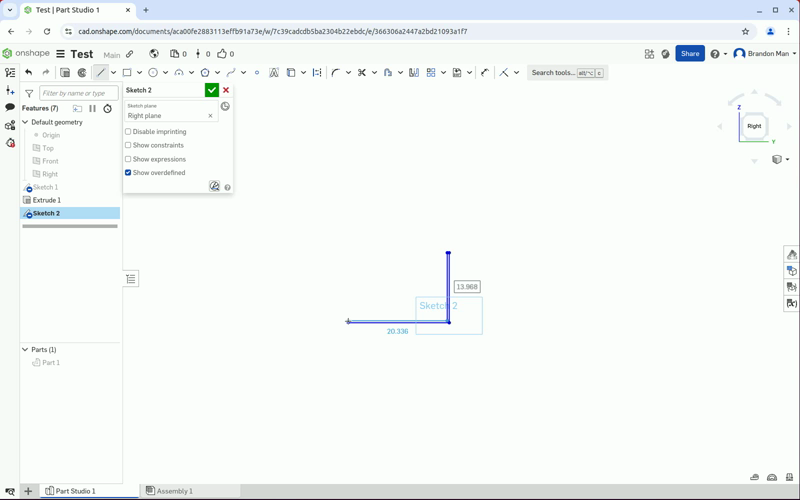
scroll(6)
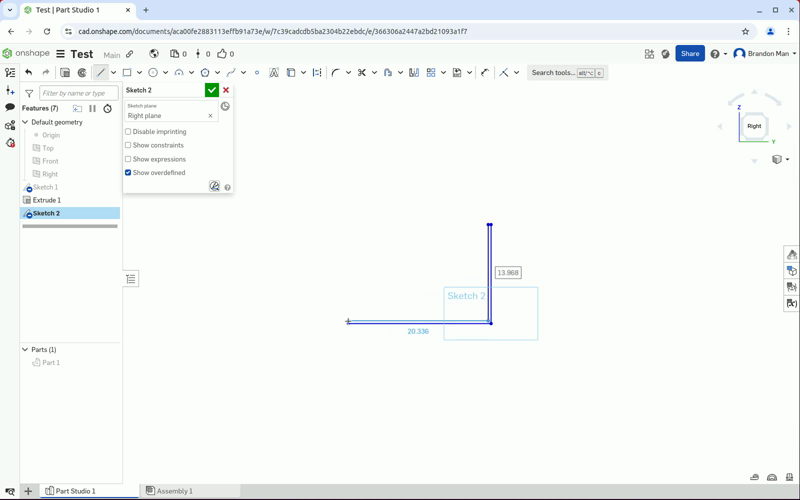
scroll(6)
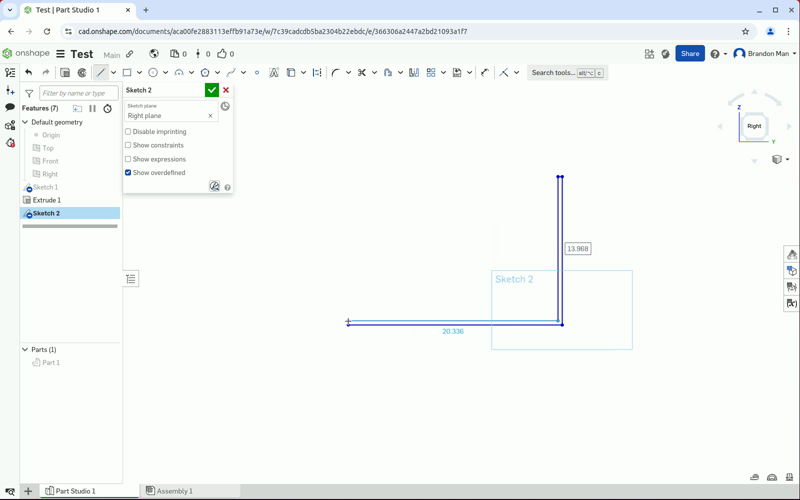
scroll(6)
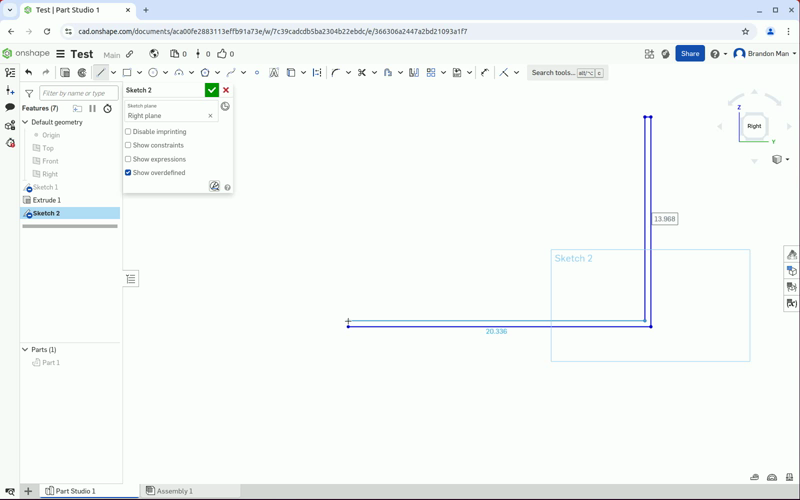
scroll(6)
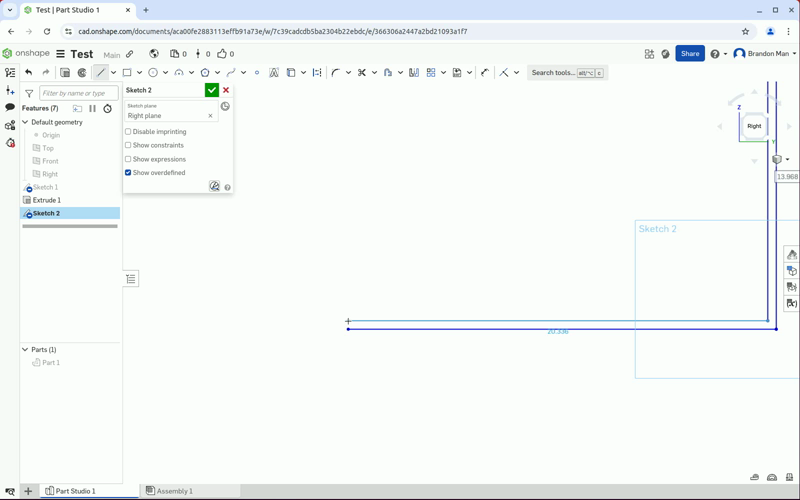
scroll(6)
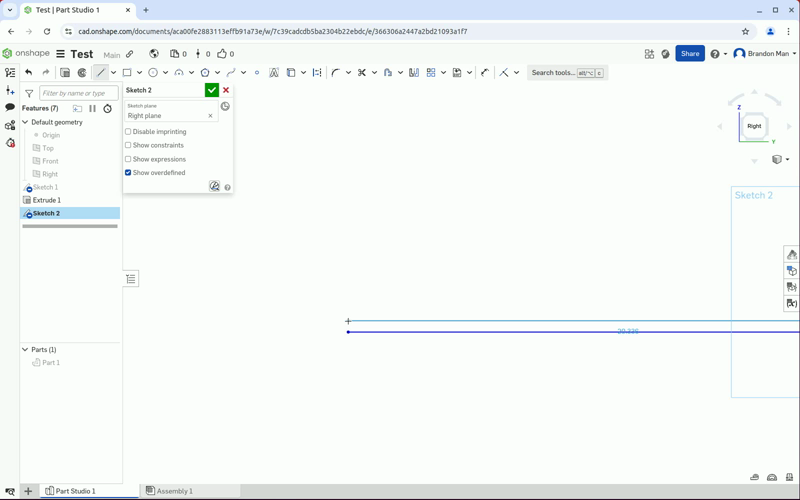
scroll(6)
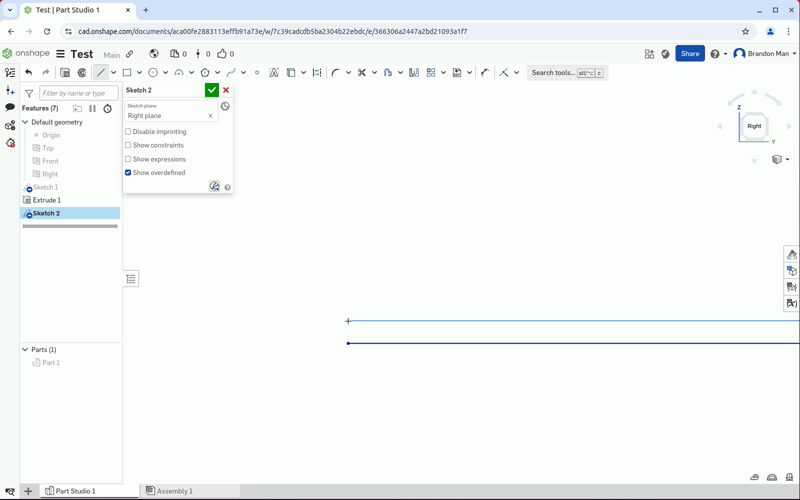
click(348, 320)
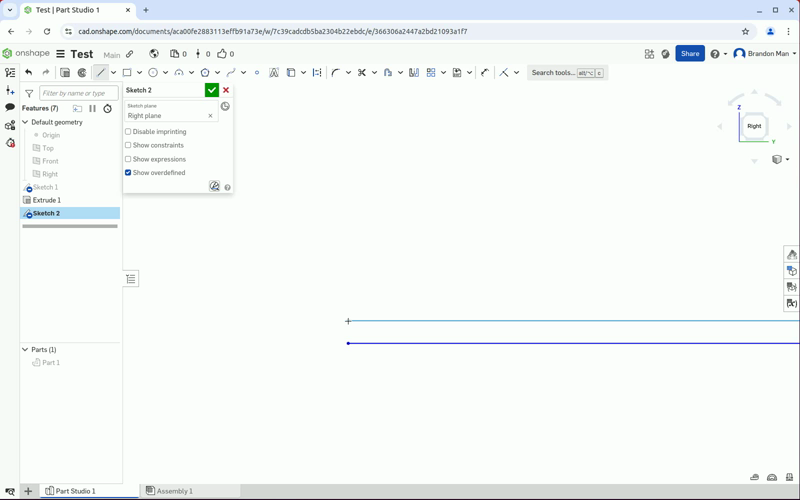
scroll(-6)
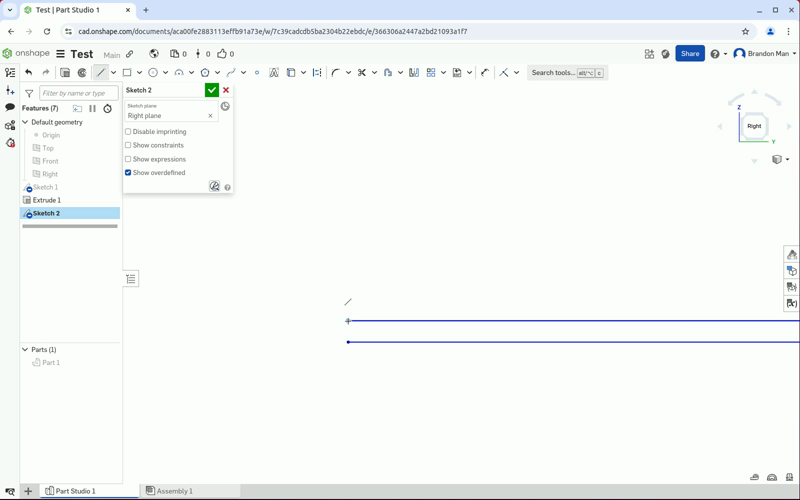
scroll(-6)
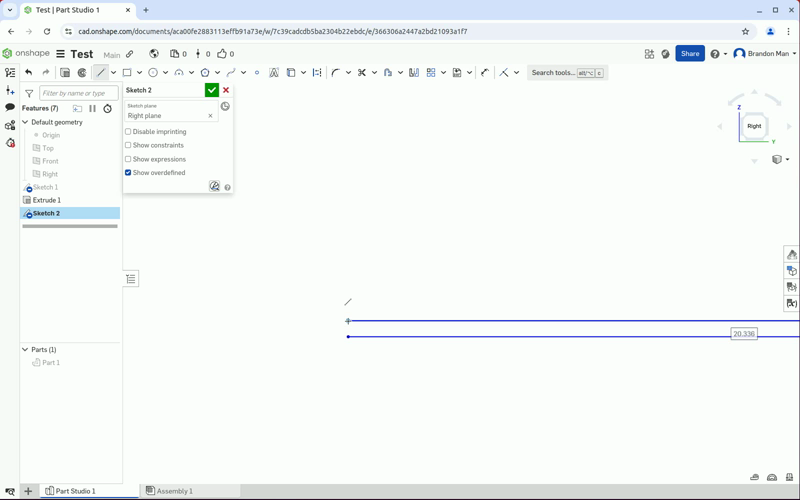
scroll(-6)
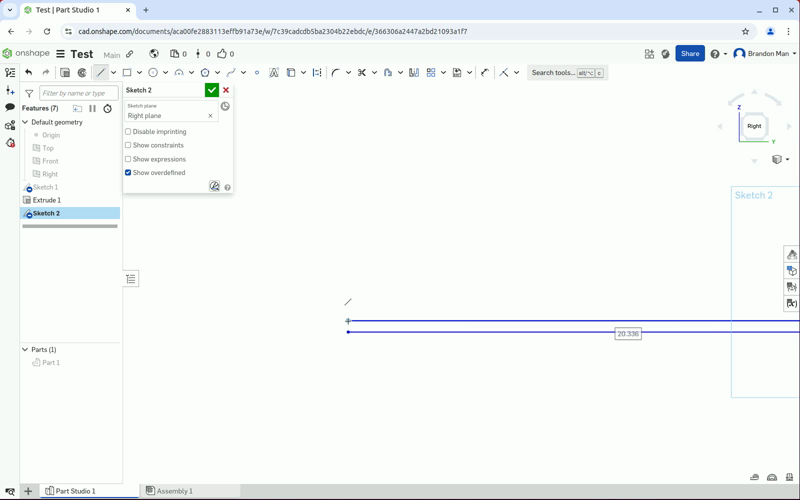
scroll(-6)
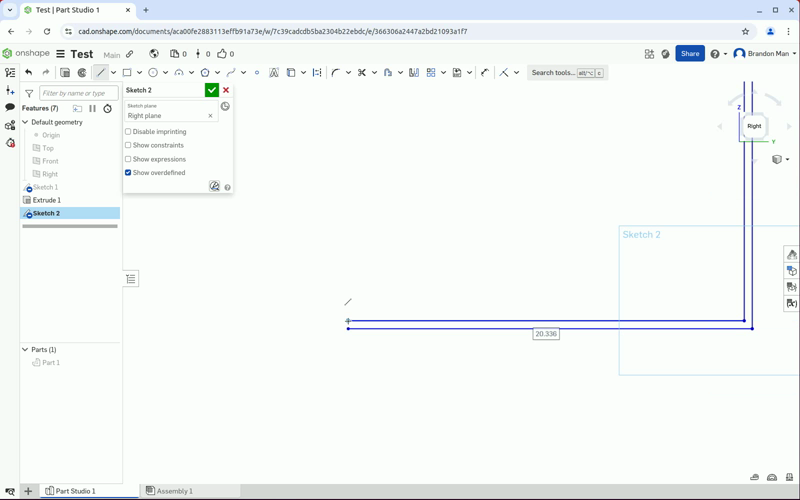
scroll(-6)
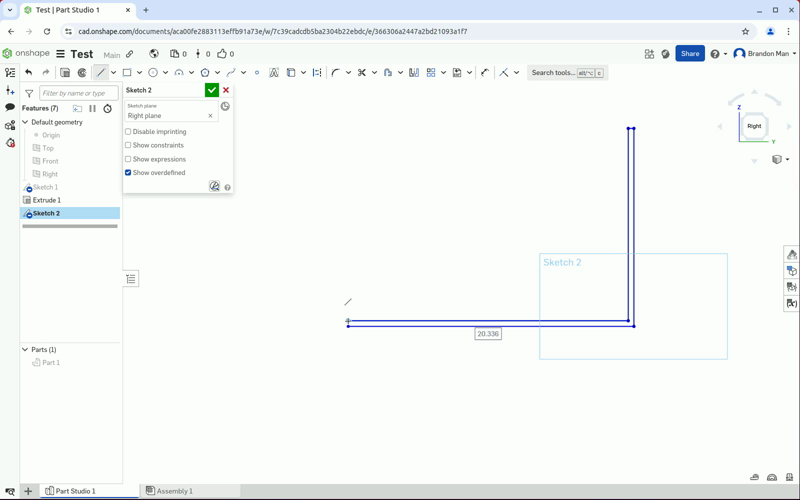
scroll(-6)
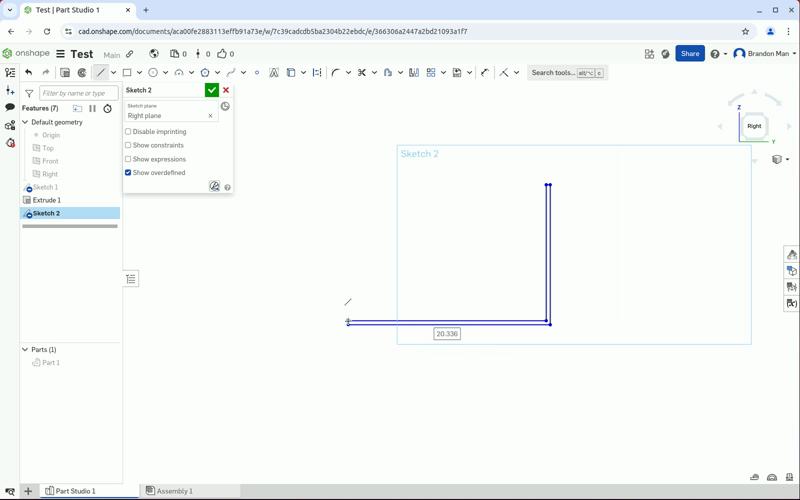
scroll(-6)
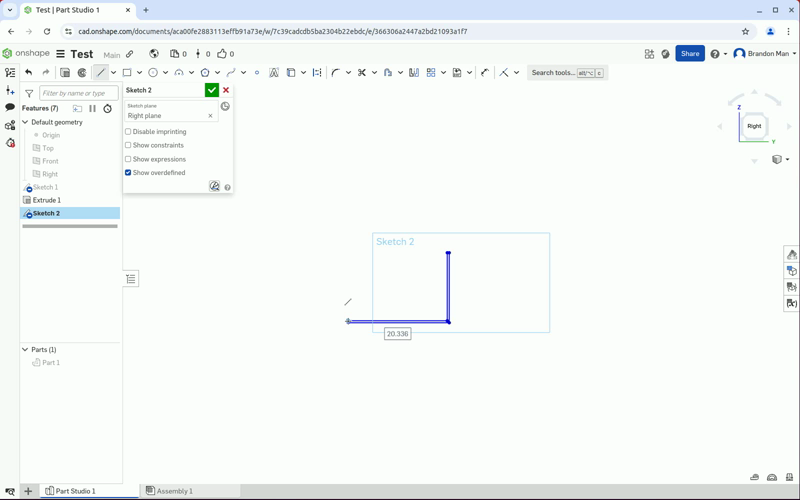
key_up(shift)
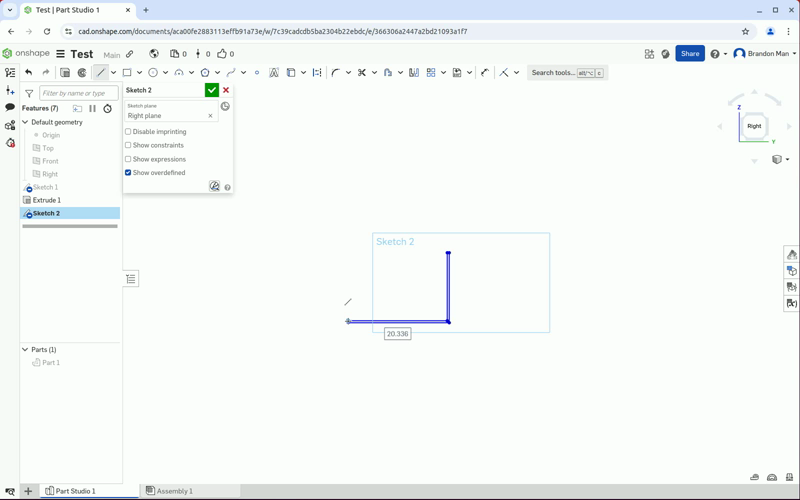
mouse_move(378, 320)
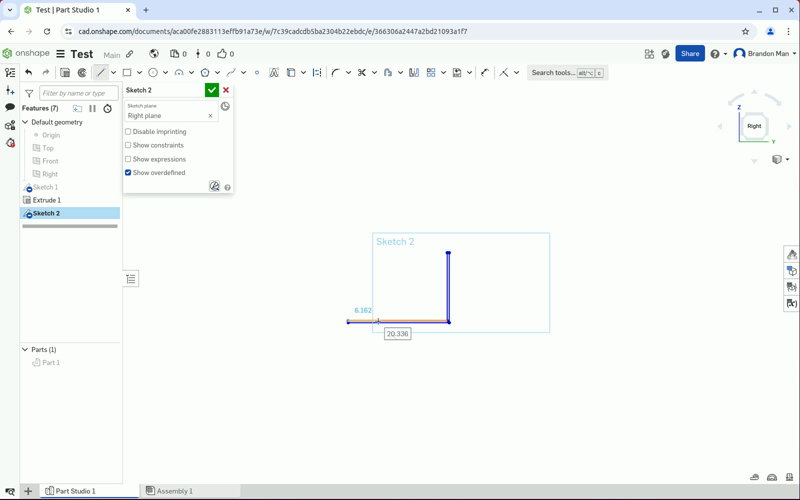
key_down(shift)
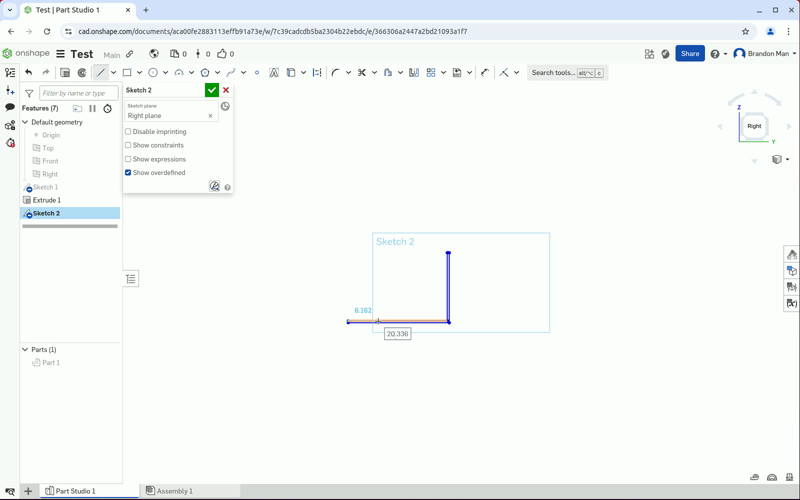
mouse_move(348, 322)
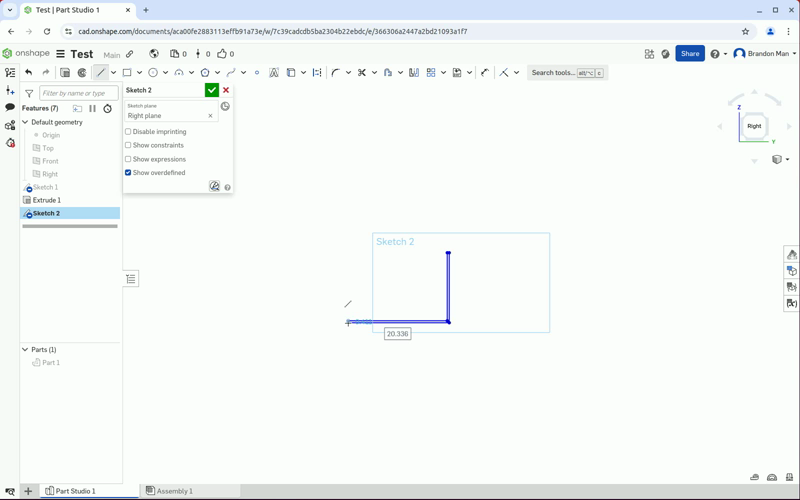
scroll(6)
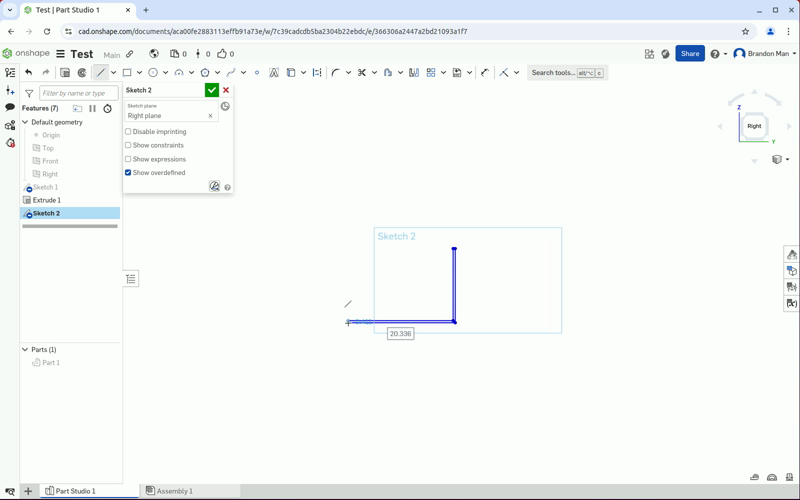
scroll(6)
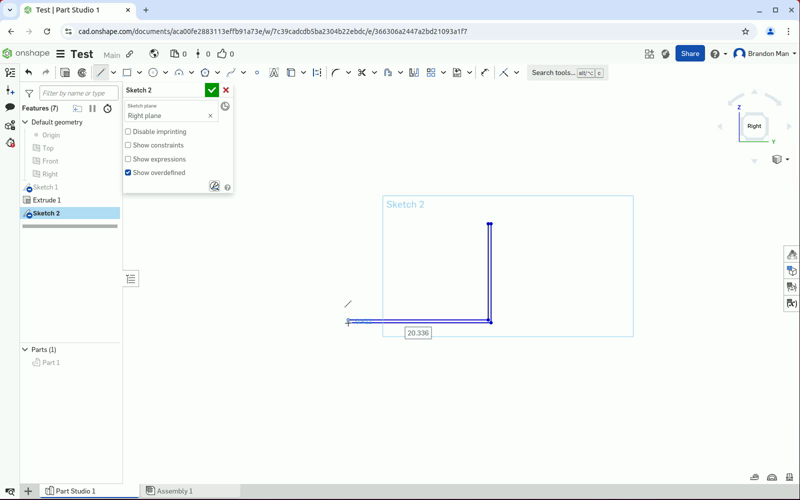
scroll(6)
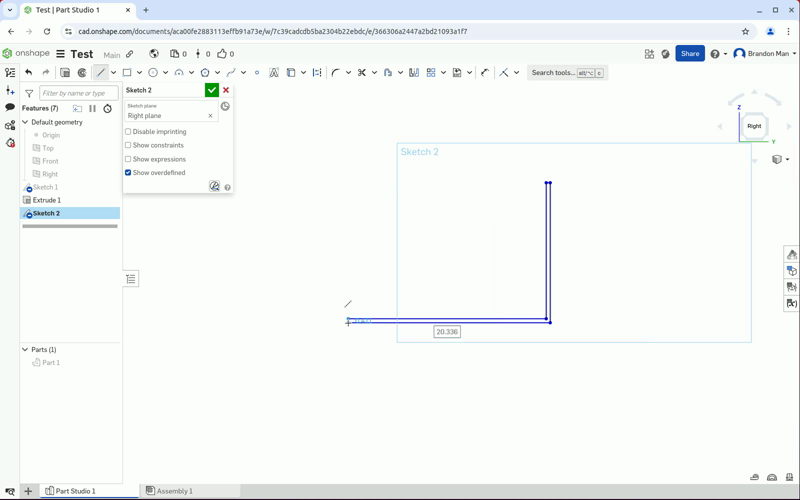
scroll(6)
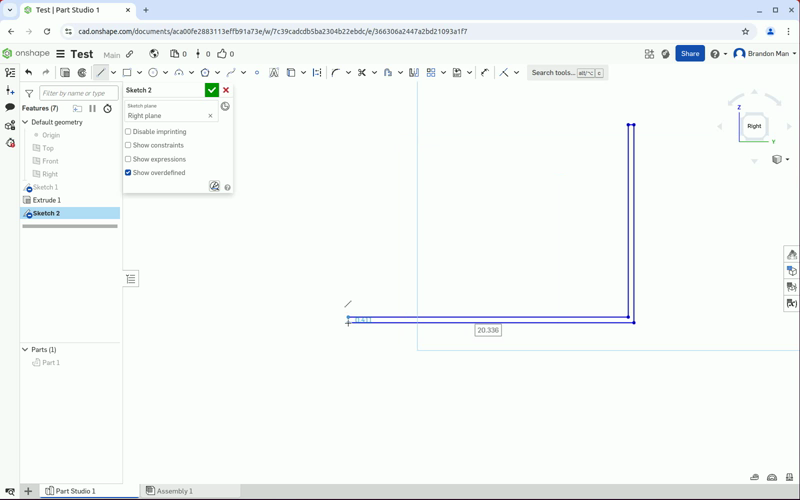
scroll(6)
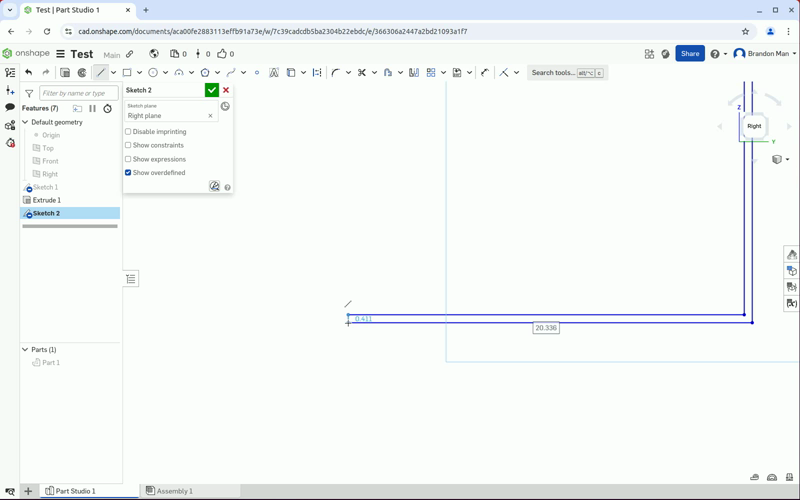
scroll(6)
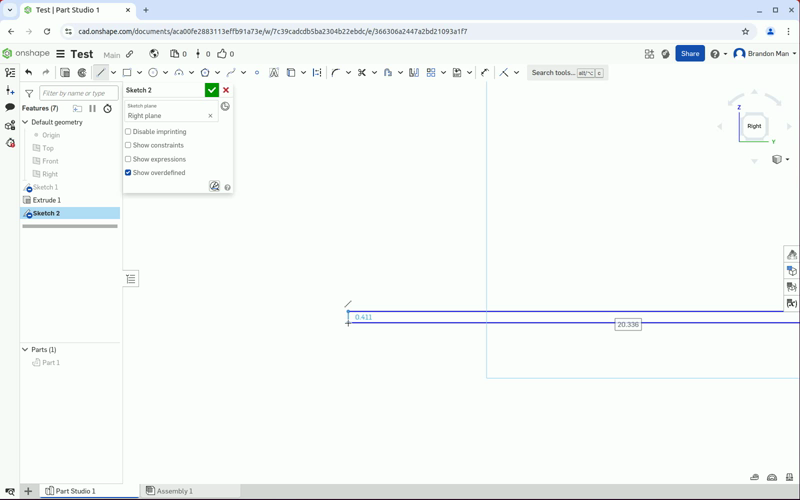
scroll(6)
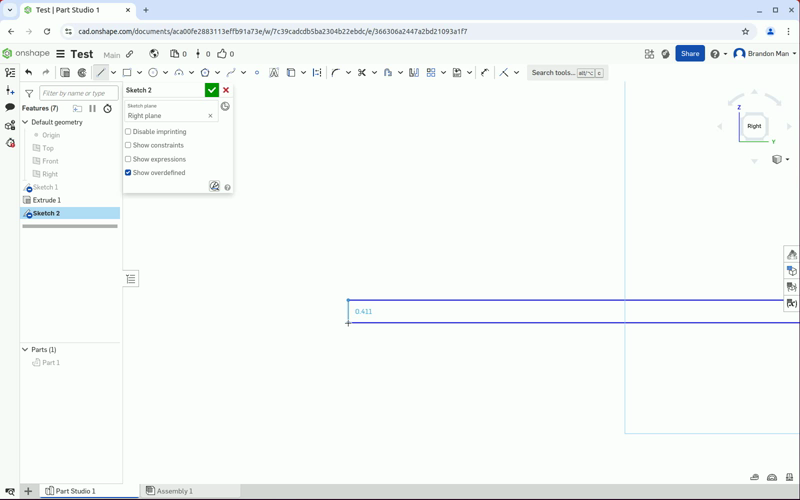
key_up(shift)
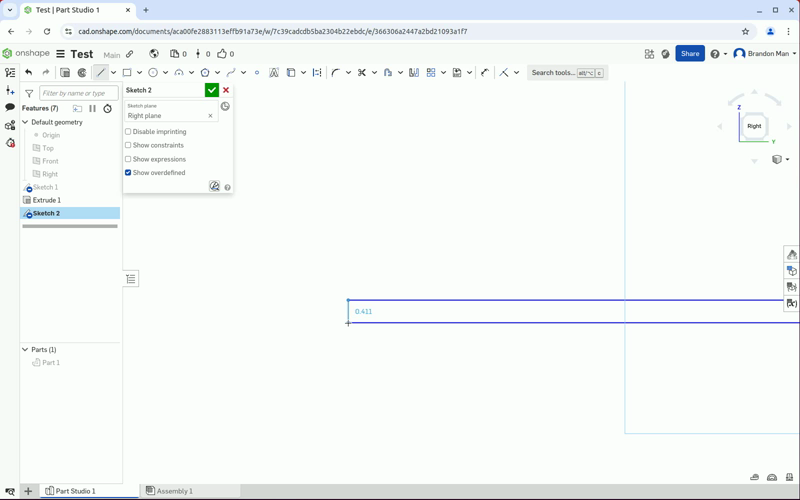
click(348, 322)
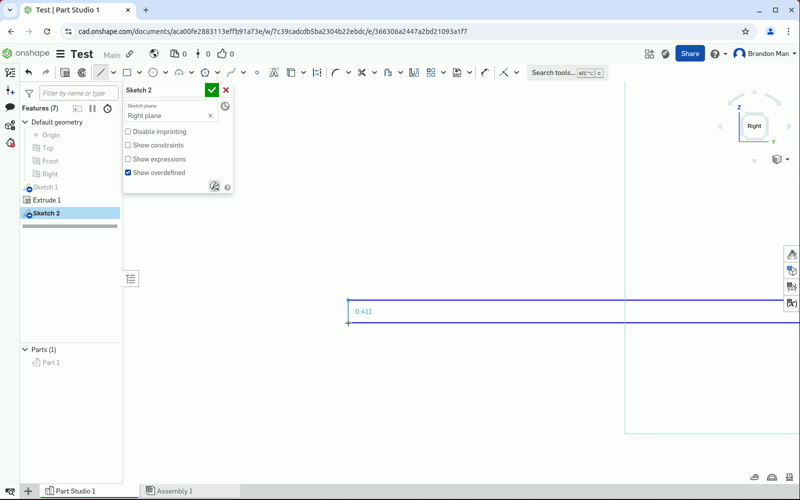
scroll(-6)
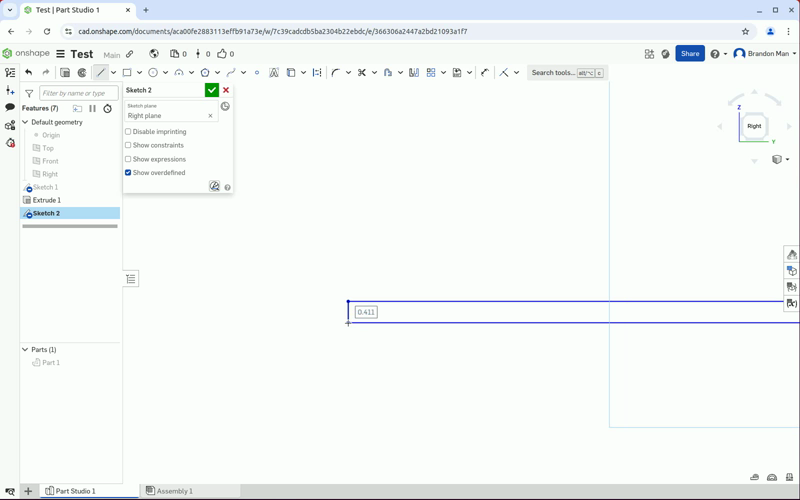
scroll(-6)
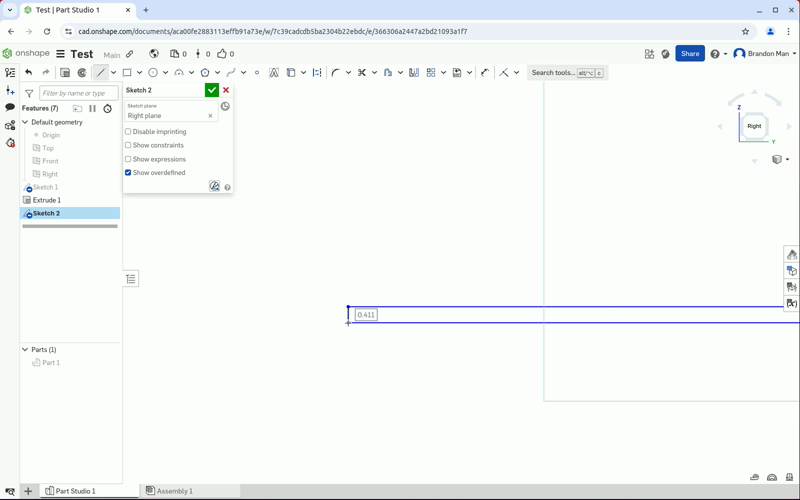
scroll(-6)
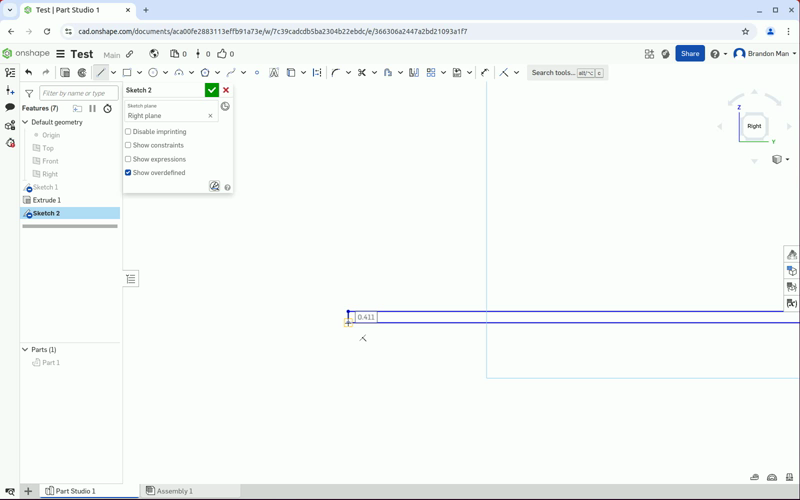
scroll(-6)
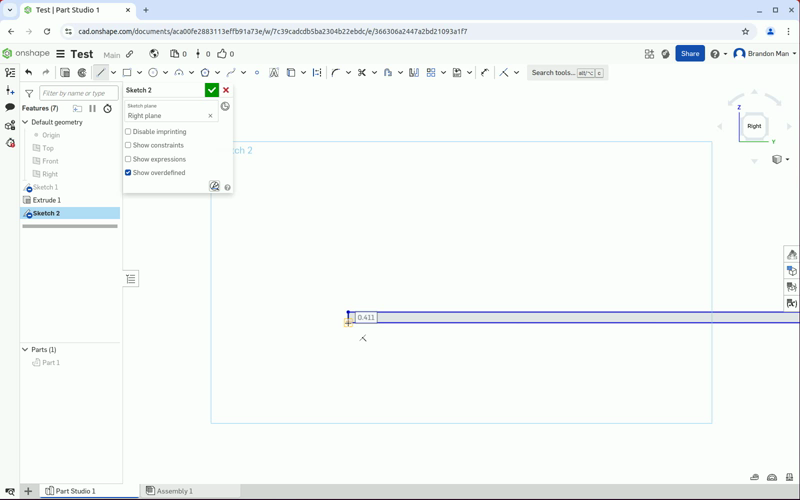
scroll(-6)
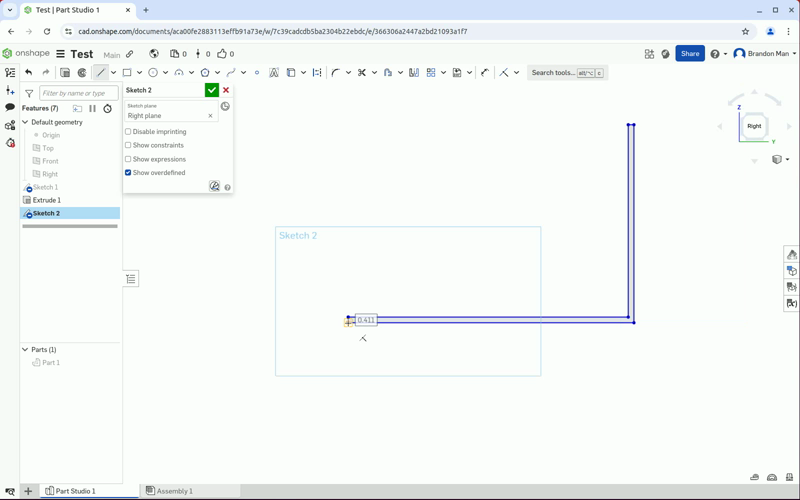
scroll(-6)
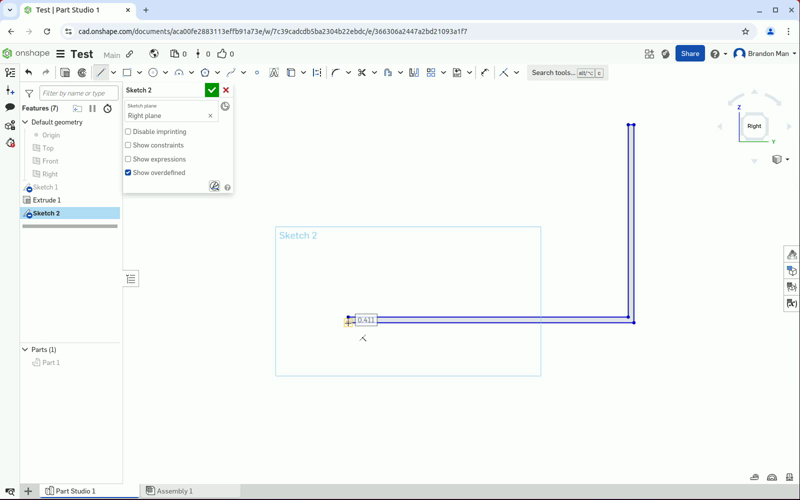
scroll(-6)
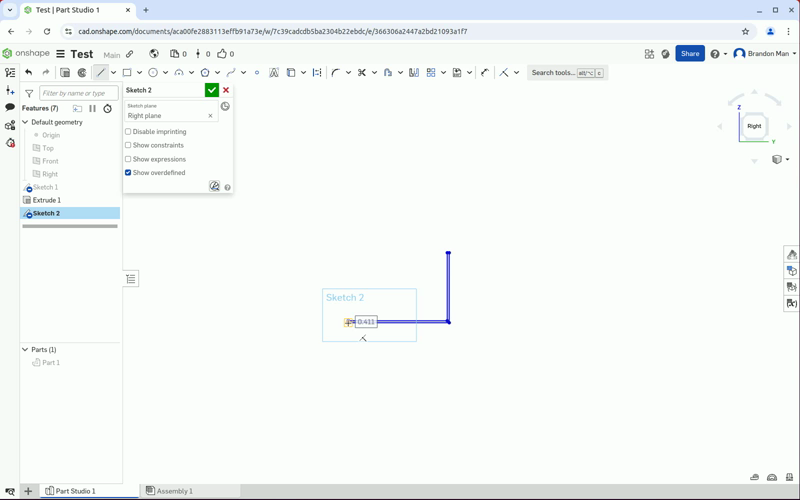
key(esc)
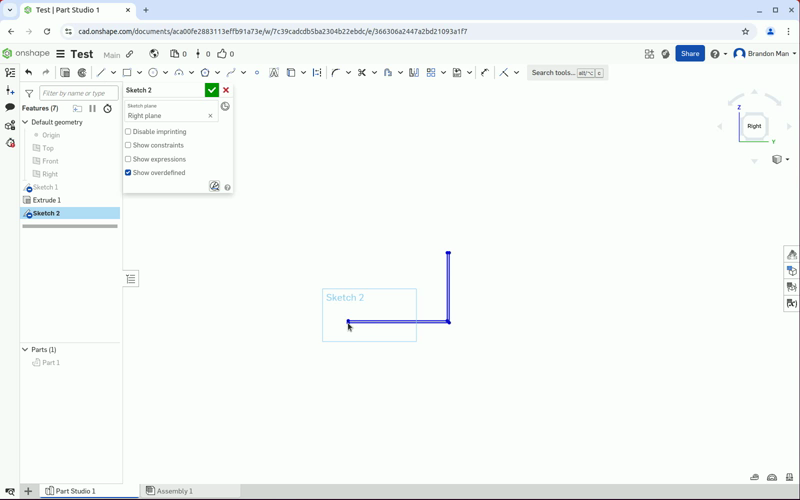
mouse_move(428, 321)
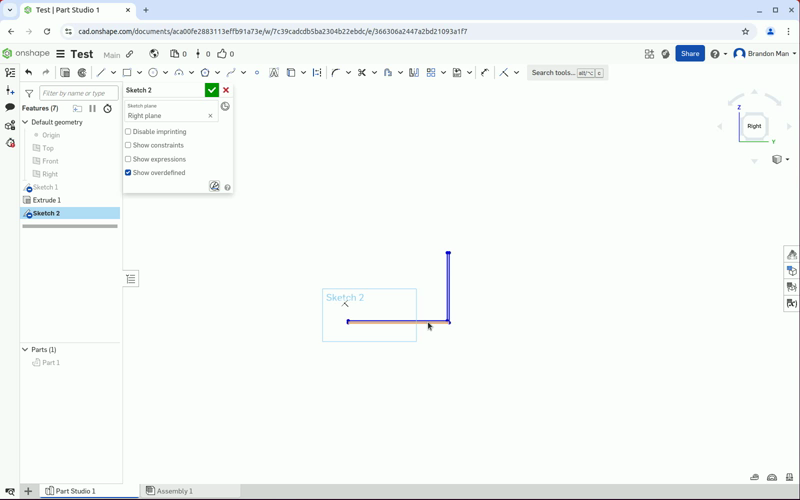
scroll(6)
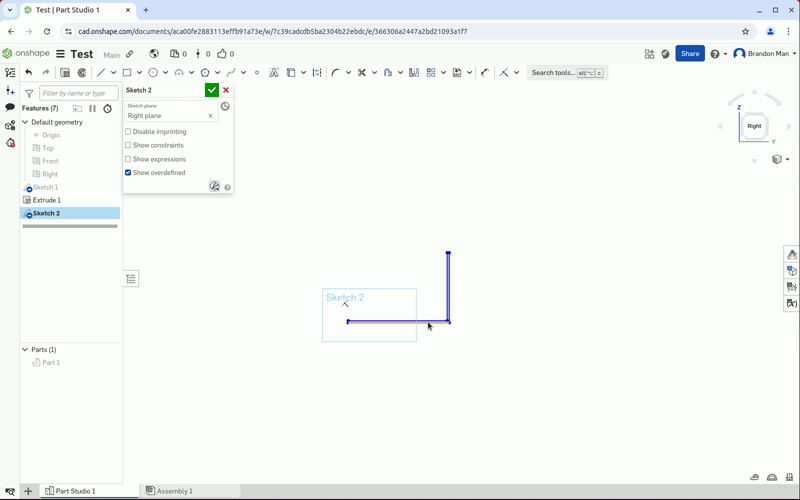
scroll(6)
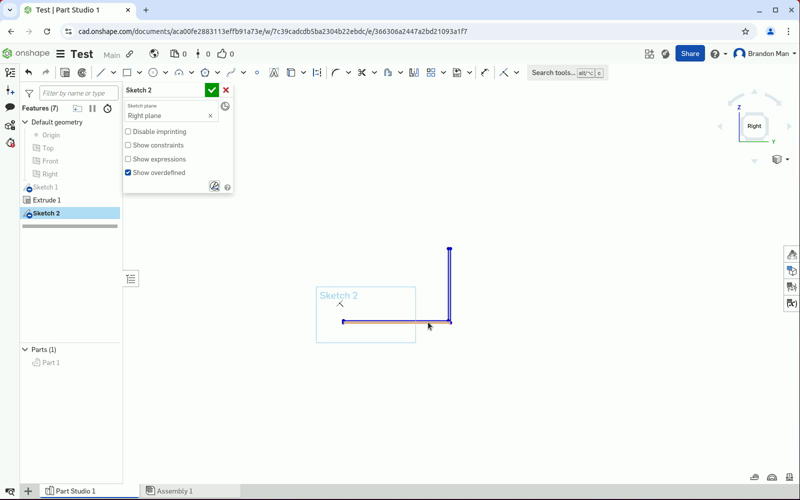
scroll(6)
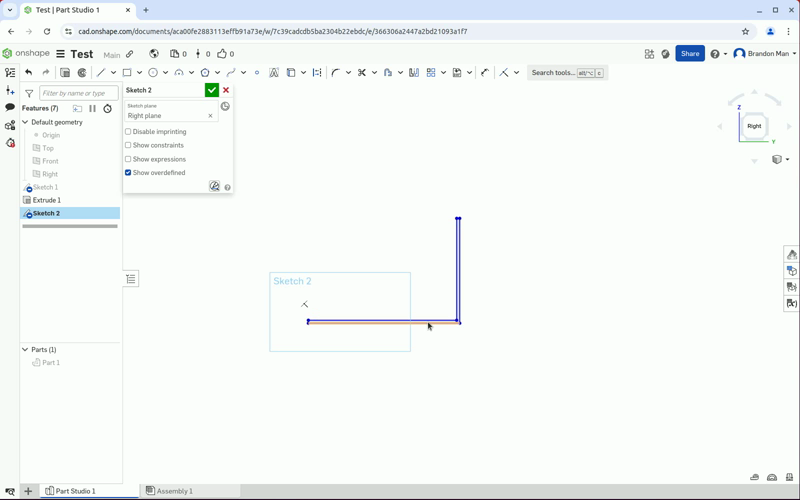
scroll(6)
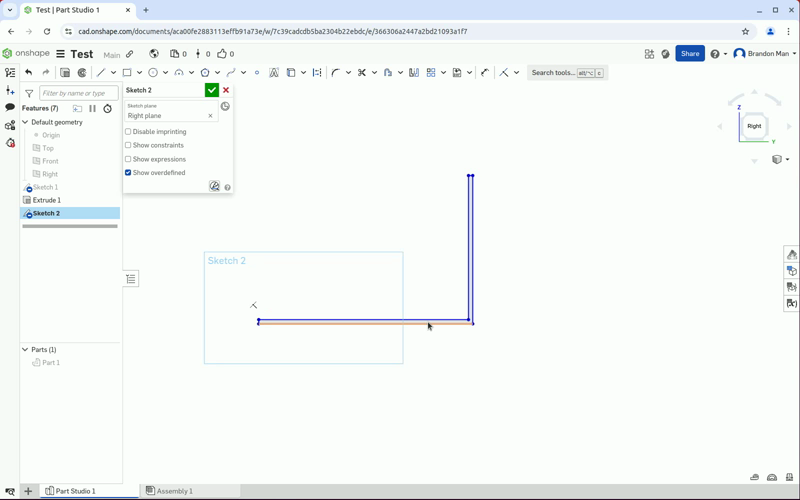
scroll(6)
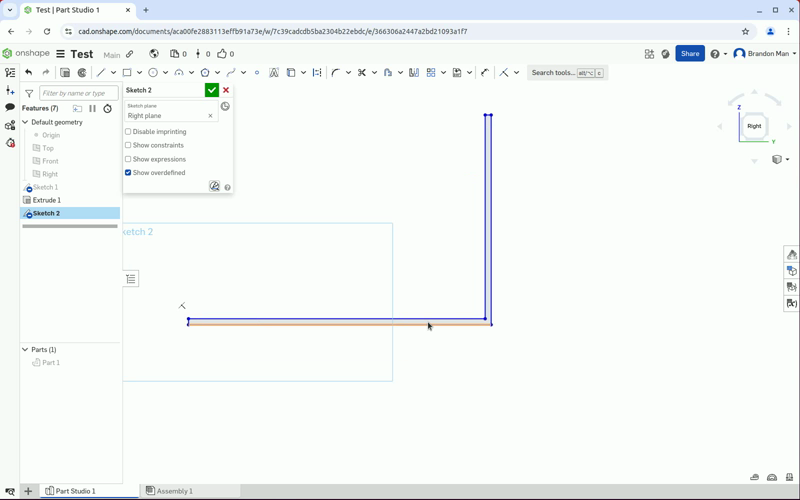
scroll(6)
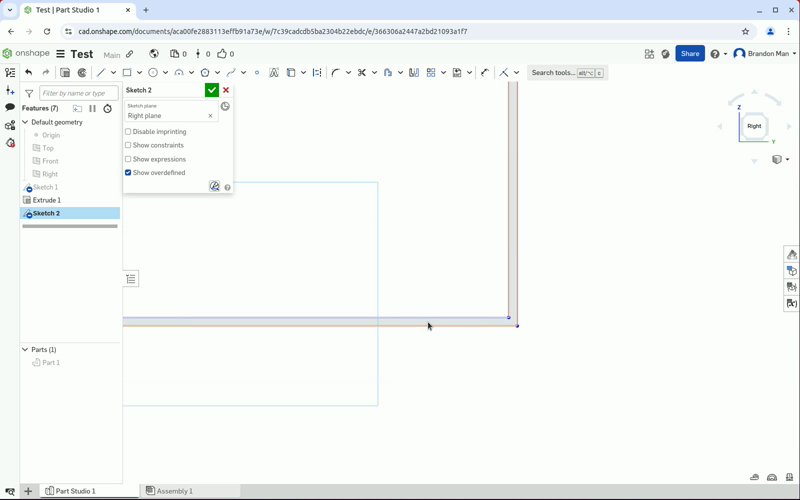
scroll(6)
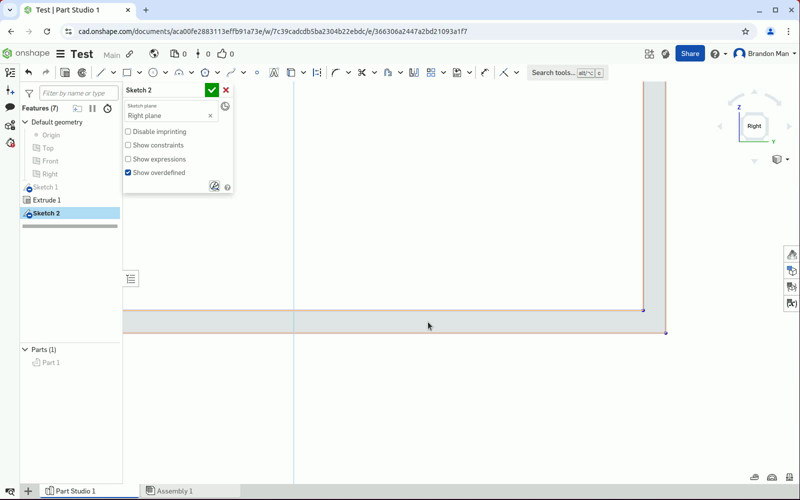
click(428, 321)
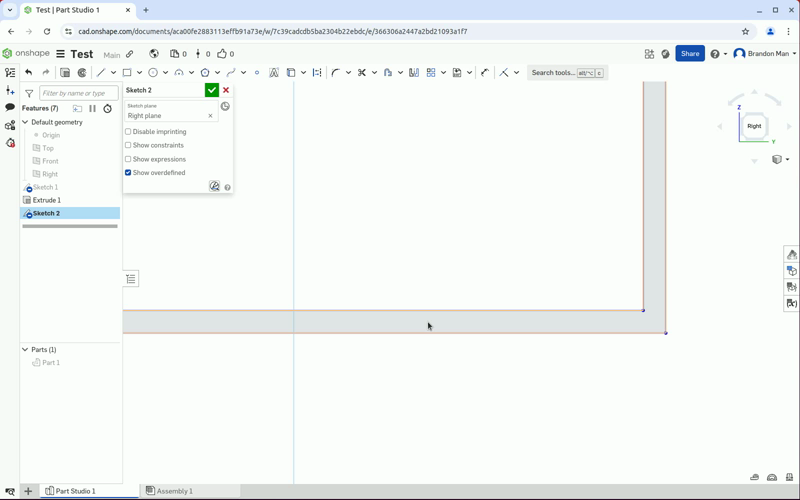
scroll(-6)
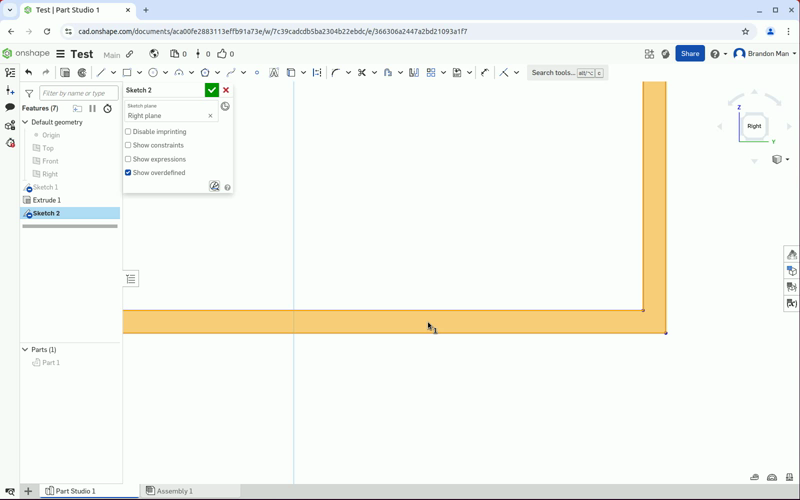
scroll(-6)
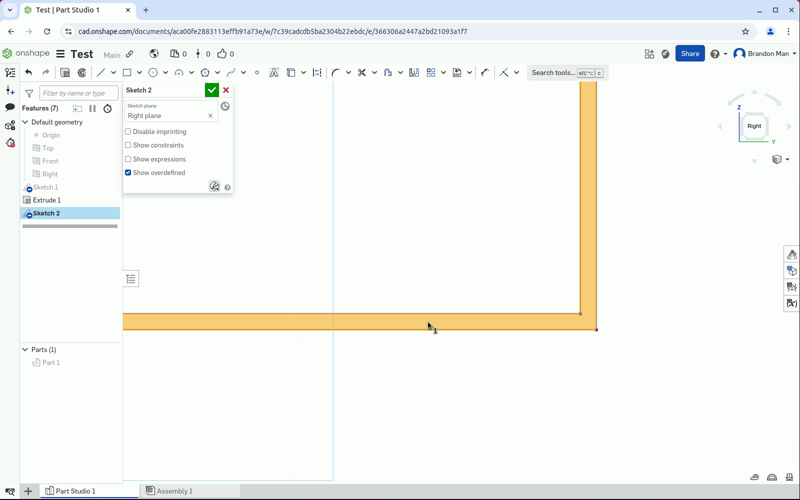
scroll(-6)
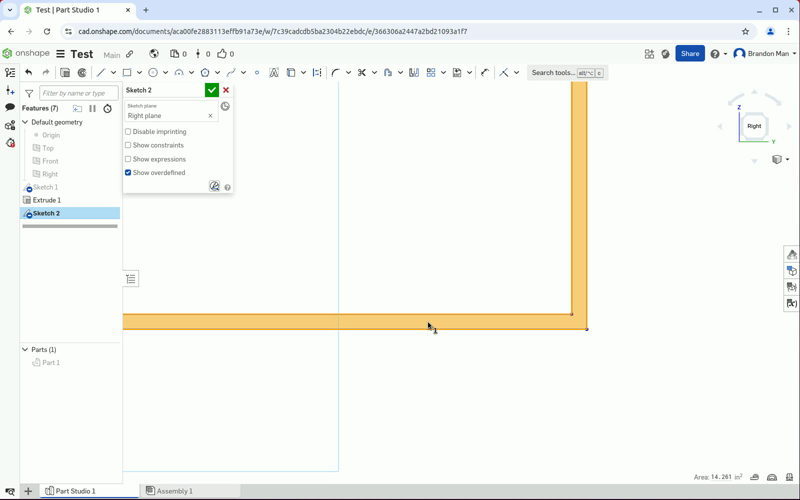
scroll(-6)
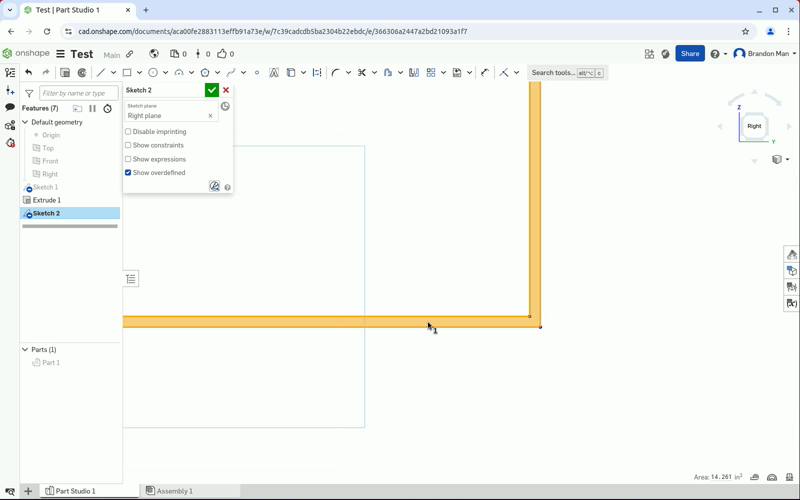
scroll(-6)
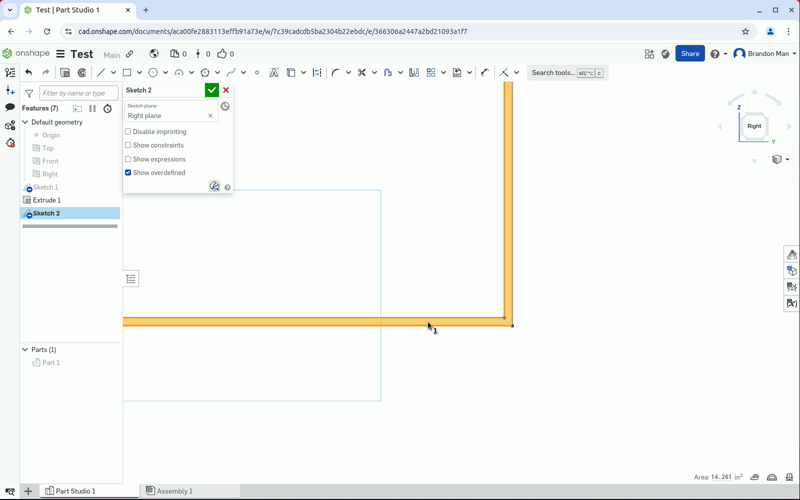
scroll(-6)
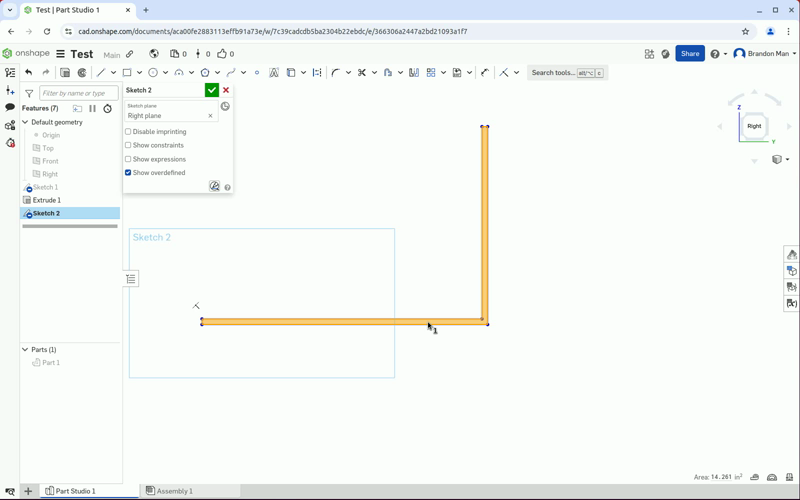
scroll(-6)
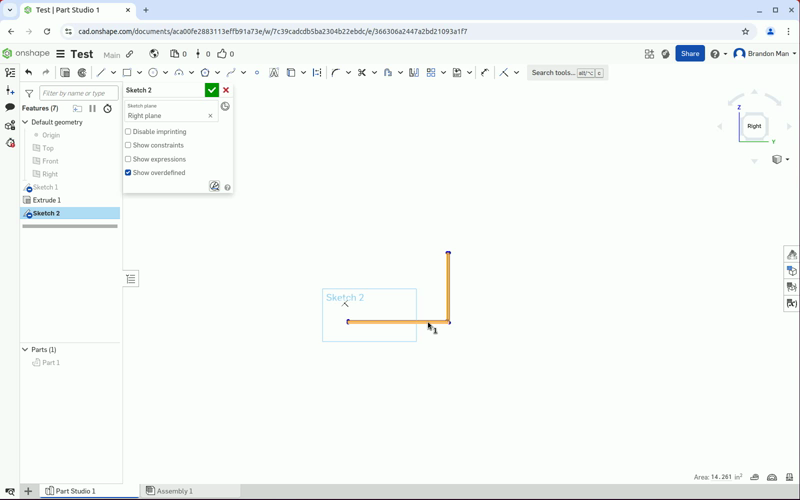
mouse_move(73, 352)
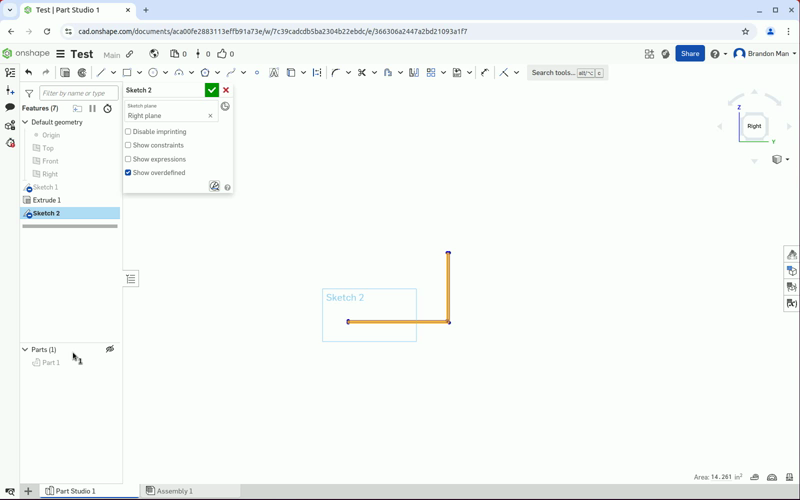
key(shift+y)
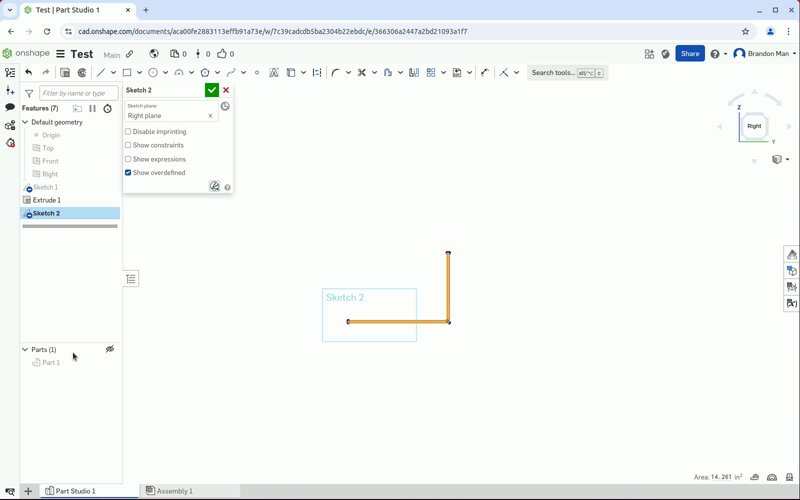
key(shift+e)
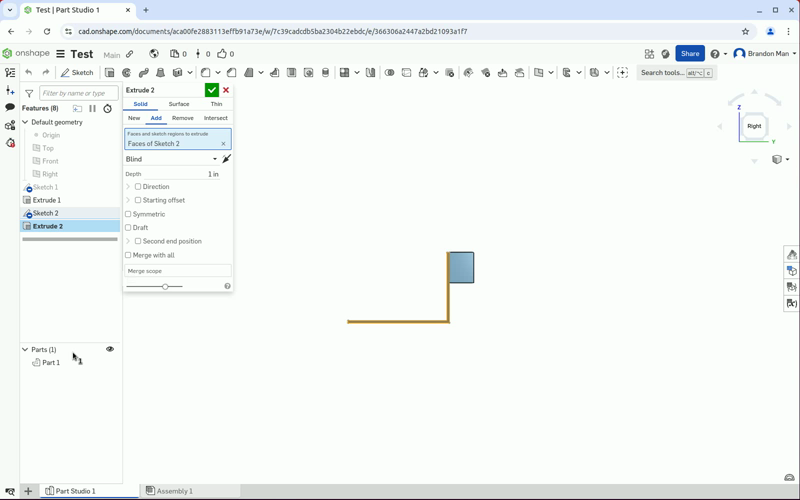
mouse_move(143, 106)
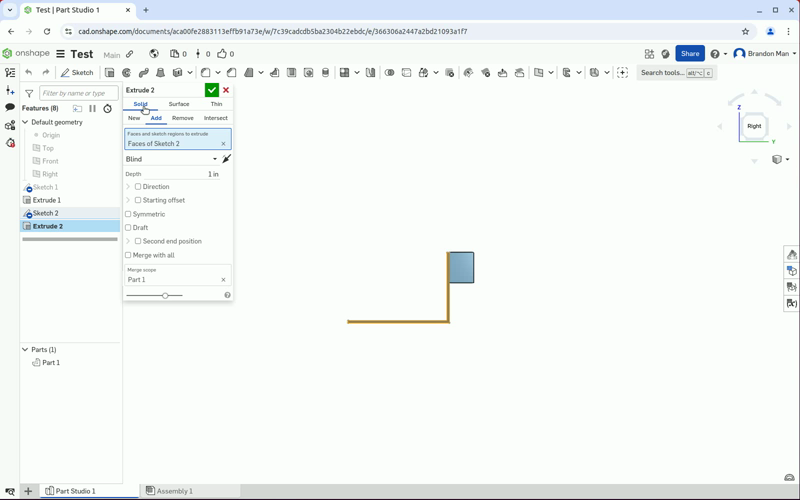
click(143, 106)
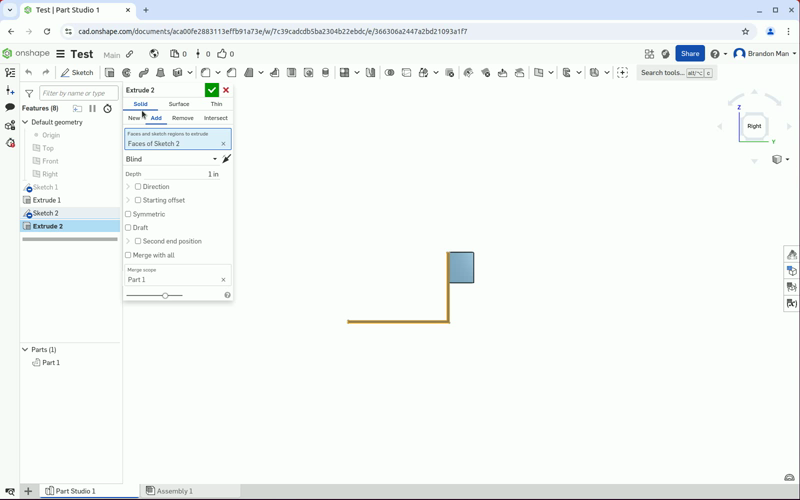
mouse_move(137, 120)
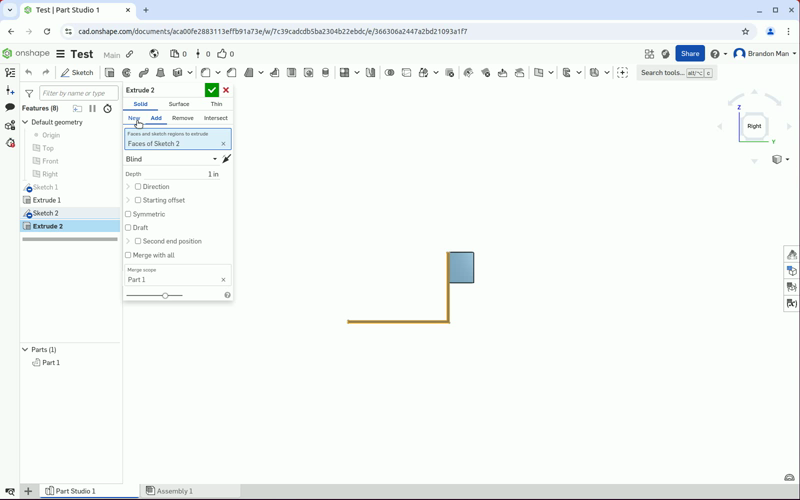
click(137, 120)
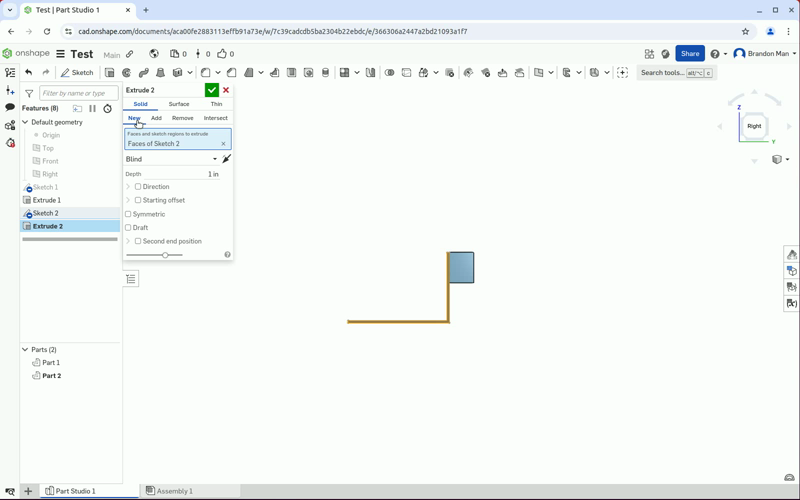
key(tab, 4)
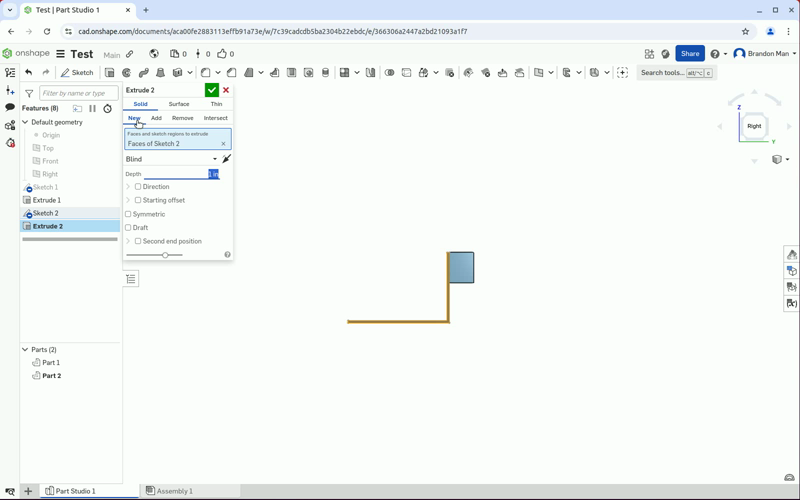
text(18.776)
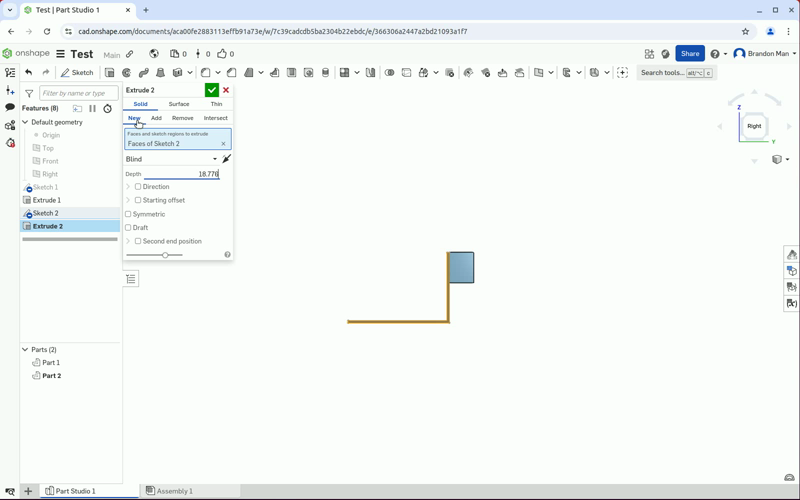
key(tab, 3)
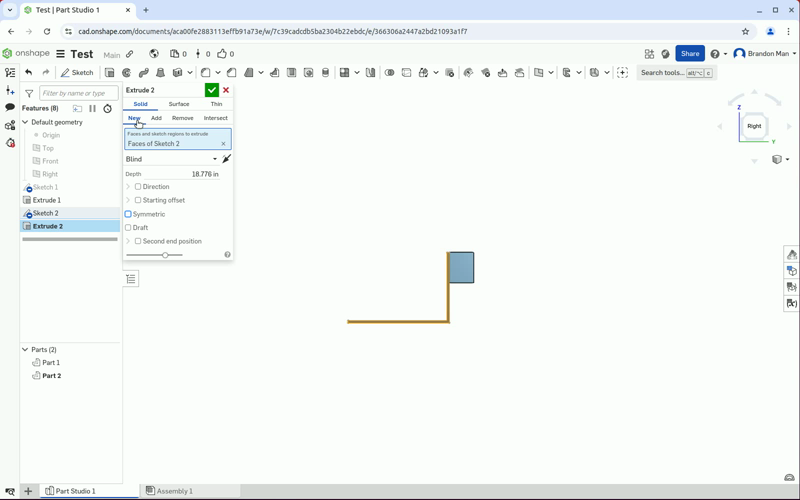
key(space)
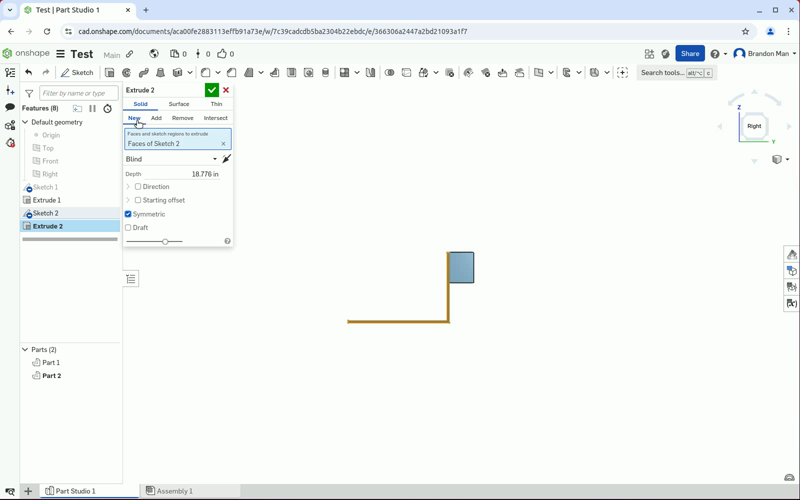
key(enter)
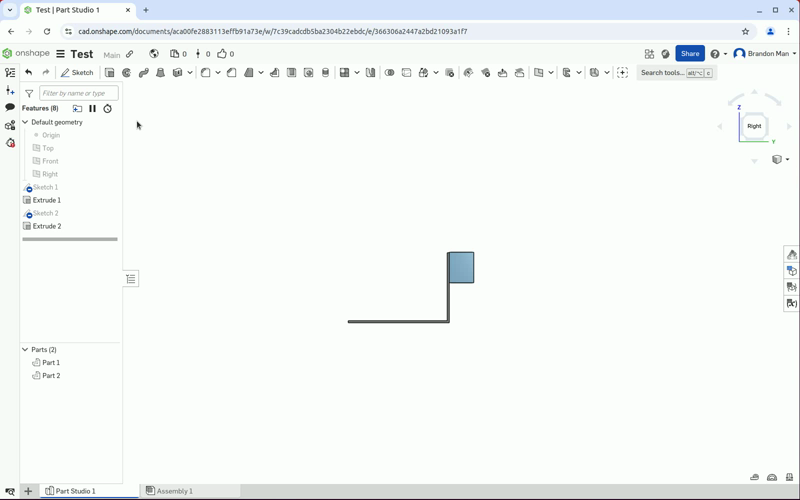
key(shift+h)
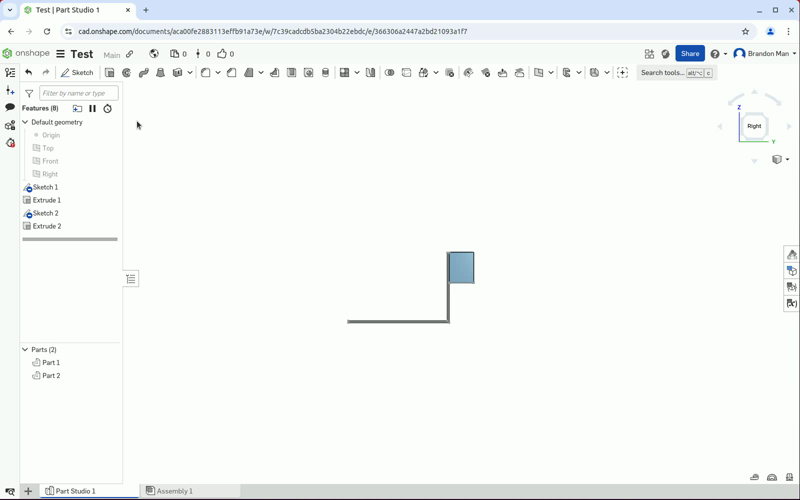
key(shift+h)
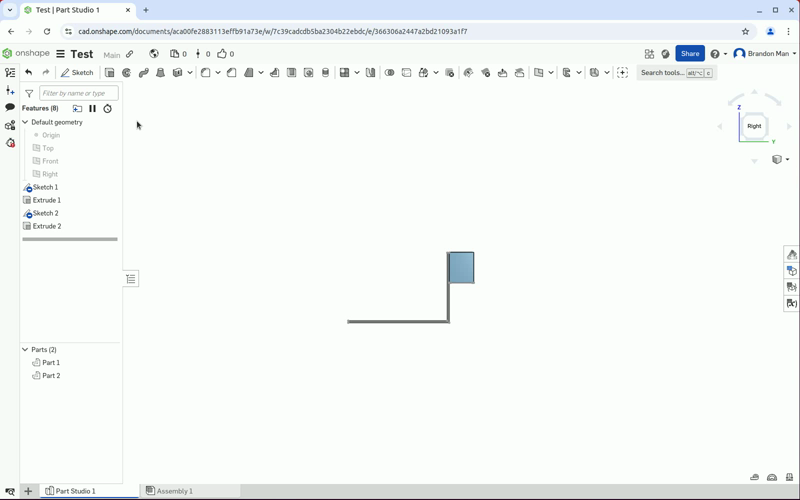
key(shift+7)
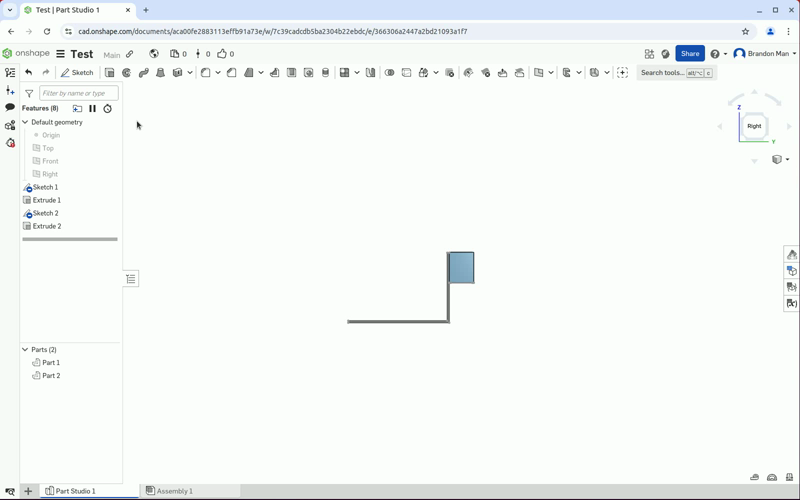
key(right, 2)
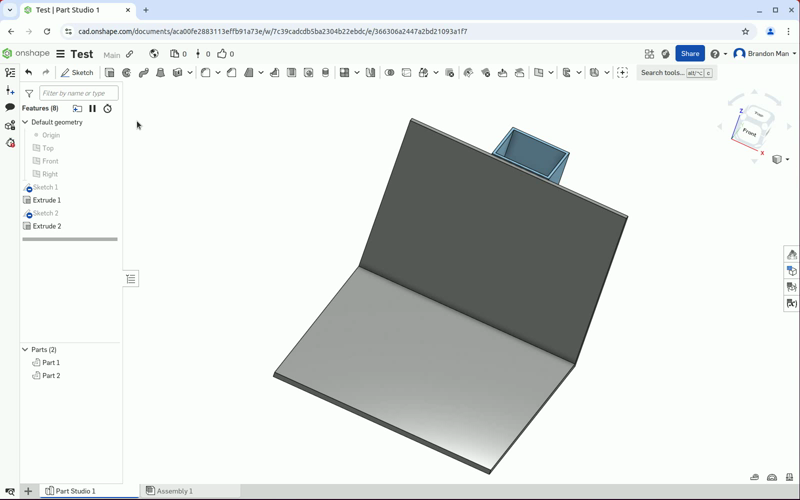
key(down, 2)
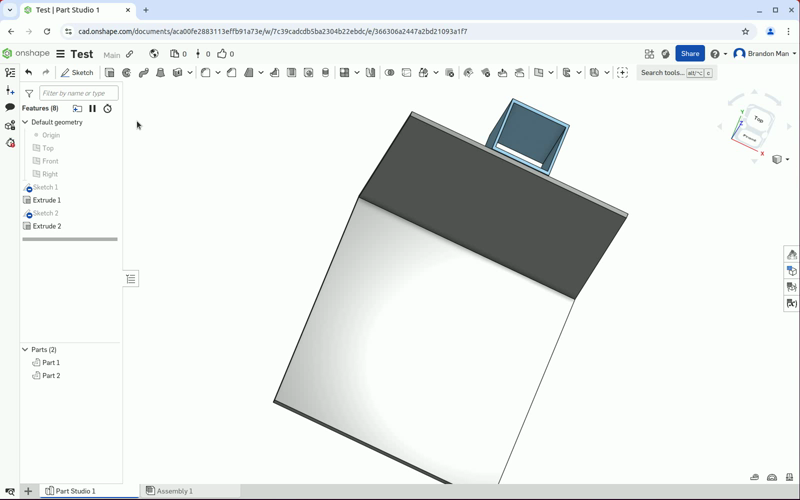
key(up, 2)
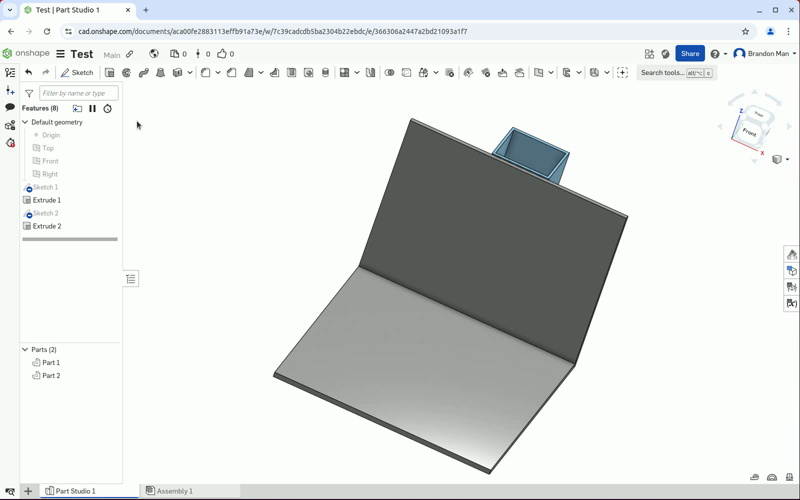
key(left, 2)
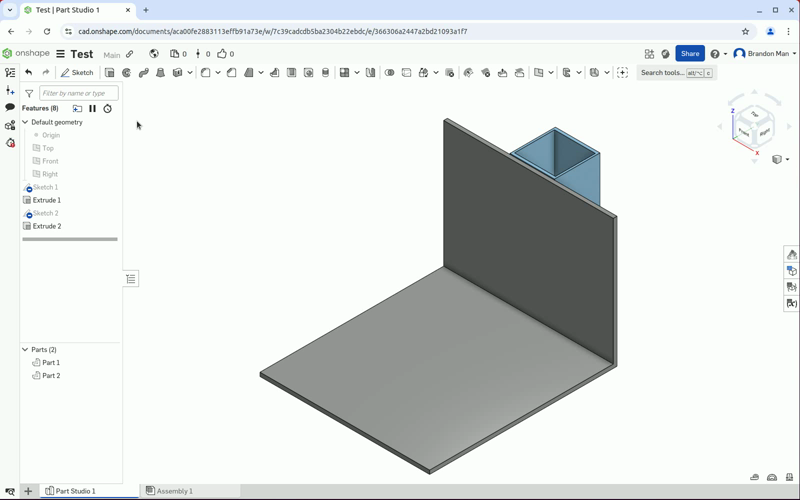
mouse_move(73, 189)
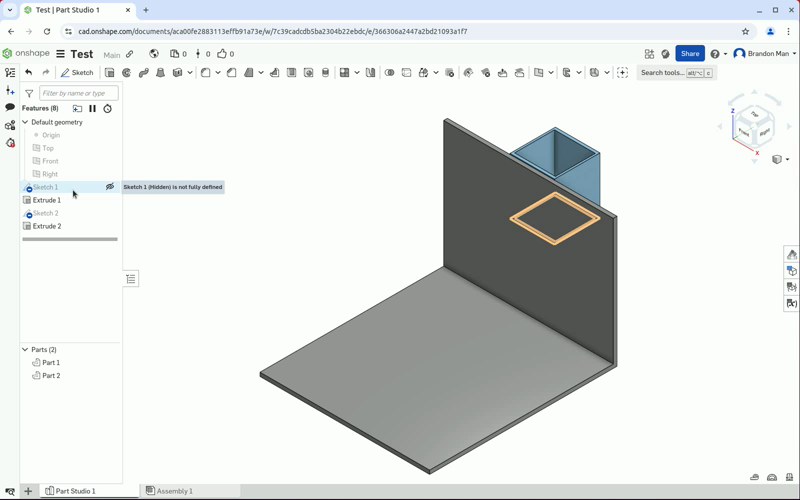
click(73, 189)